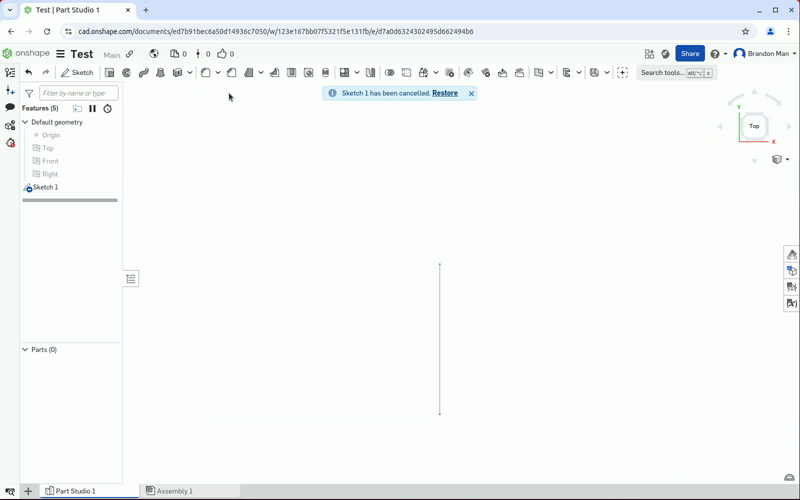
key(shift+h)
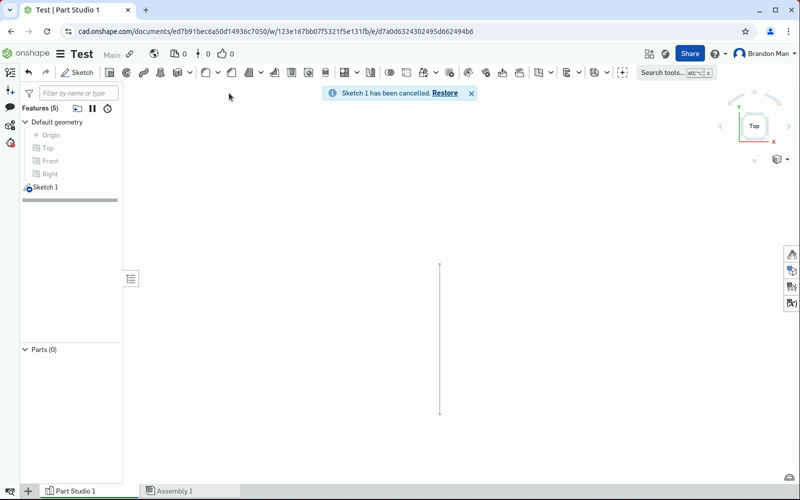
key(shift+s)
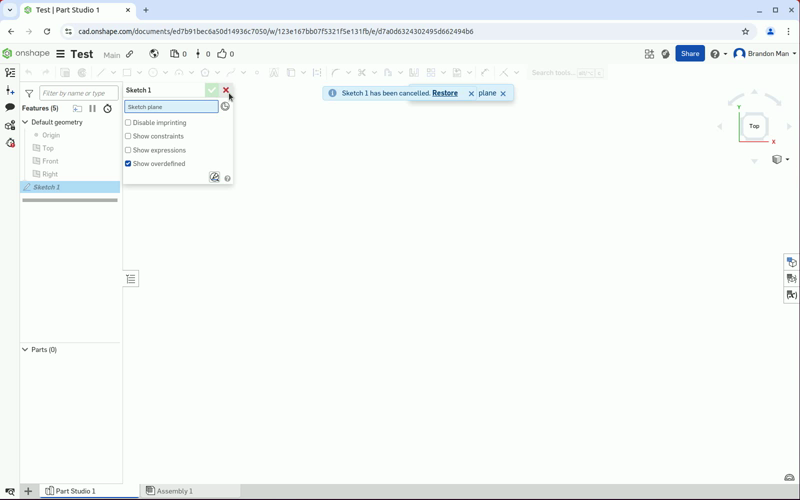
mouse_move(73, 150)
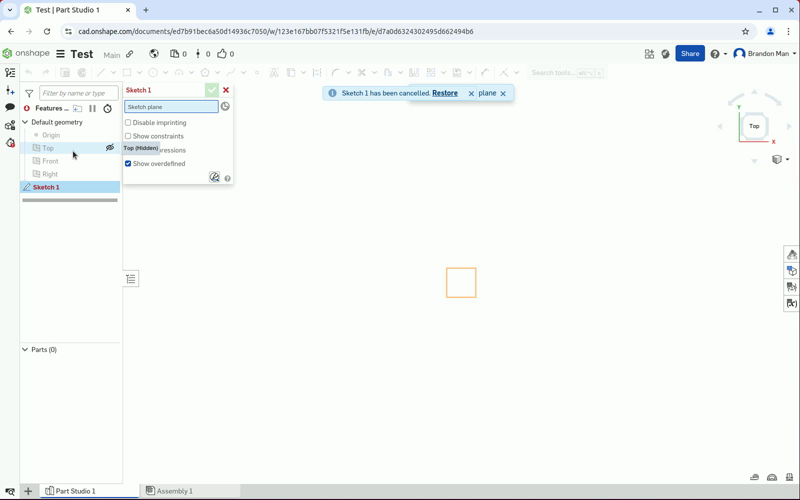
click(73, 150)
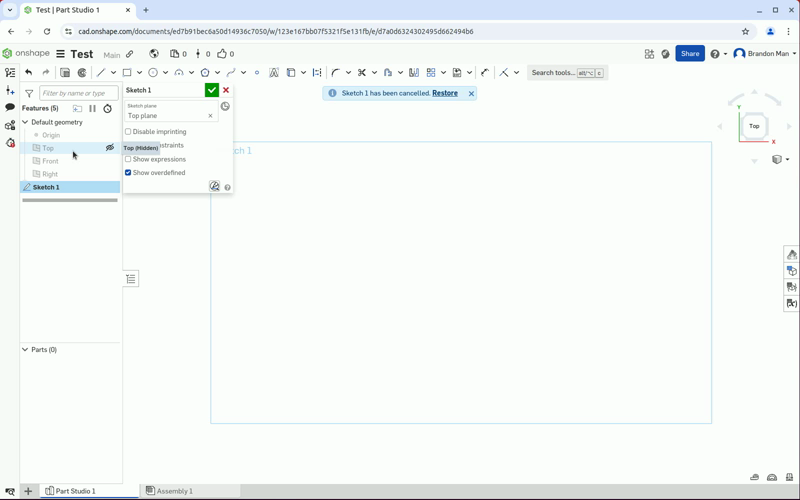
mouse_move(73, 352)
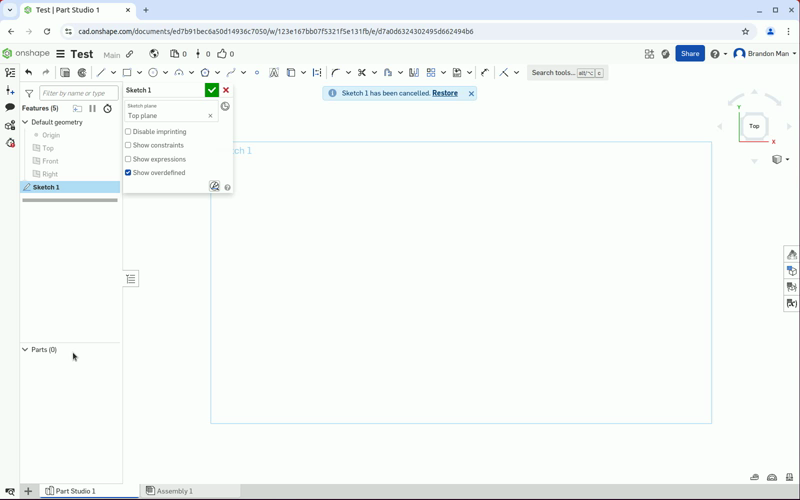
key(y)
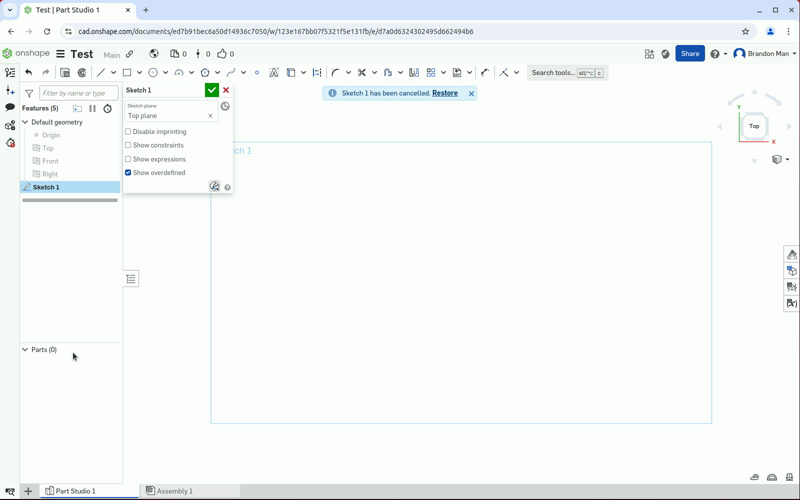
key(l)
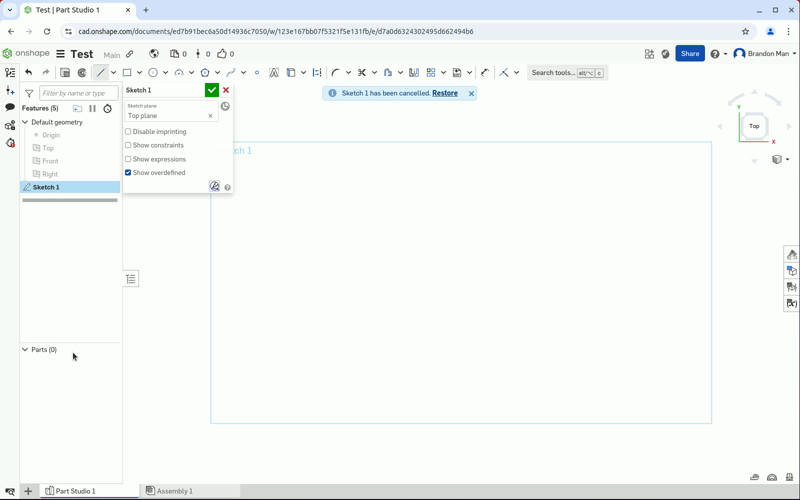
key_down(shift)
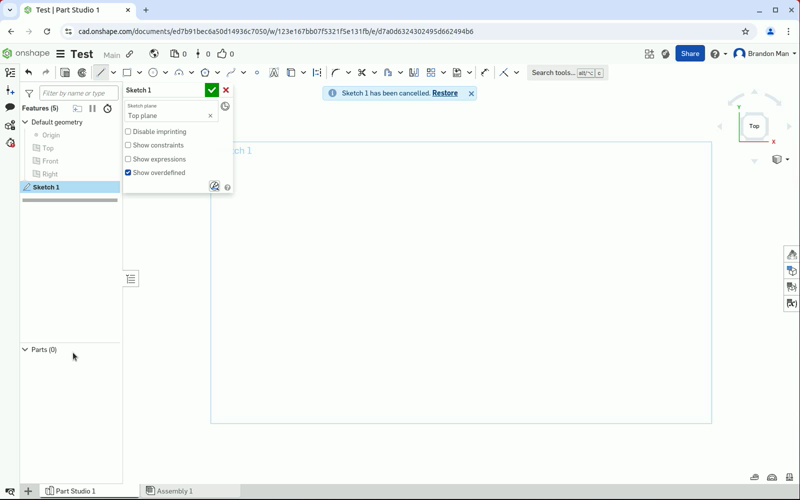
mouse_move(460, 347)
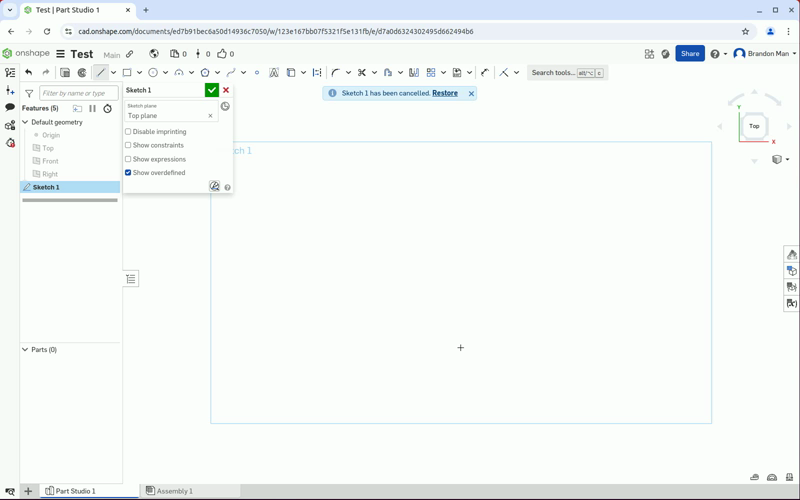
click(460, 347)
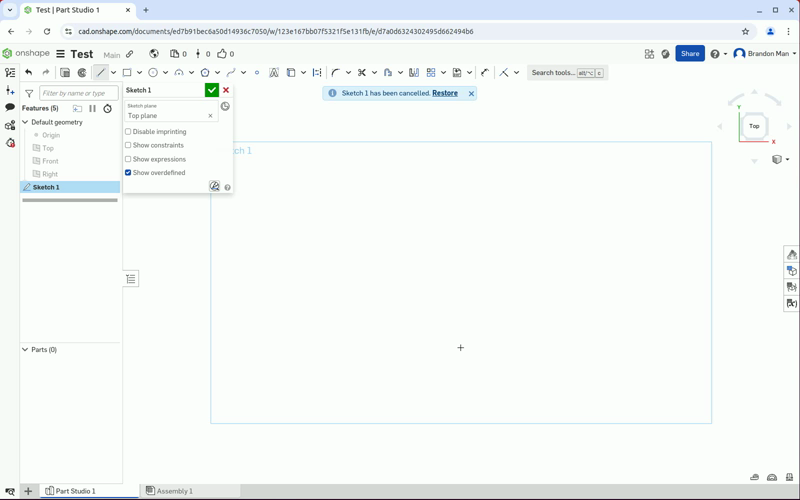
key_up(shift)
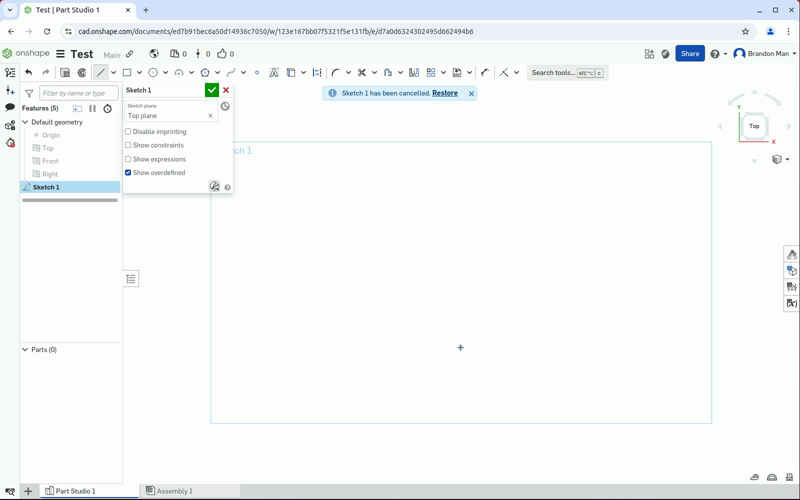
key_down(shift)
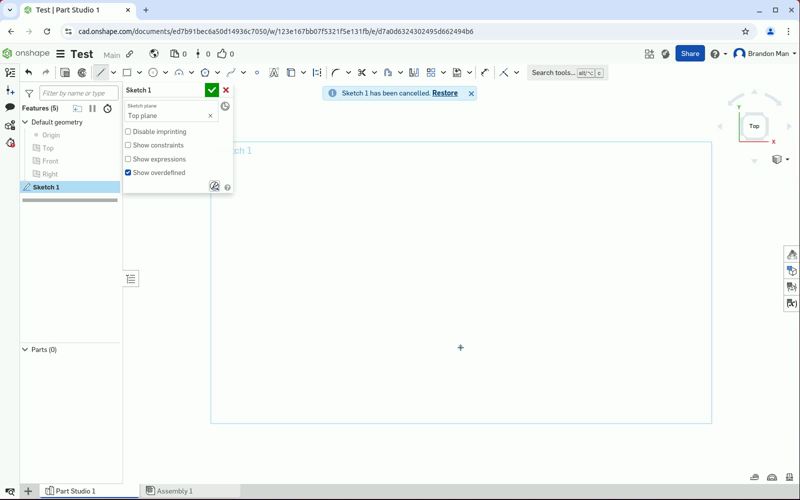
mouse_move(542, 347)
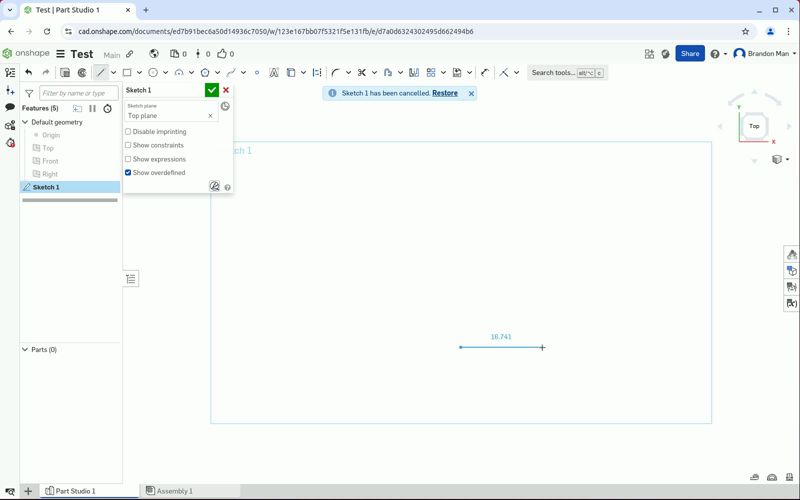
click(542, 347)
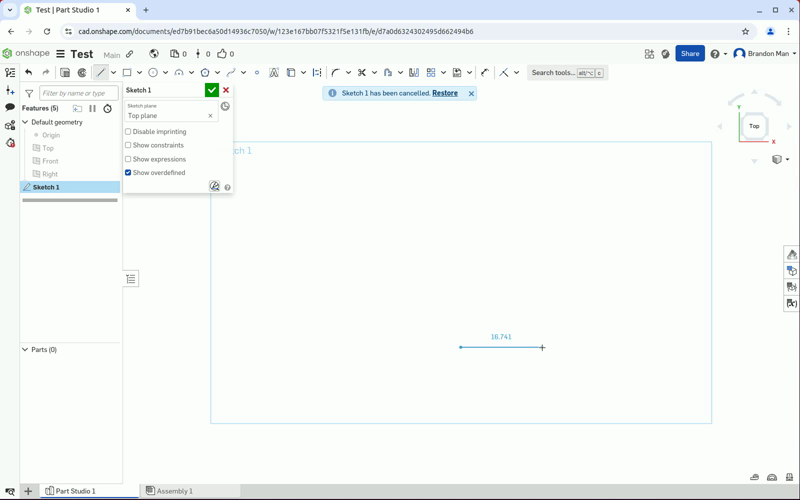
key_up(shift)
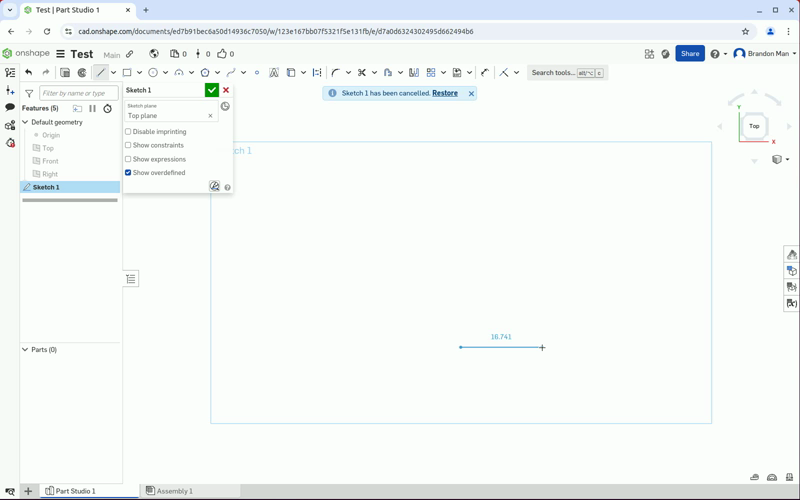
key(esc)
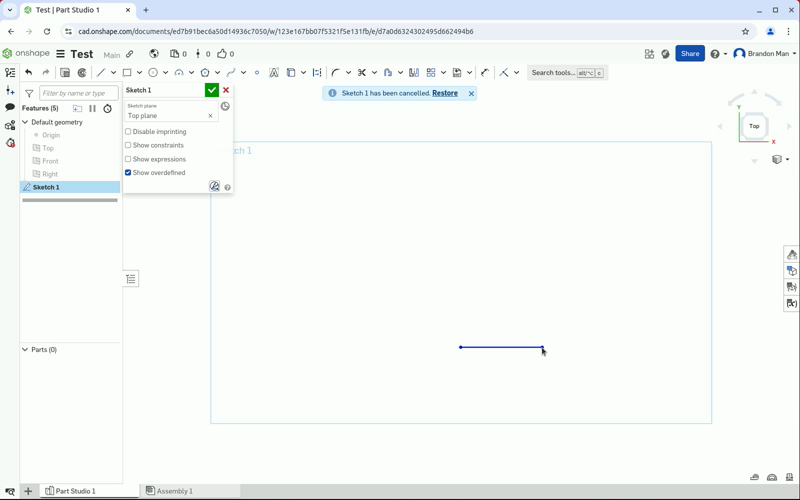
key(a)
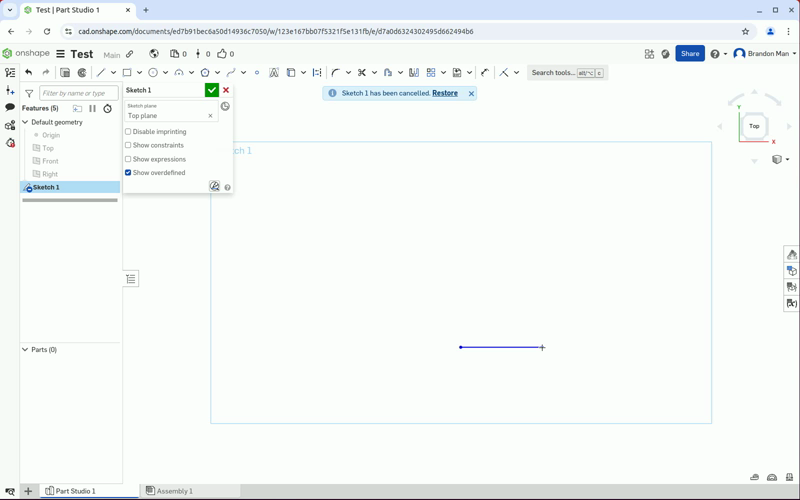
mouse_move(542, 347)
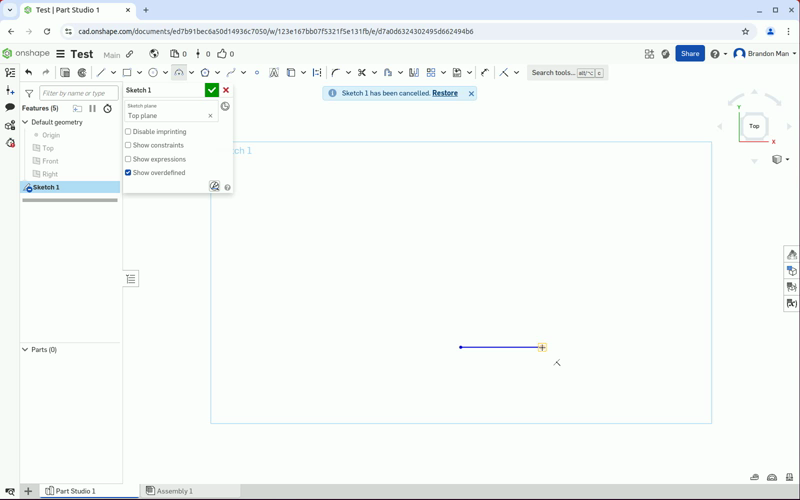
click(542, 347)
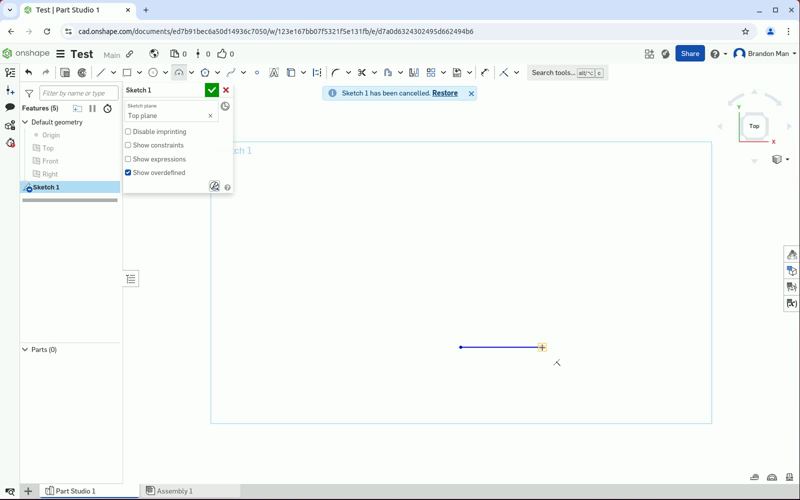
key_down(shift)
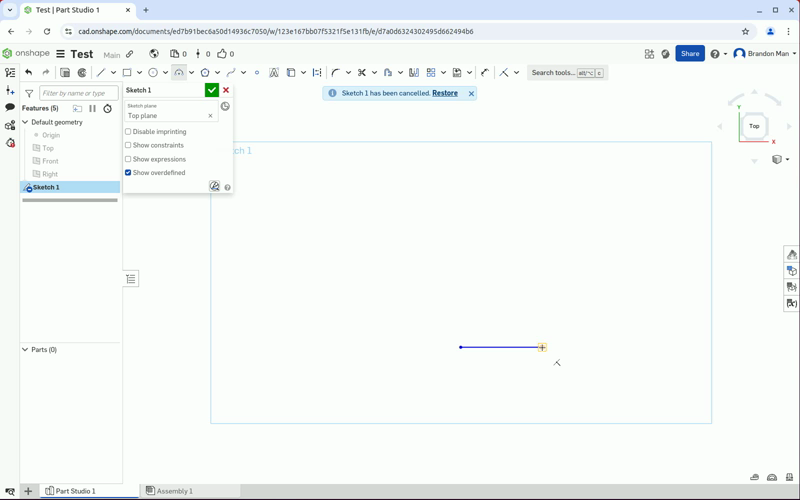
mouse_move(542, 282)
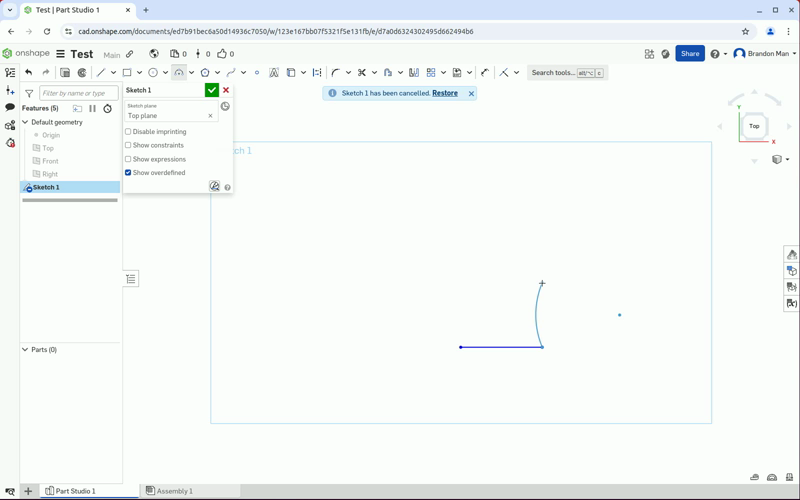
click(542, 282)
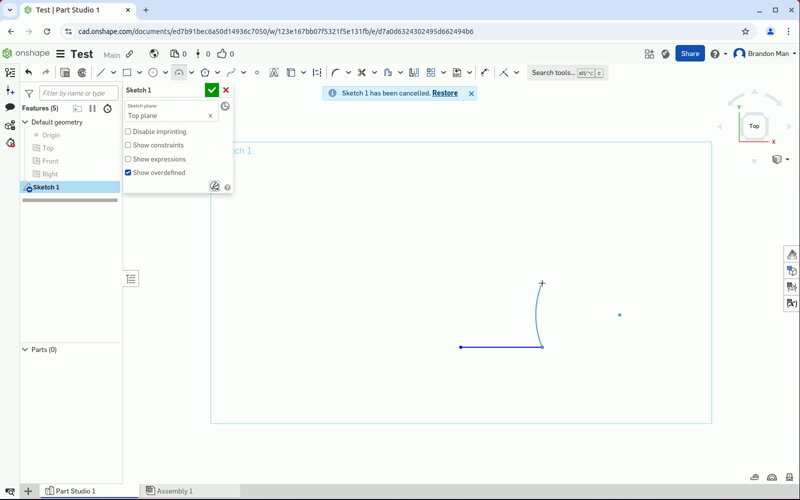
mouse_move(509, 315)
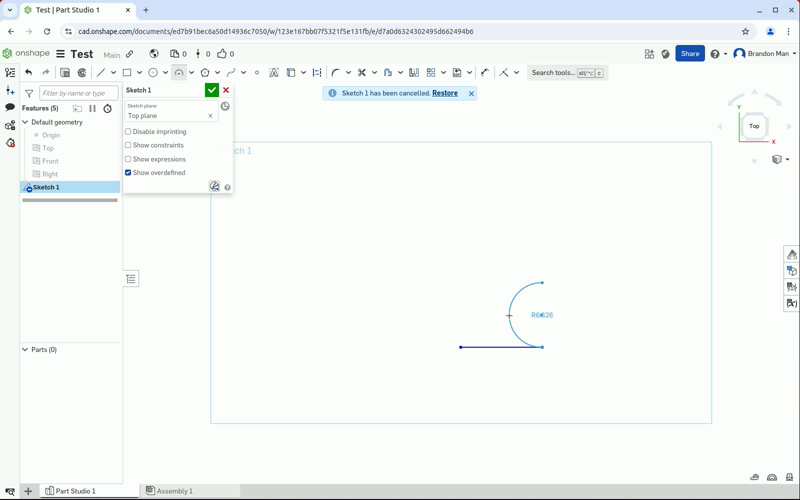
click(509, 315)
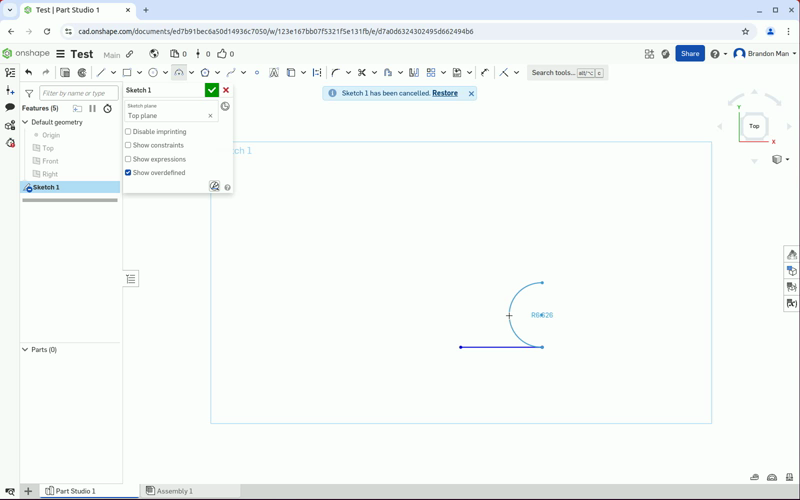
key_up(shift)
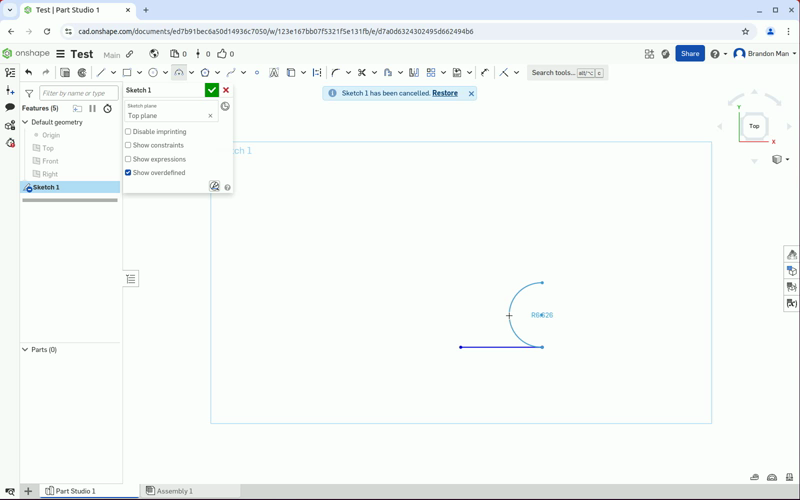
key(esc)
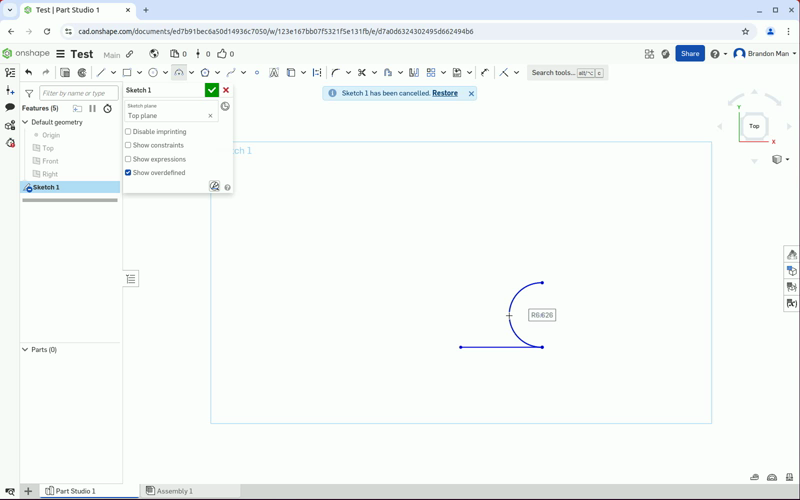
key(l)
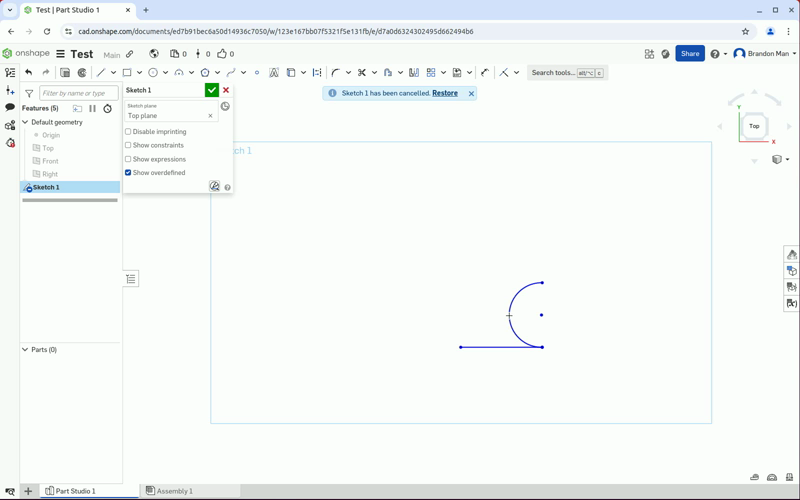
mouse_move(542, 282)
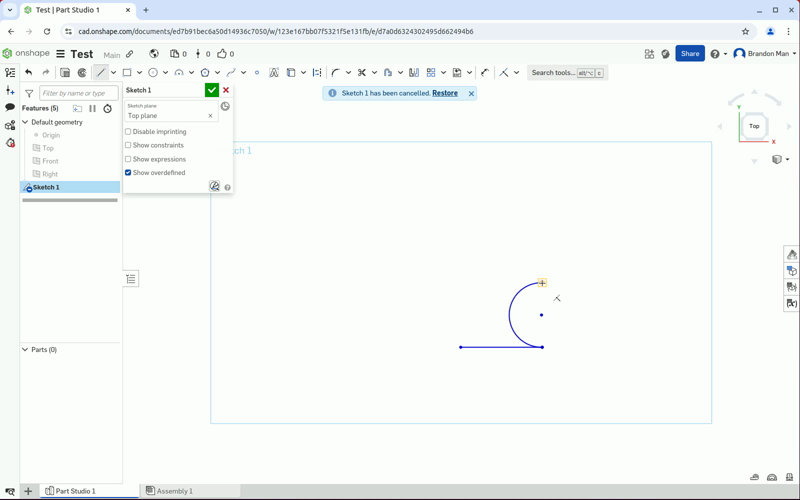
click(542, 282)
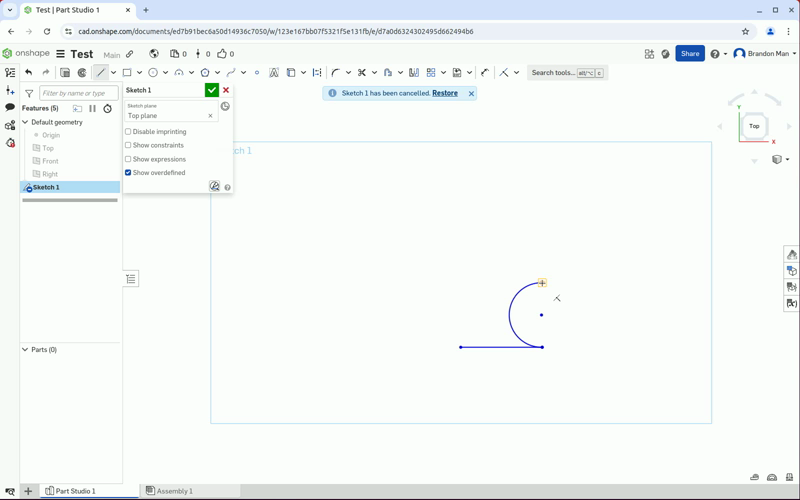
key_down(shift)
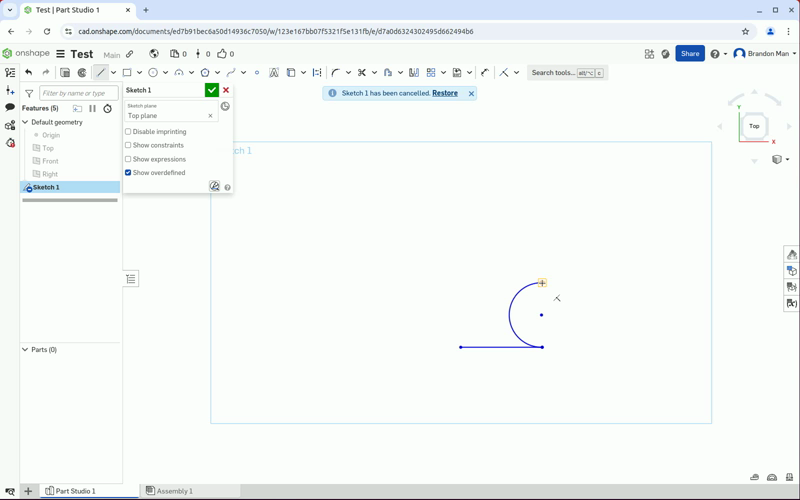
mouse_move(460, 282)
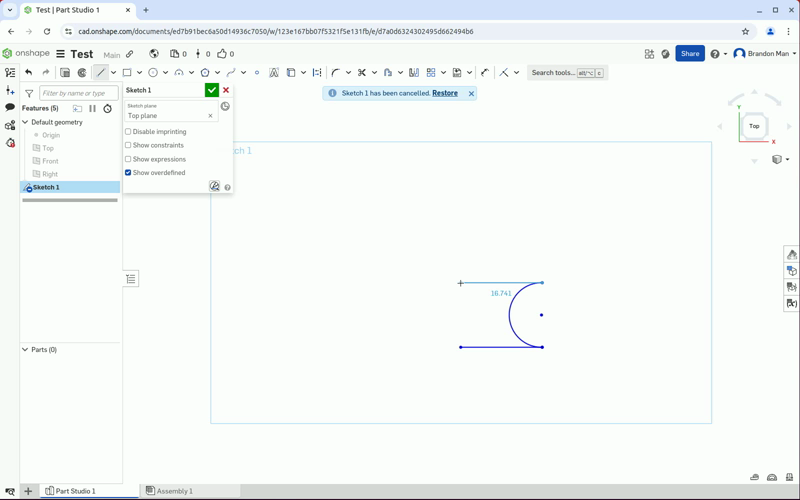
click(460, 282)
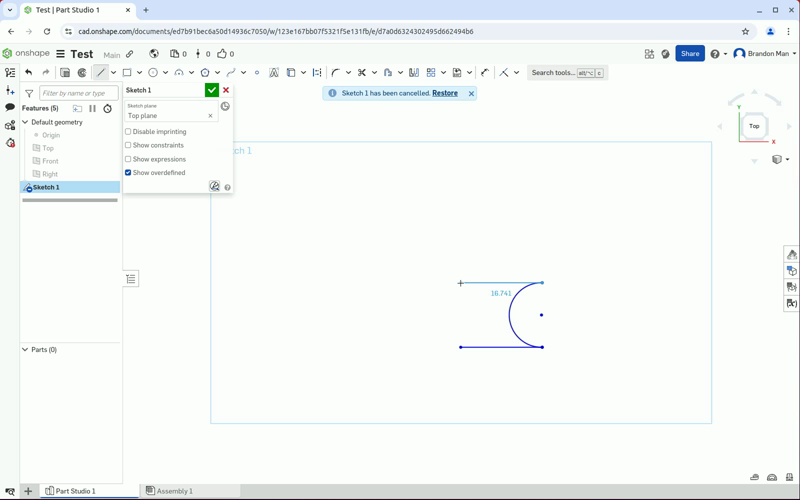
key_up(shift)
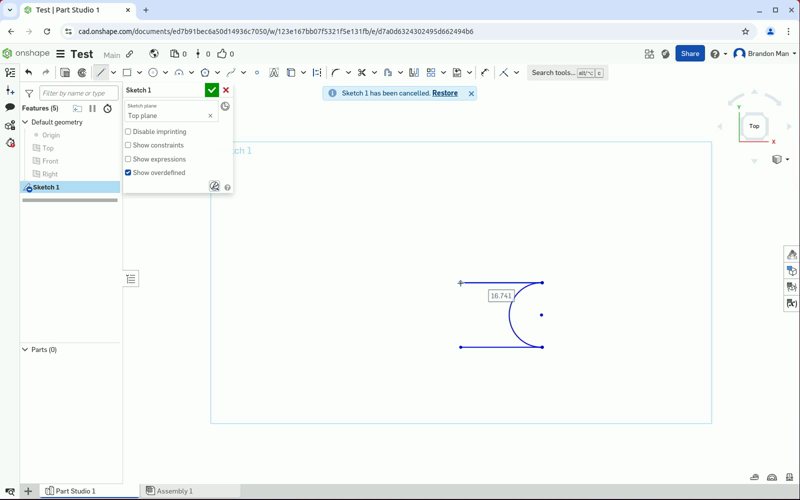
key_down(shift)
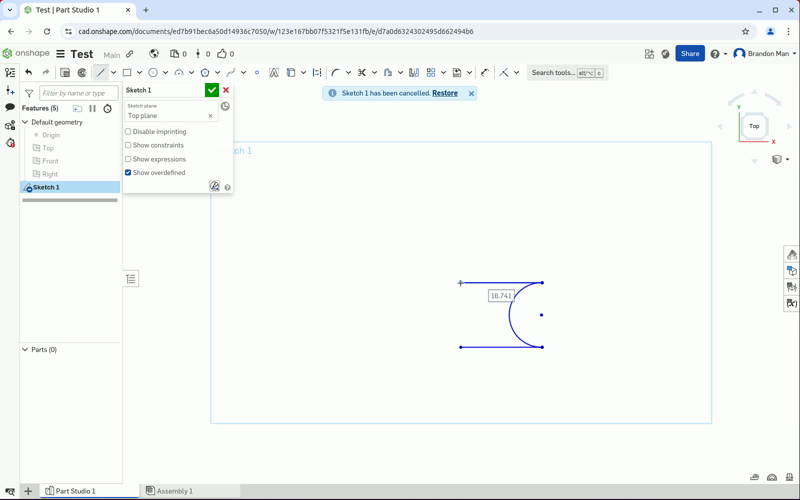
mouse_move(460, 347)
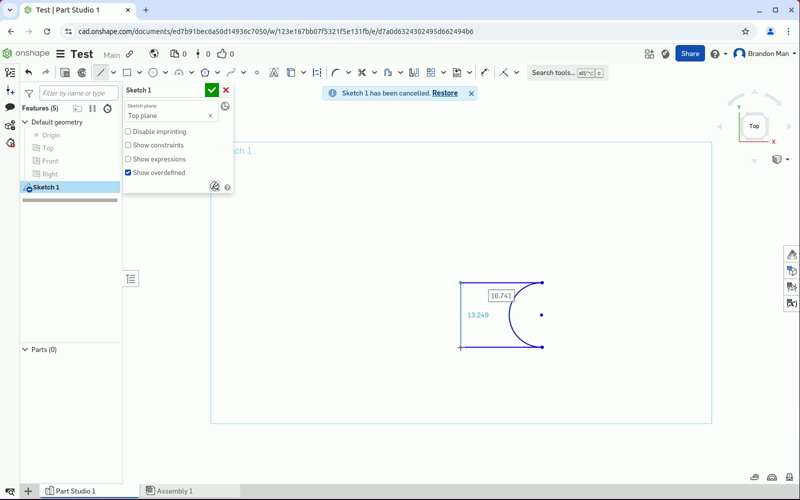
key_up(shift)
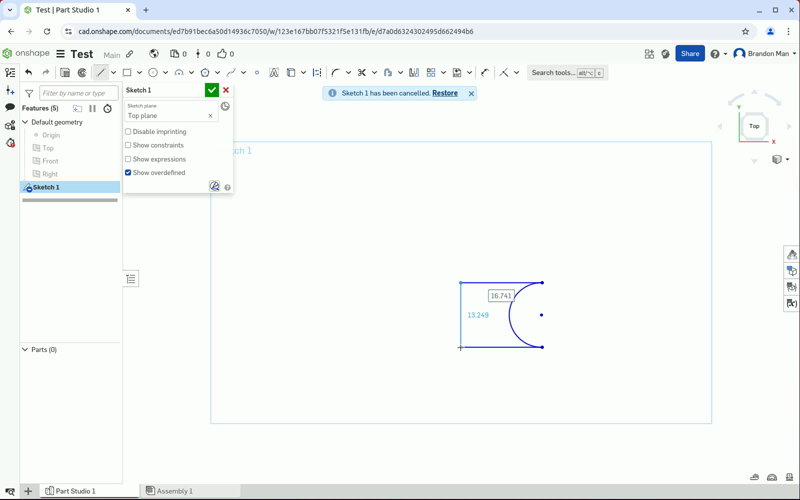
click(460, 347)
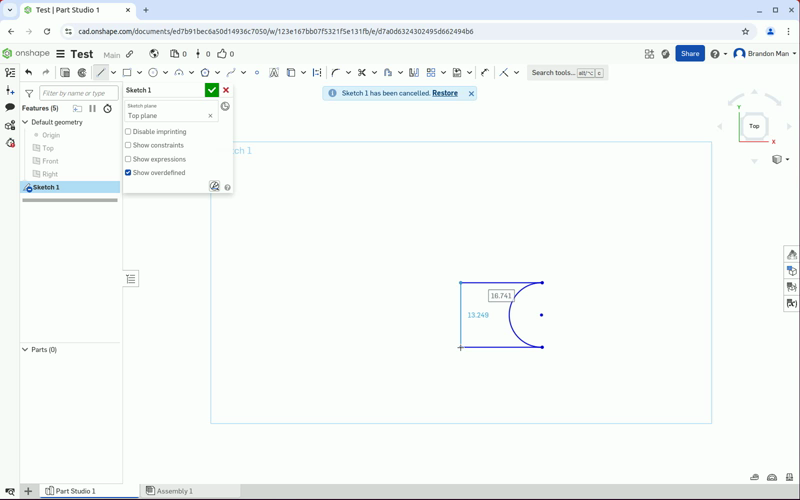
key(esc)
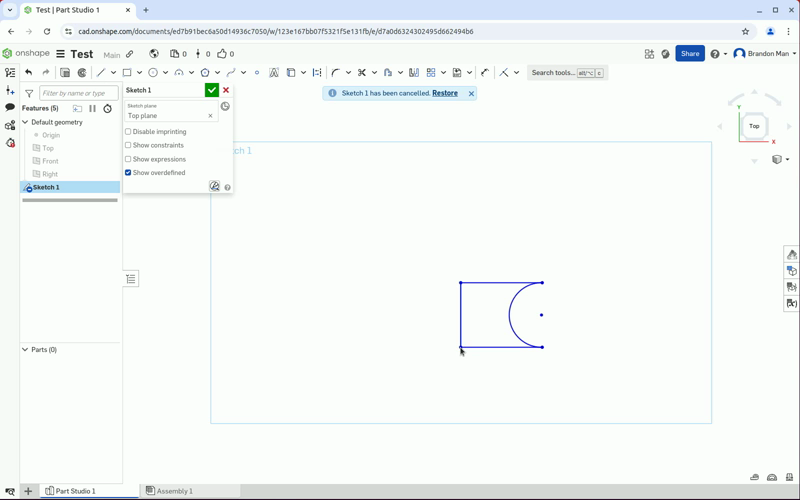
mouse_move(529, 286)
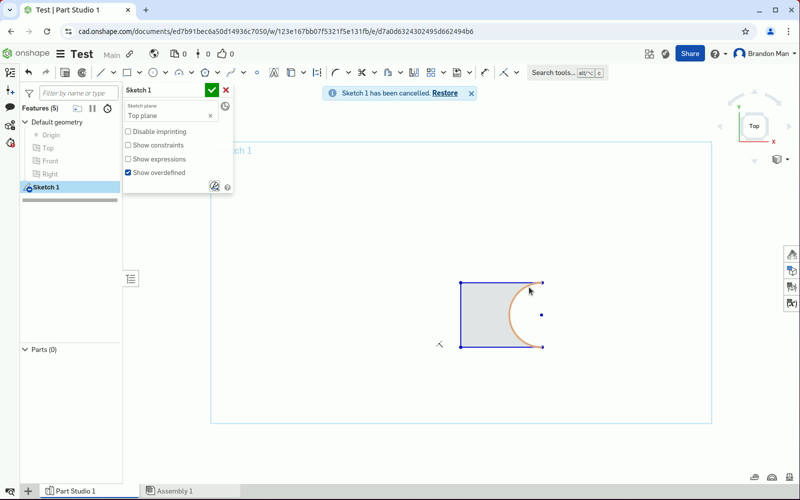
scroll(6)
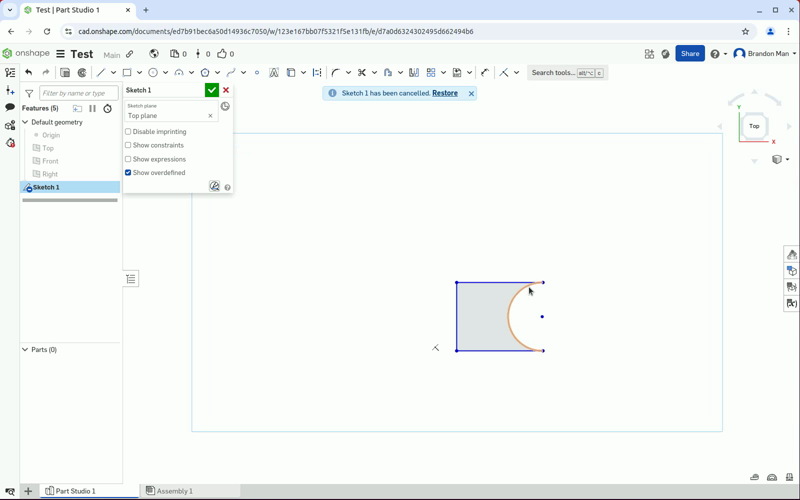
scroll(6)
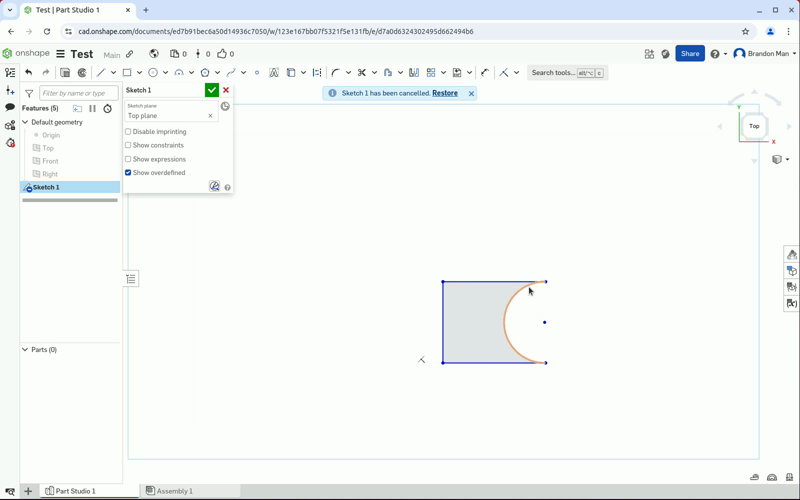
scroll(6)
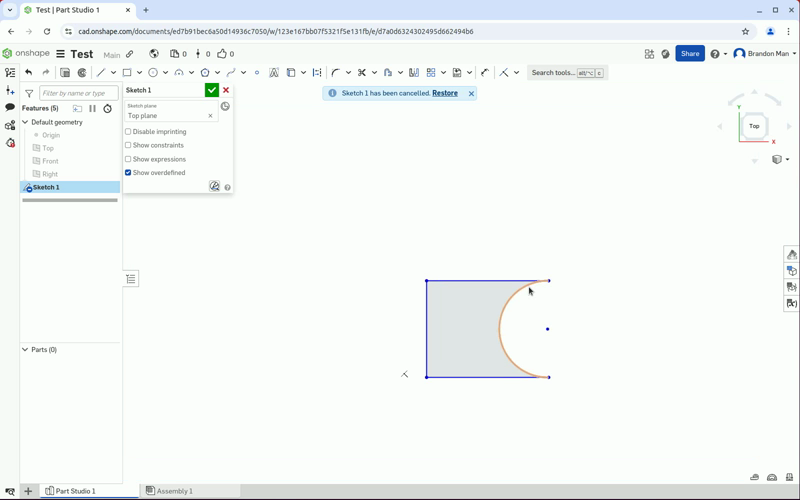
scroll(6)
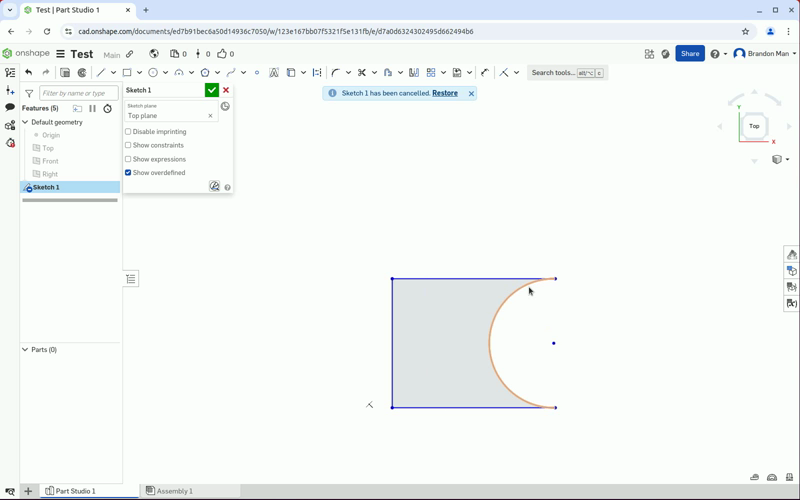
scroll(6)
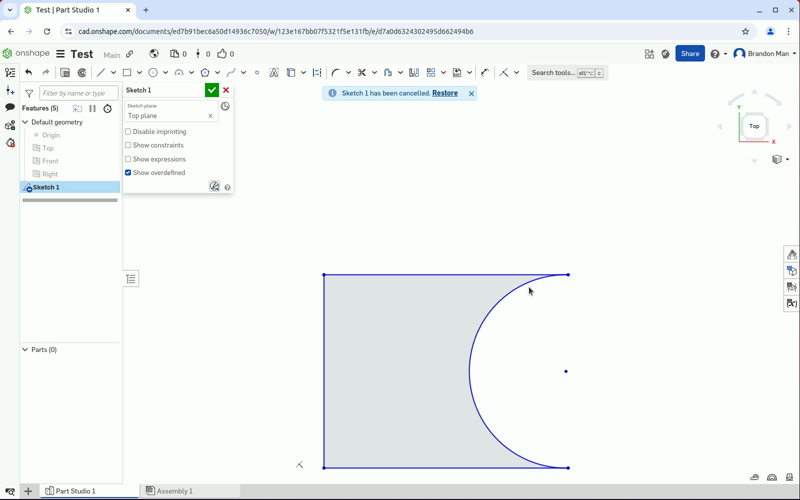
scroll(6)
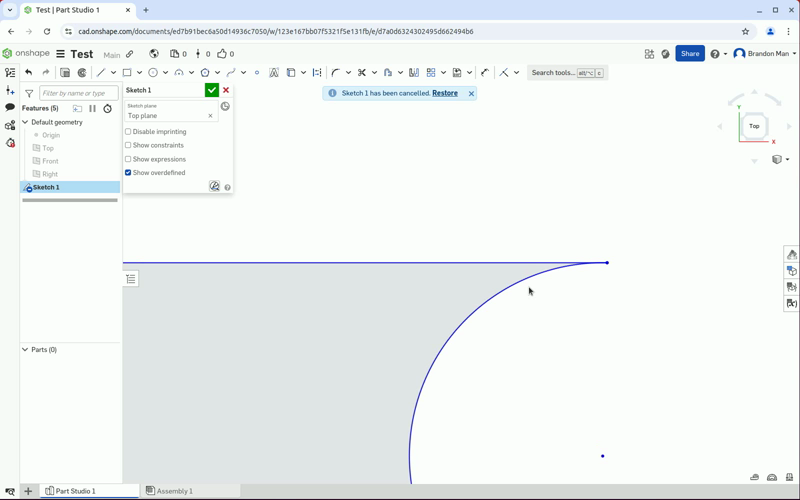
scroll(6)
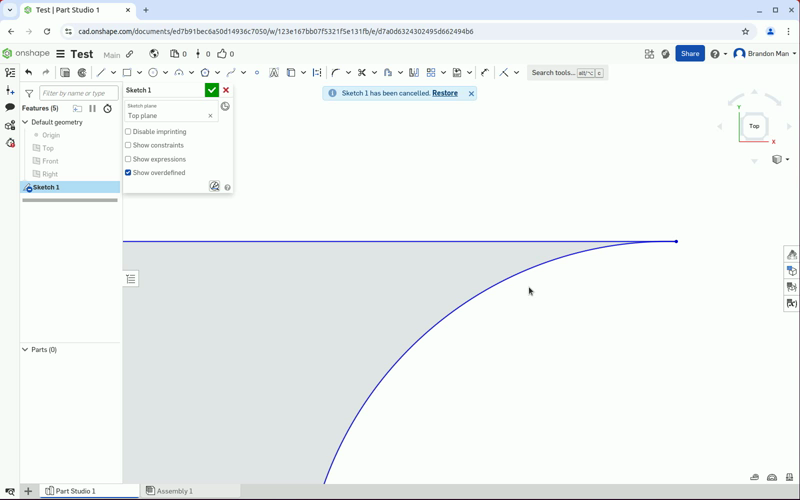
click(529, 286)
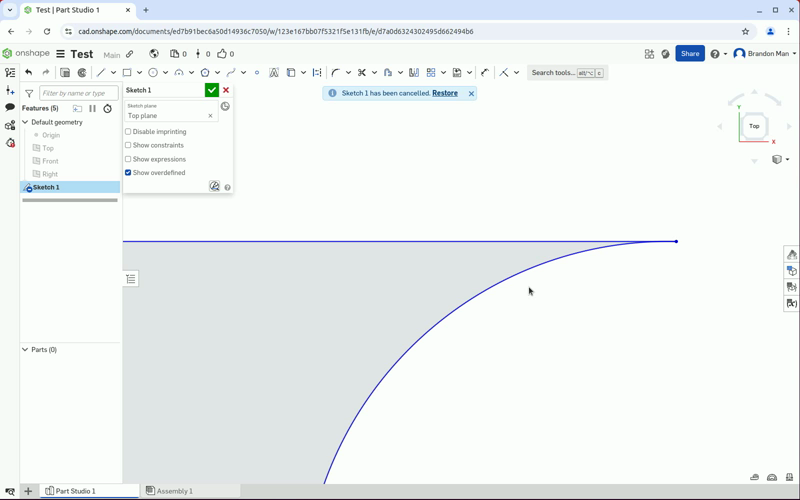
scroll(-6)
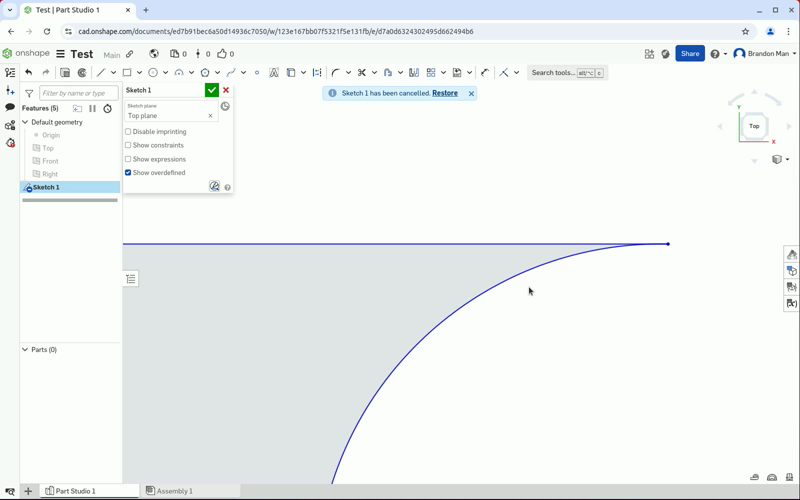
scroll(-6)
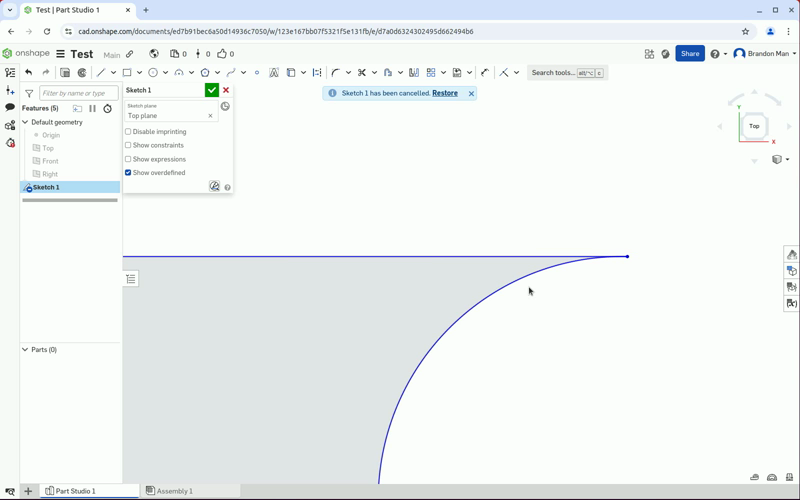
scroll(-6)
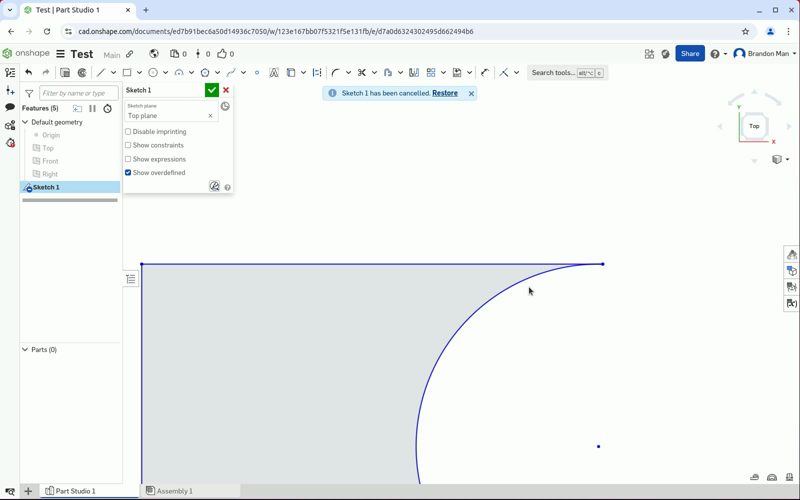
scroll(-6)
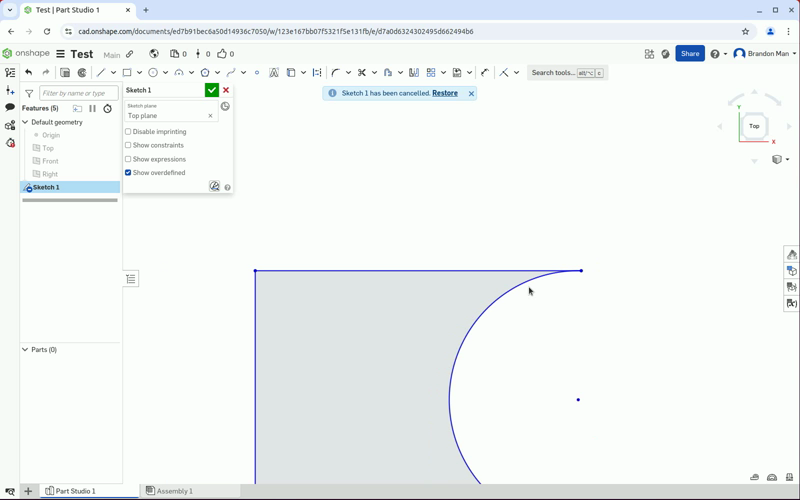
scroll(-6)
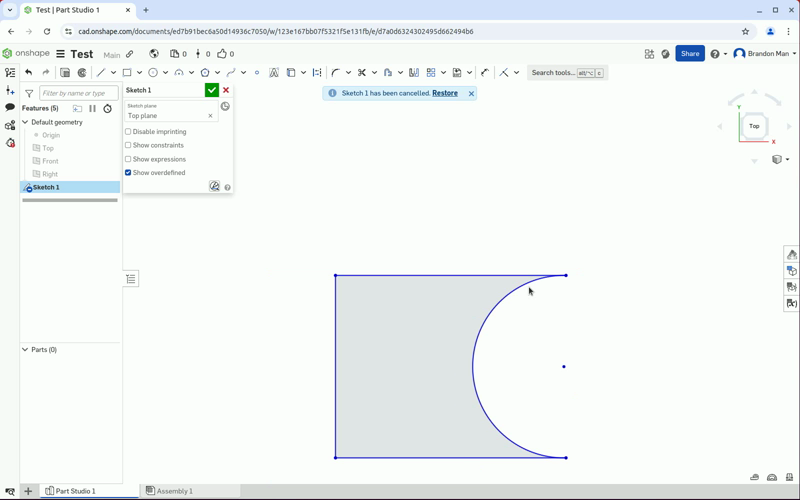
scroll(-6)
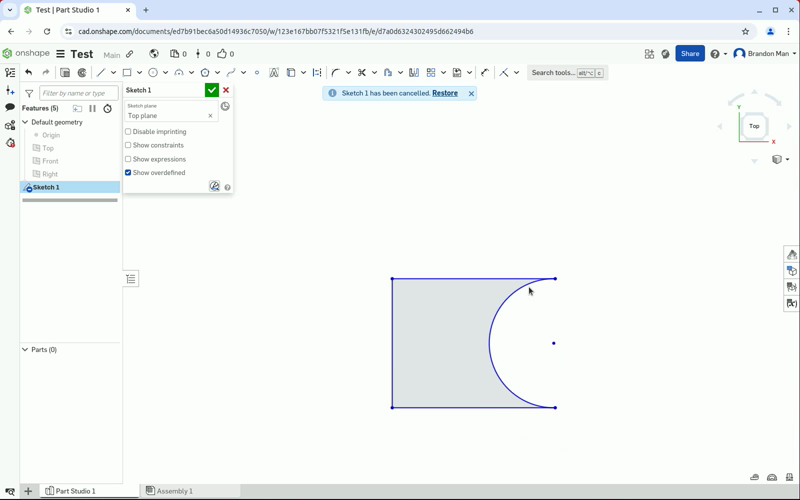
scroll(-6)
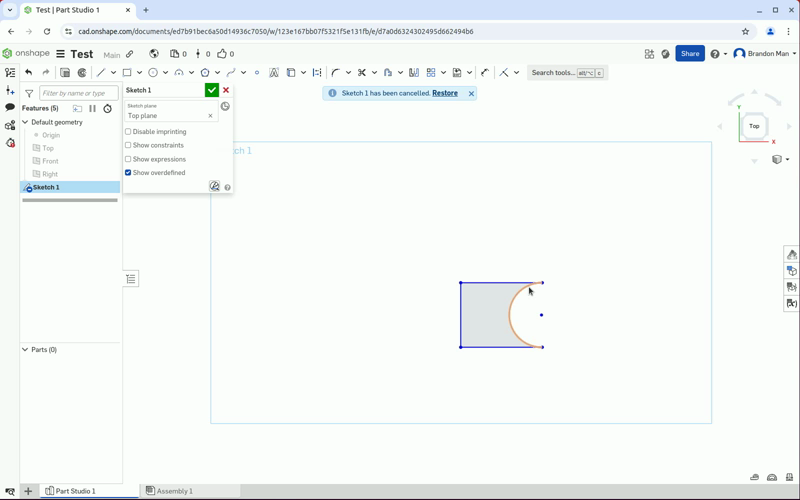
mouse_move(73, 352)
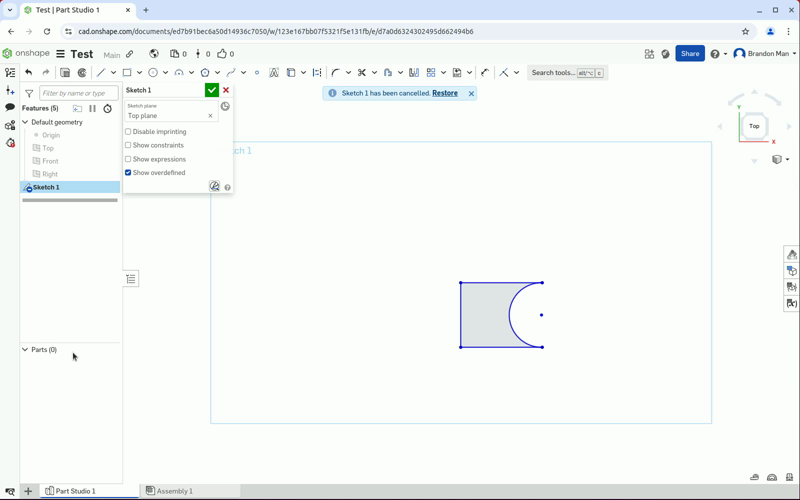
key(shift+y)
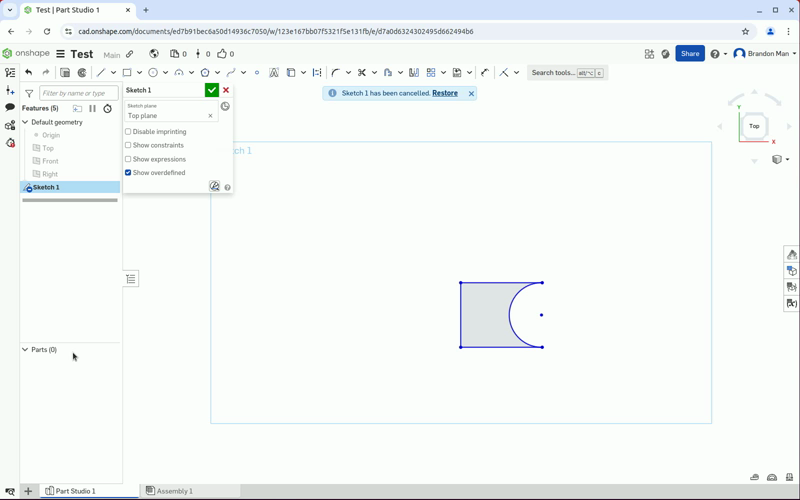
key(shift+e)
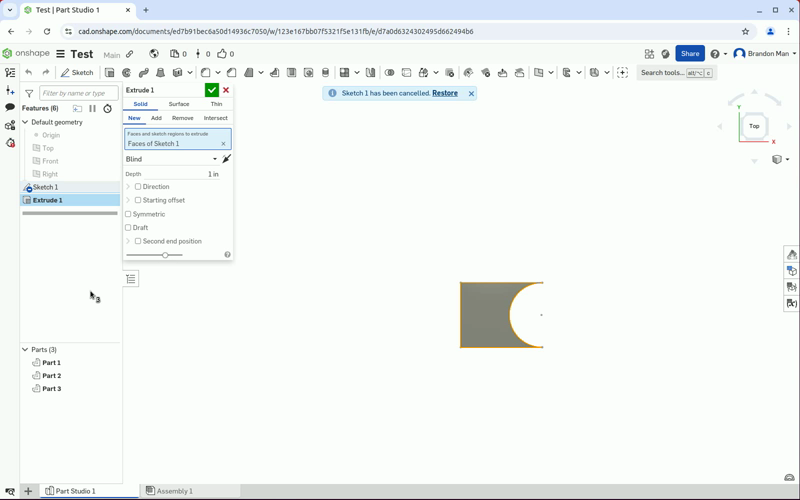
mouse_move(143, 106)
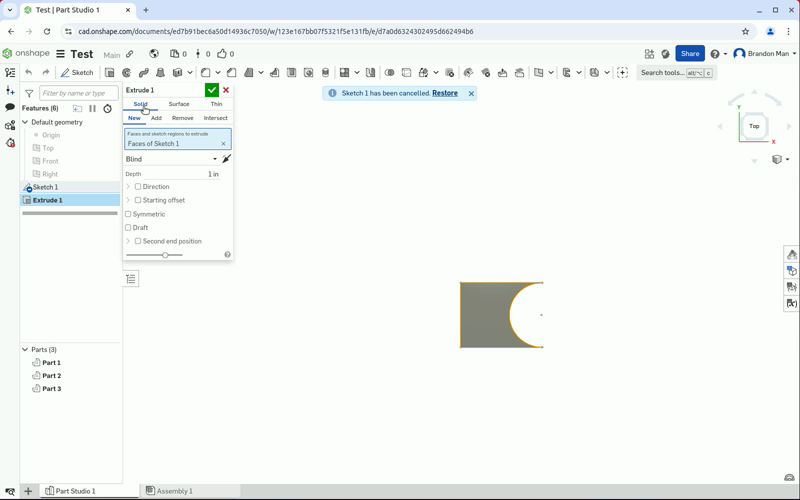
click(143, 106)
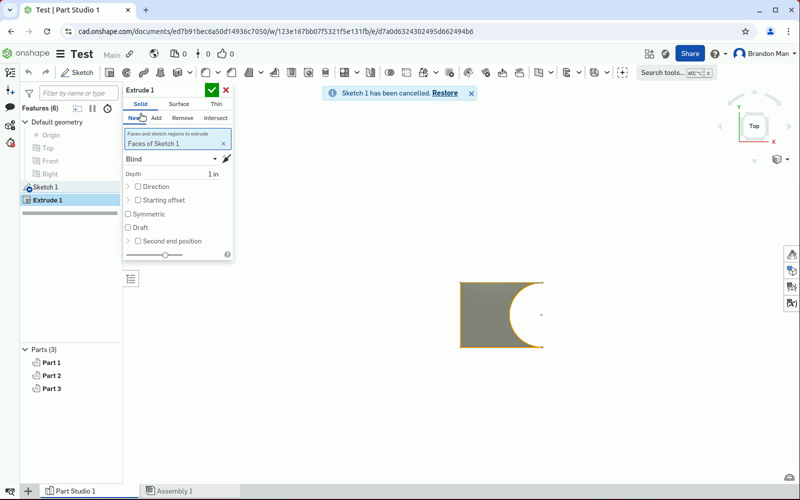
mouse_move(137, 120)
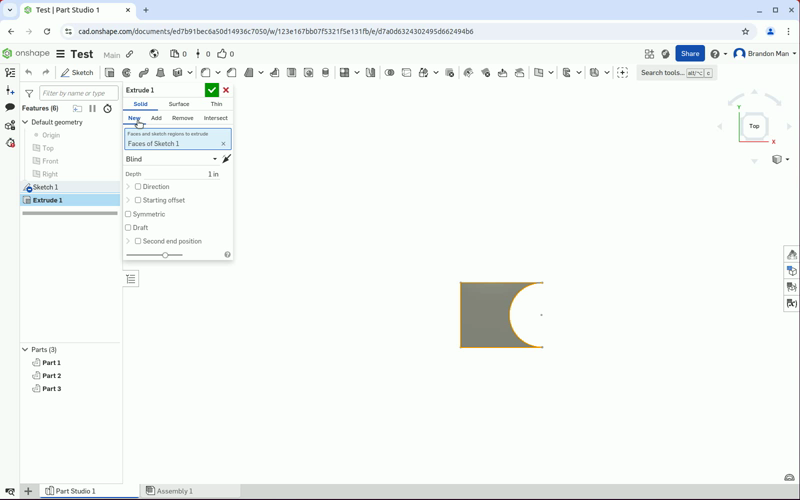
click(137, 120)
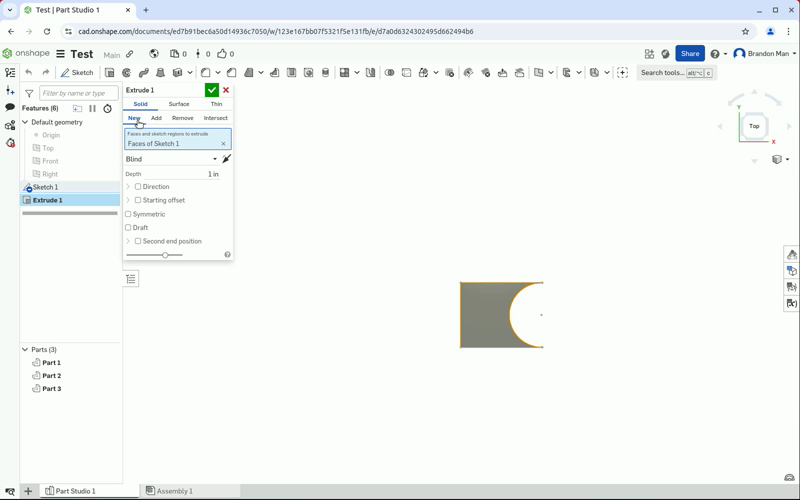
key(tab, 4)
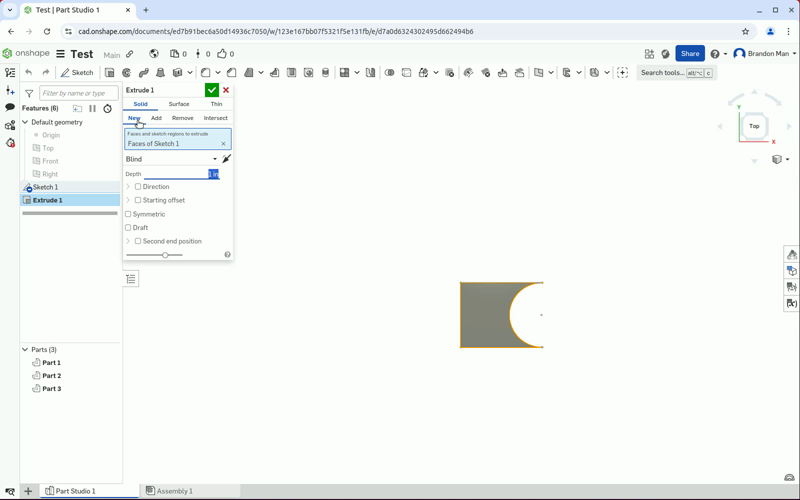
text(6.74)
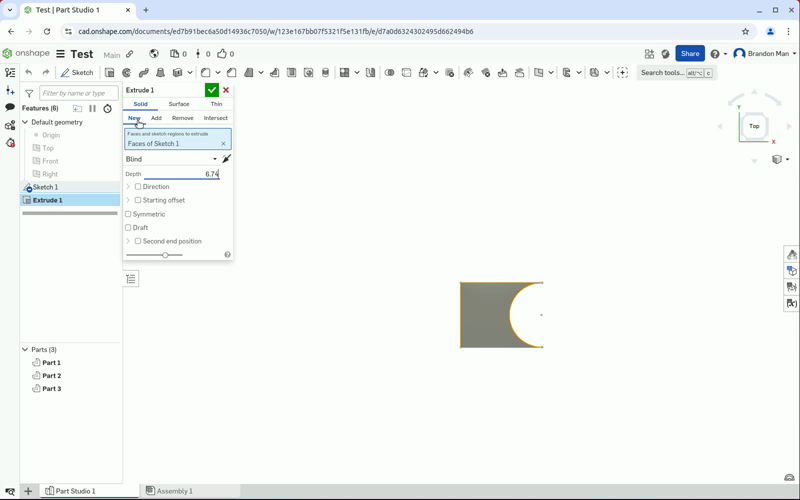
key(tab, 3)
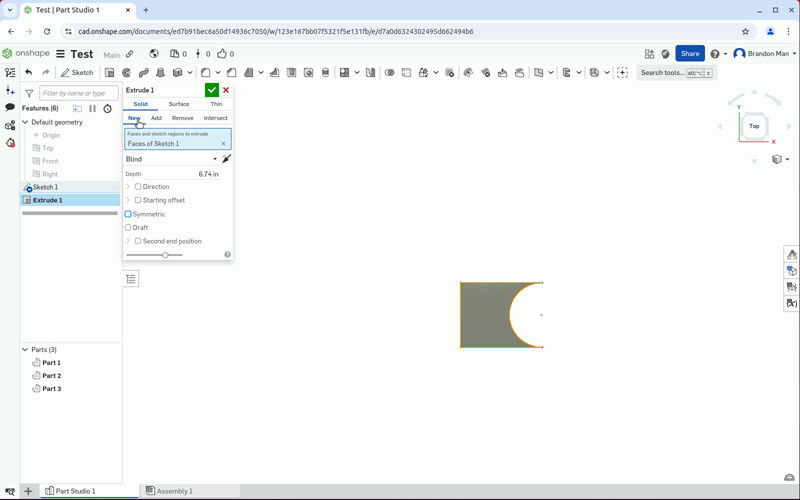
key(space)
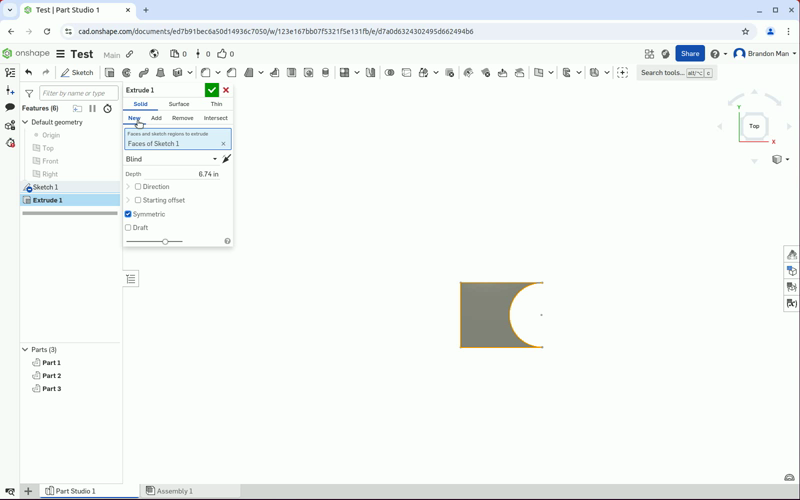
key(enter)
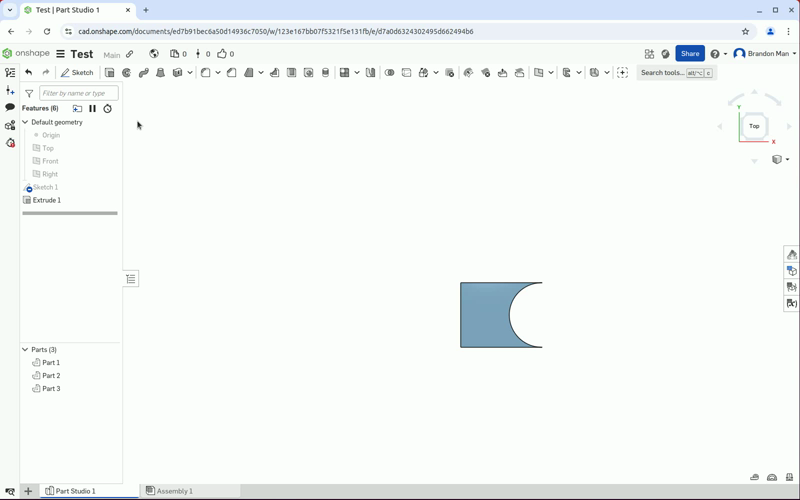
key(shift+h)
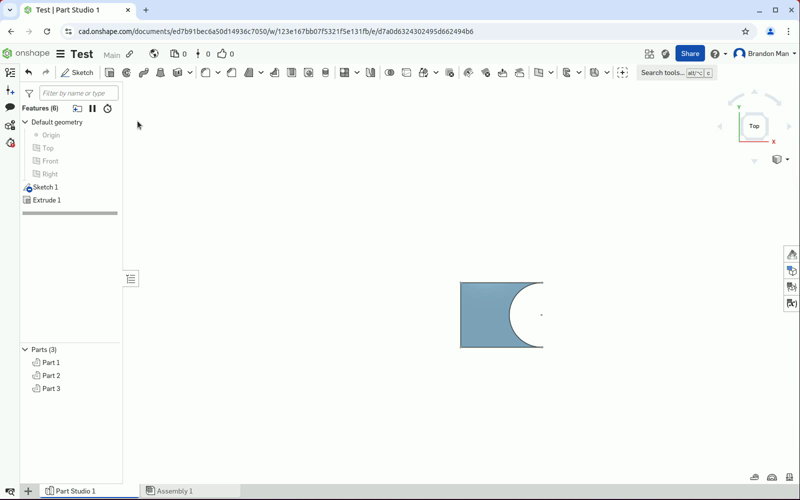
key(shift+h)
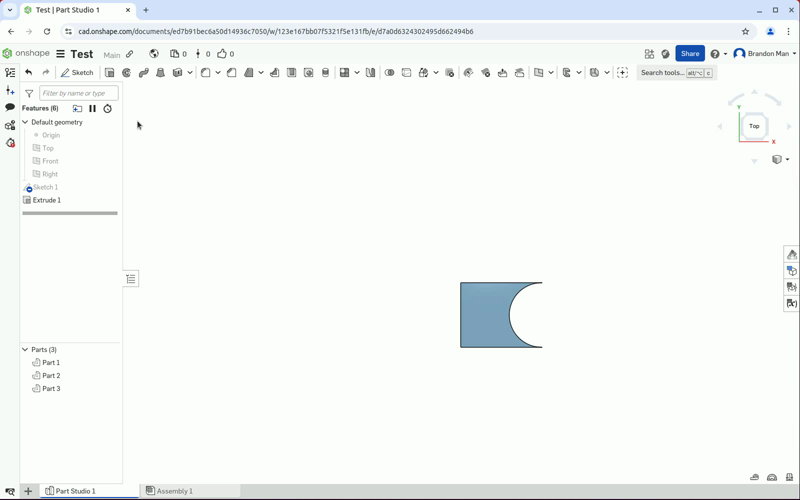
mouse_move(73, 189)
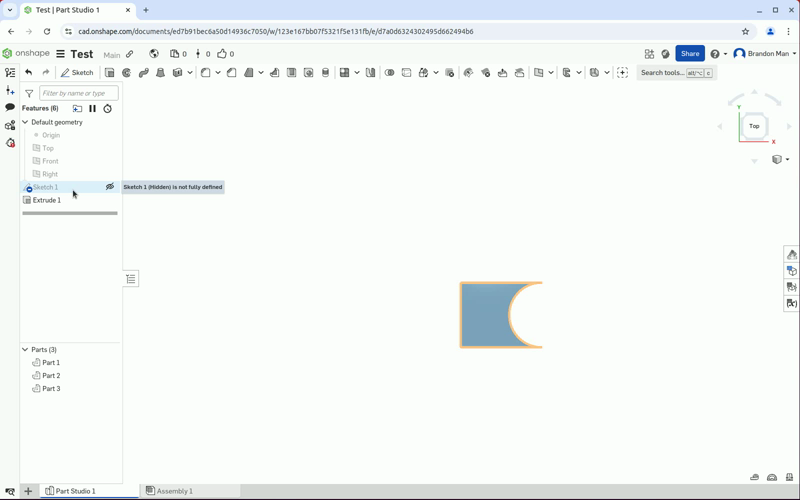
click(73, 189)
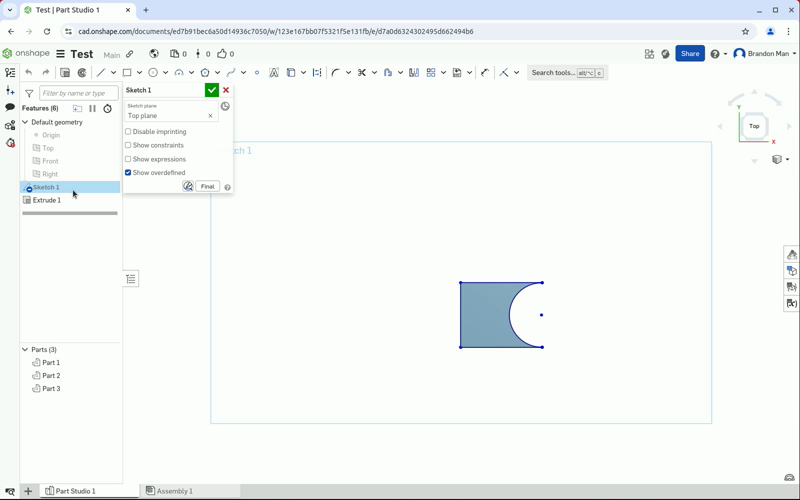
mouse_move(229, 92)
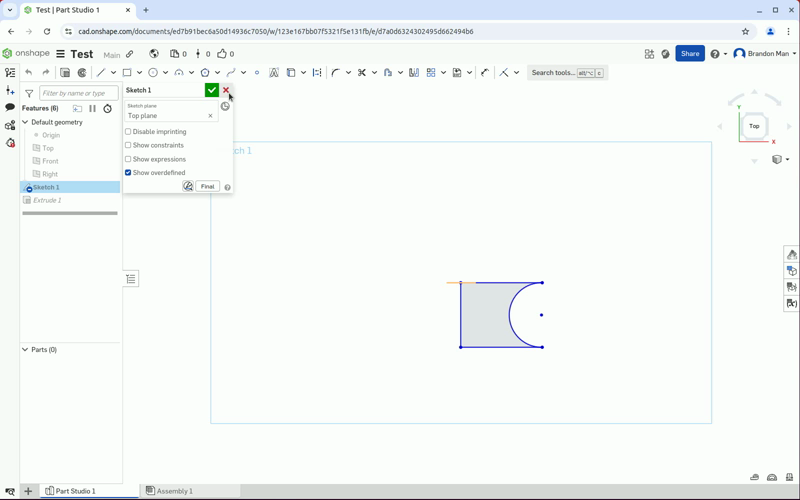
click(229, 92)
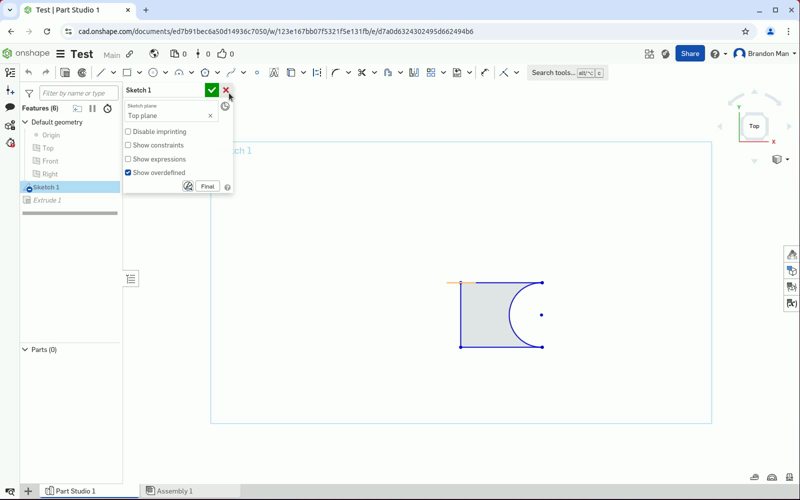
key(shift+s)
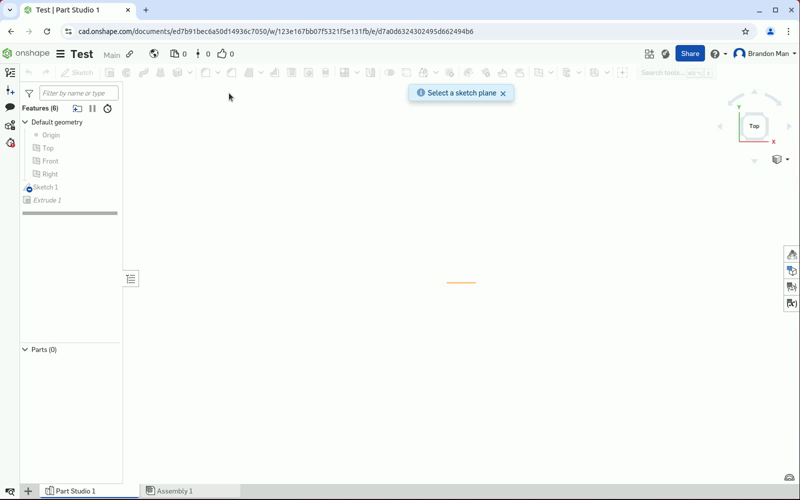
mouse_move(73, 150)
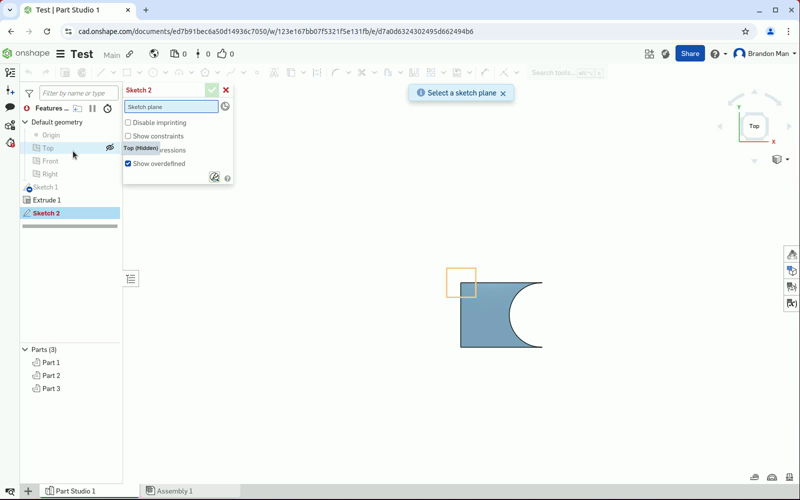
click(73, 150)
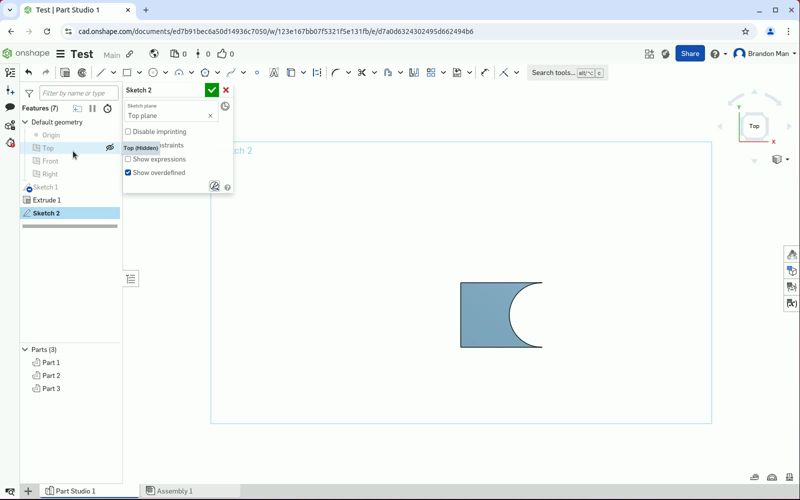
mouse_move(73, 352)
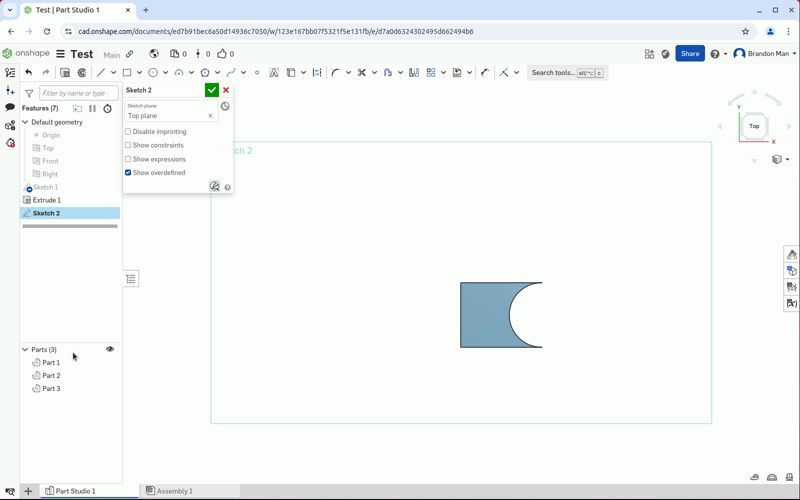
key(y)
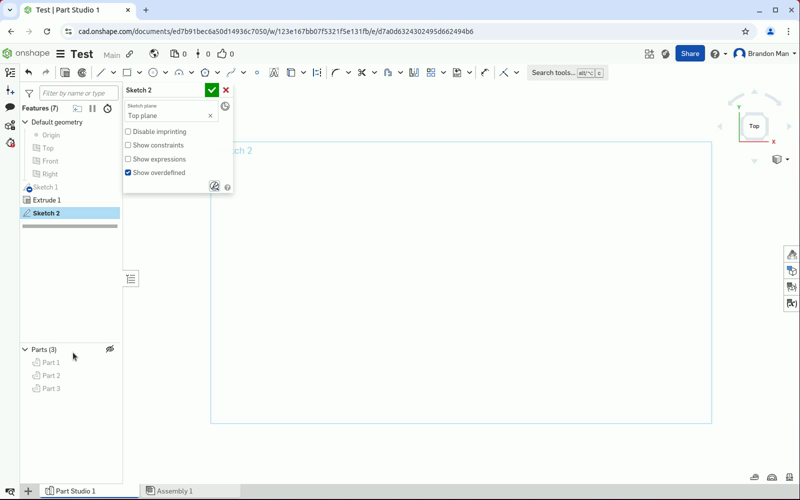
key(l)
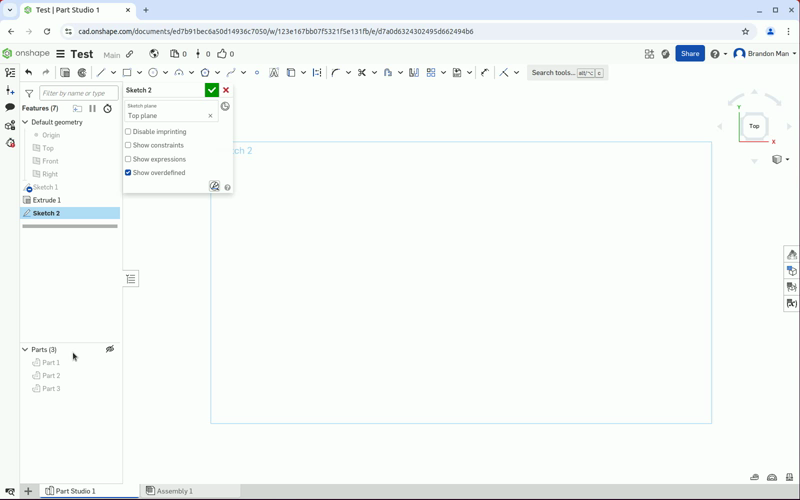
key_down(shift)
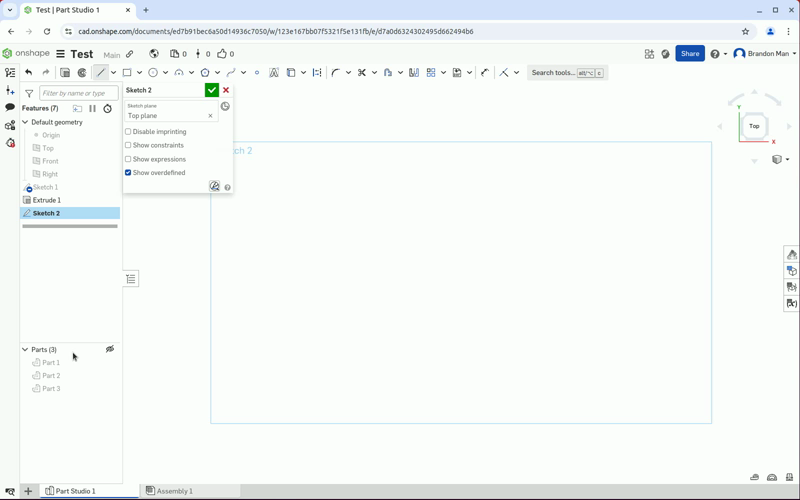
mouse_move(541, 347)
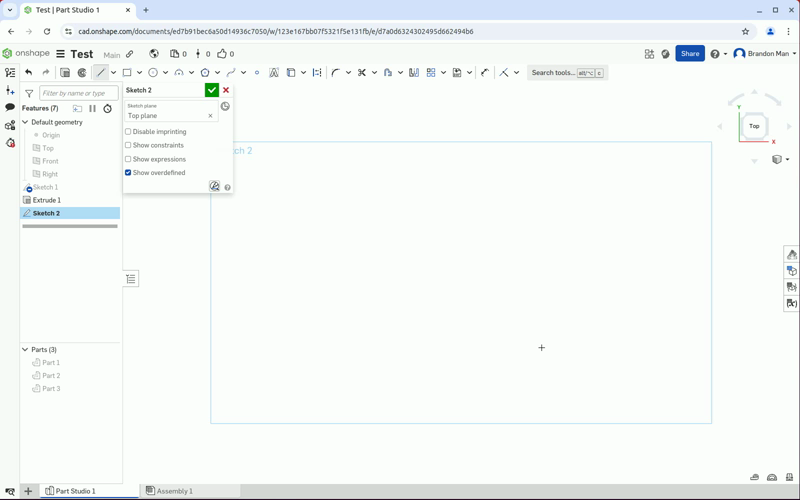
click(541, 347)
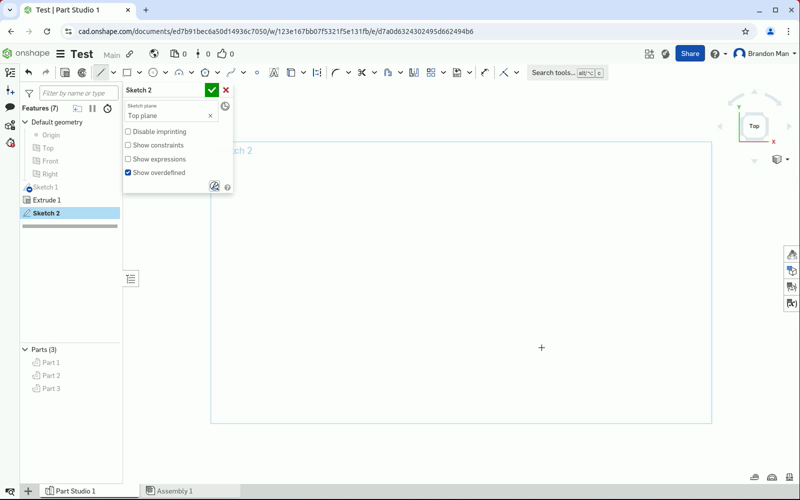
key_up(shift)
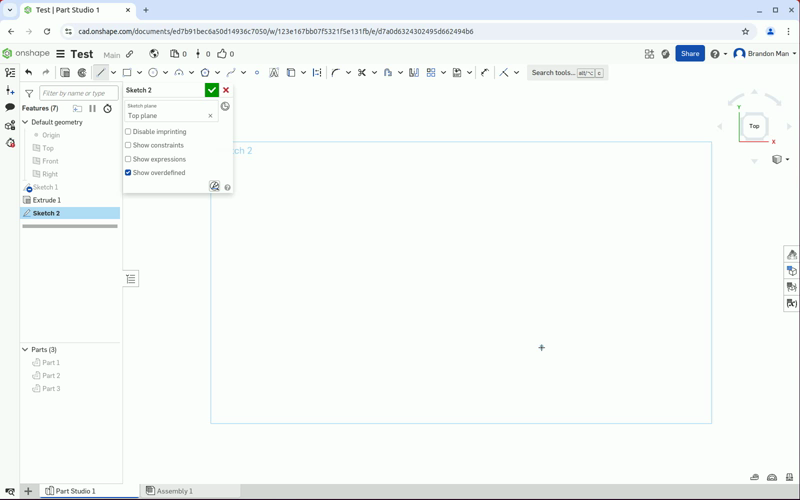
key_down(shift)
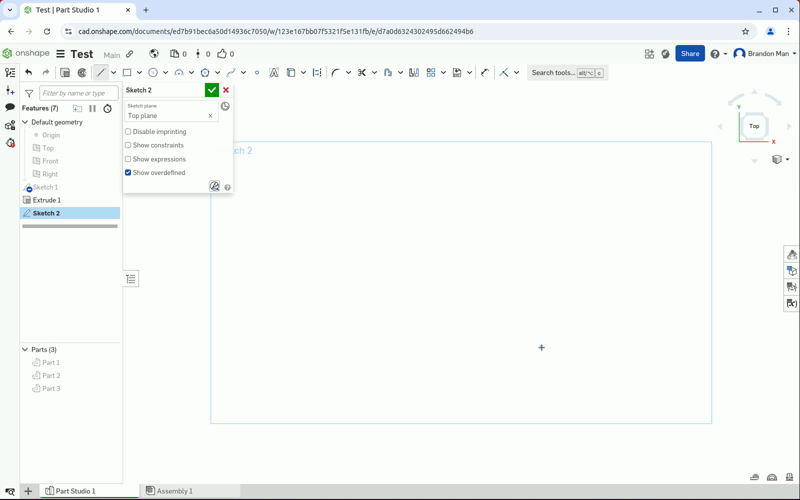
mouse_move(541, 282)
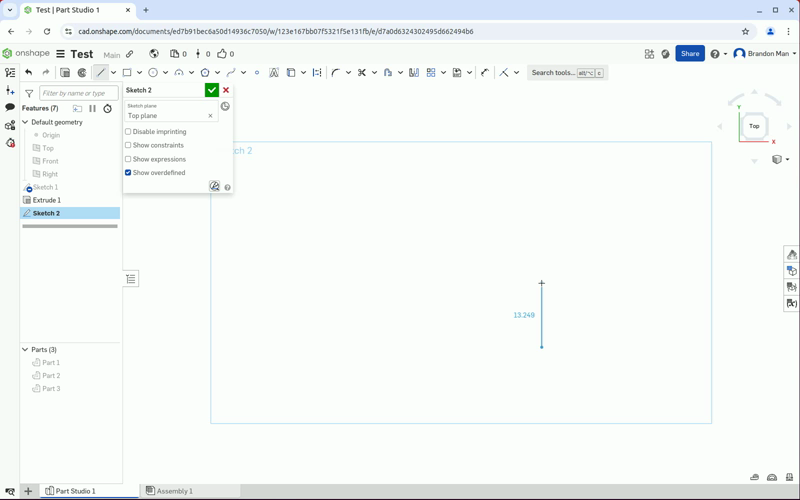
click(541, 282)
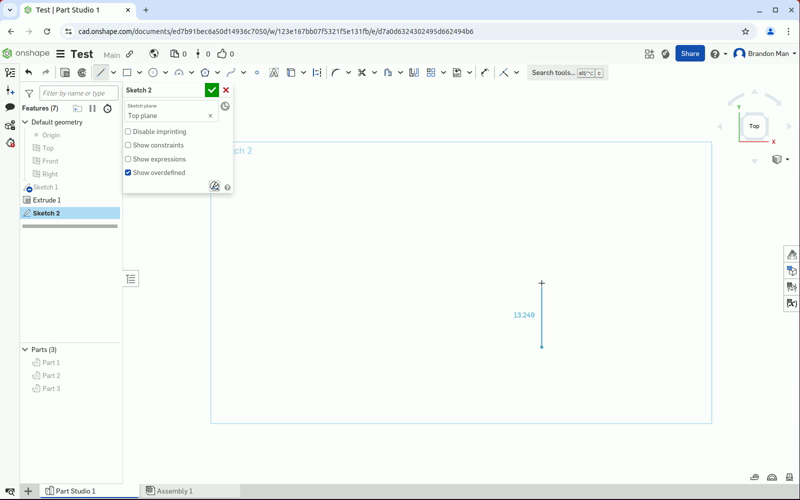
key_up(shift)
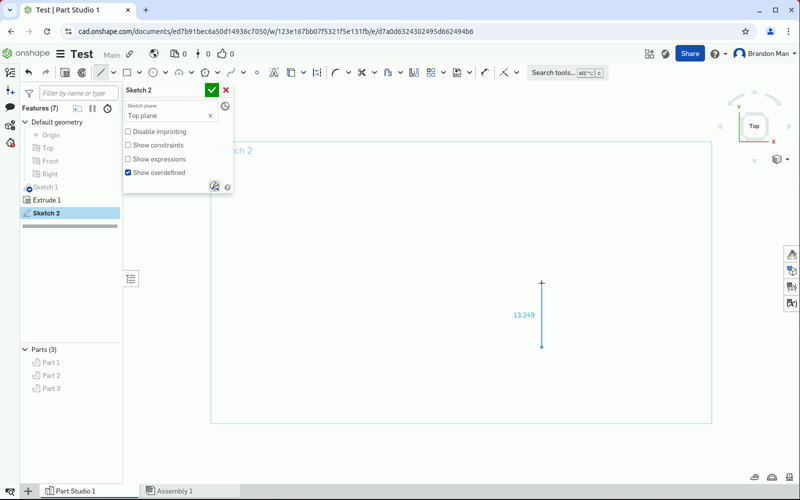
key(esc)
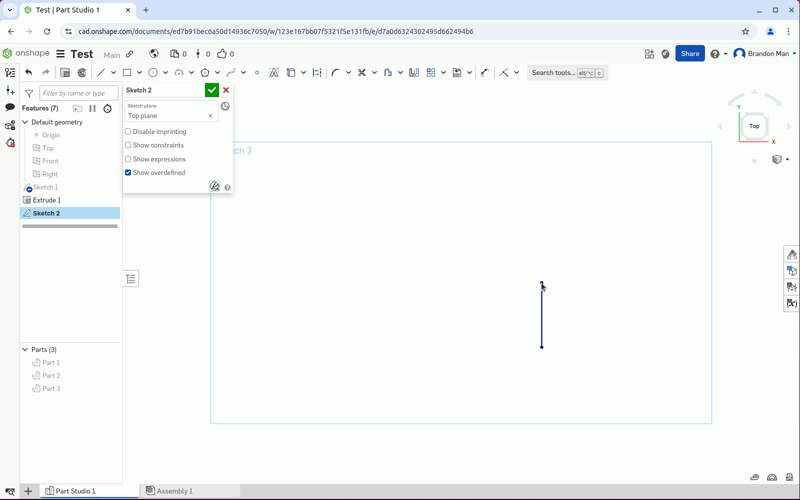
key(a)
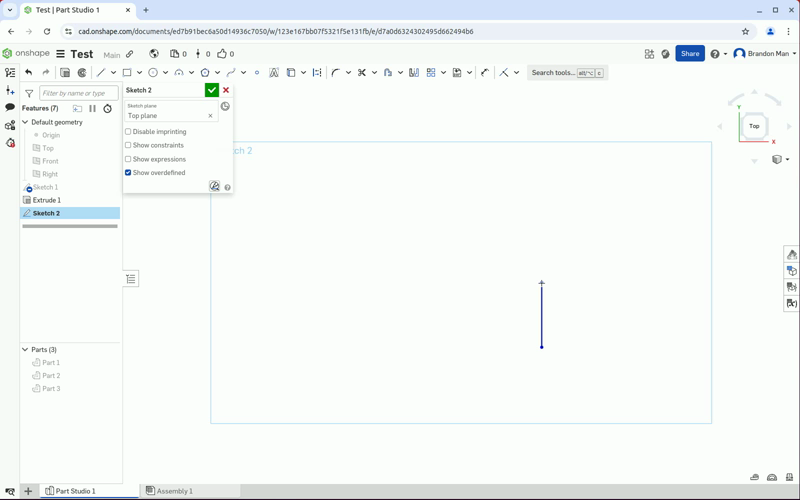
mouse_move(541, 282)
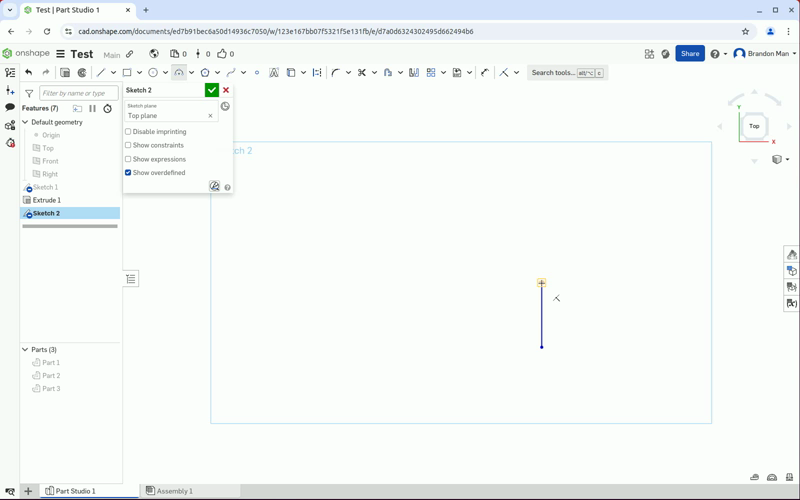
click(541, 282)
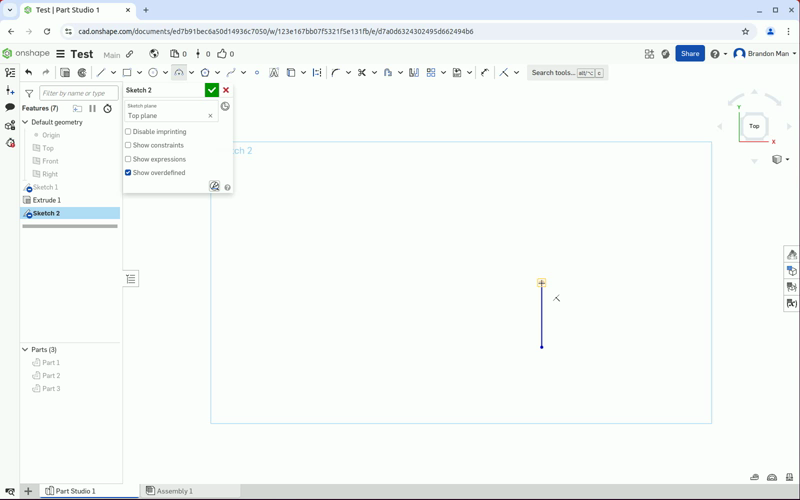
mouse_move(541, 347)
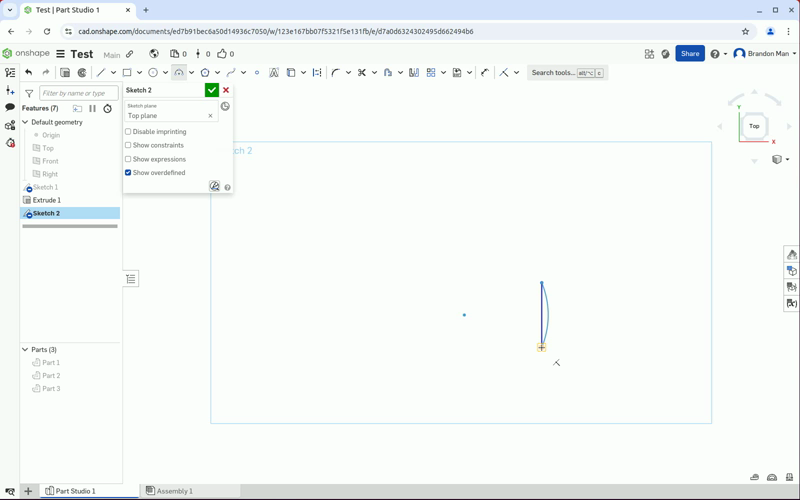
click(541, 347)
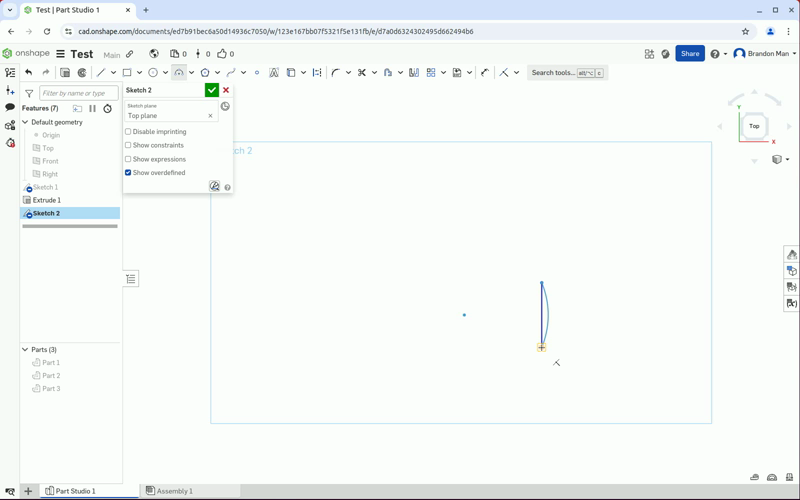
key_down(shift)
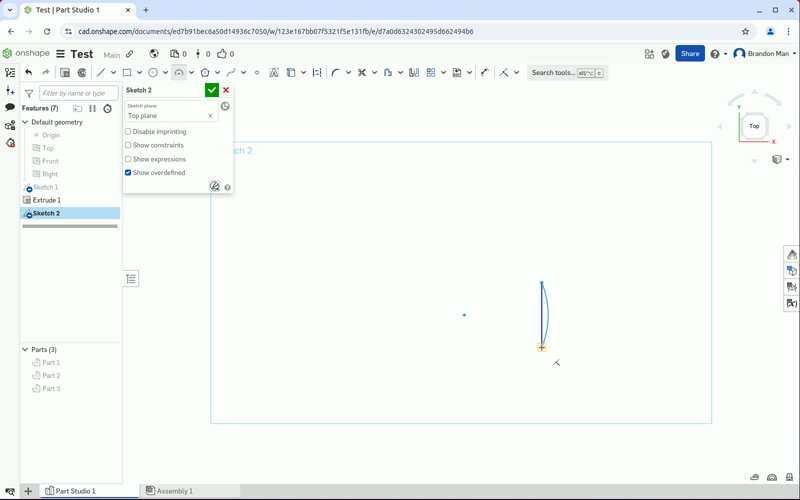
mouse_move(509, 315)
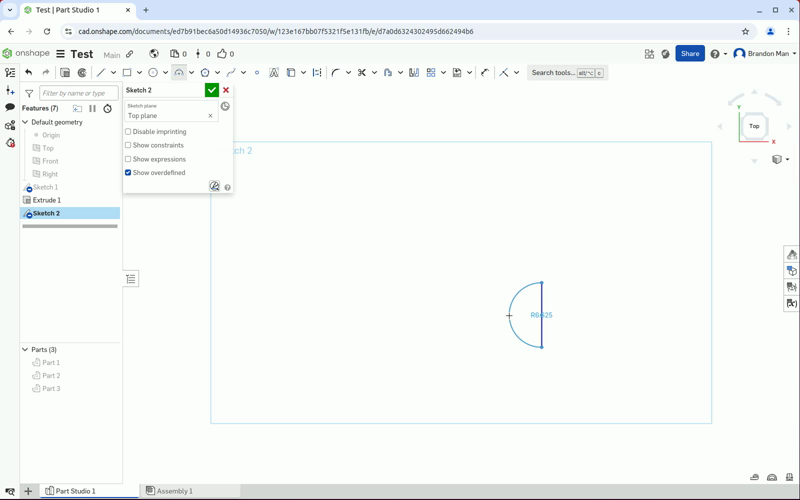
click(509, 315)
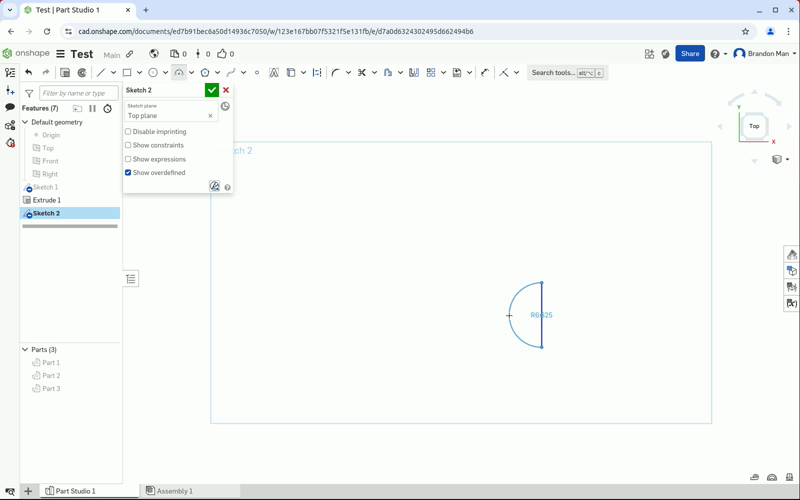
key_up(shift)
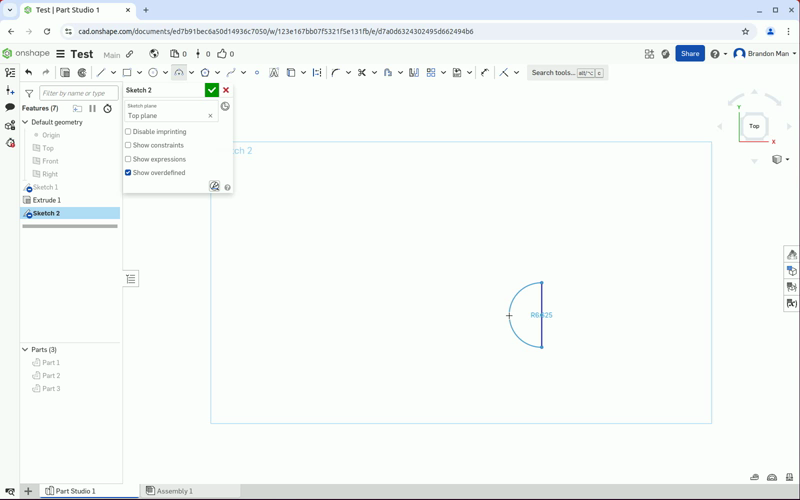
key(esc)
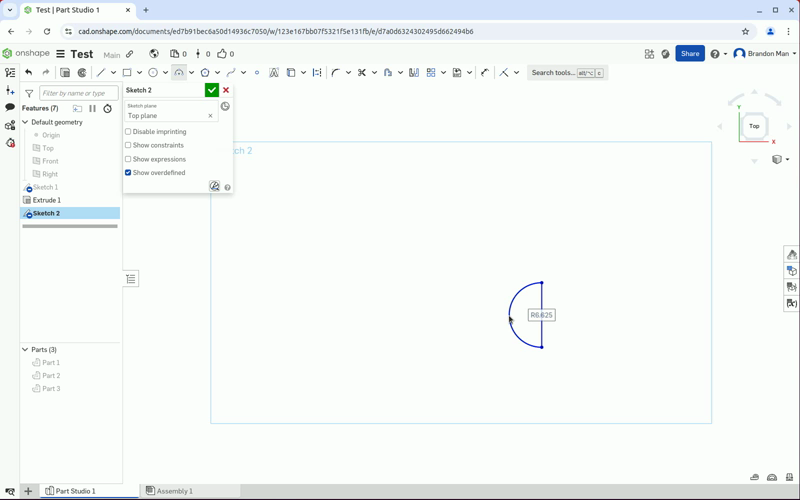
mouse_move(529, 320)
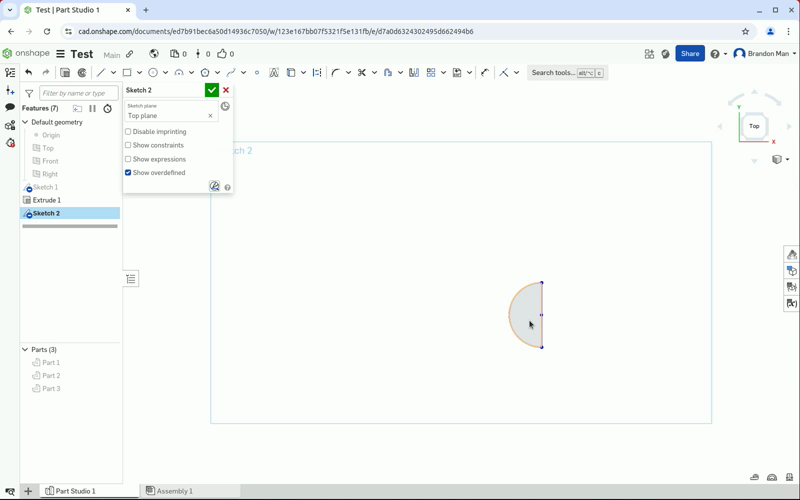
scroll(6)
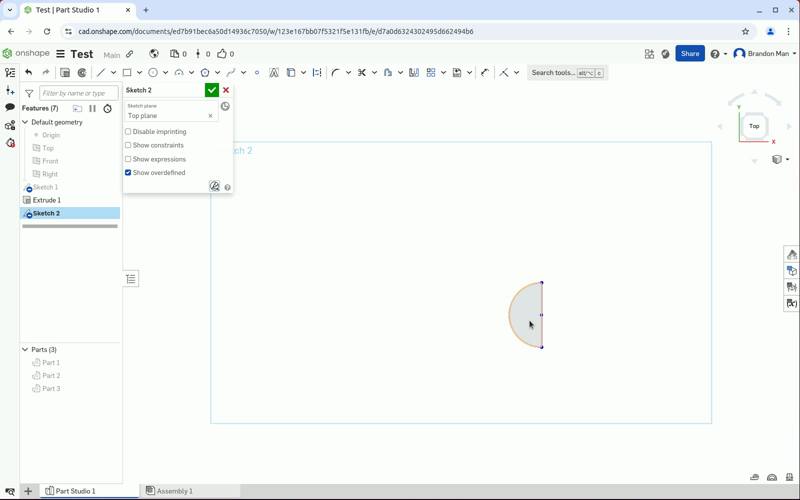
scroll(6)
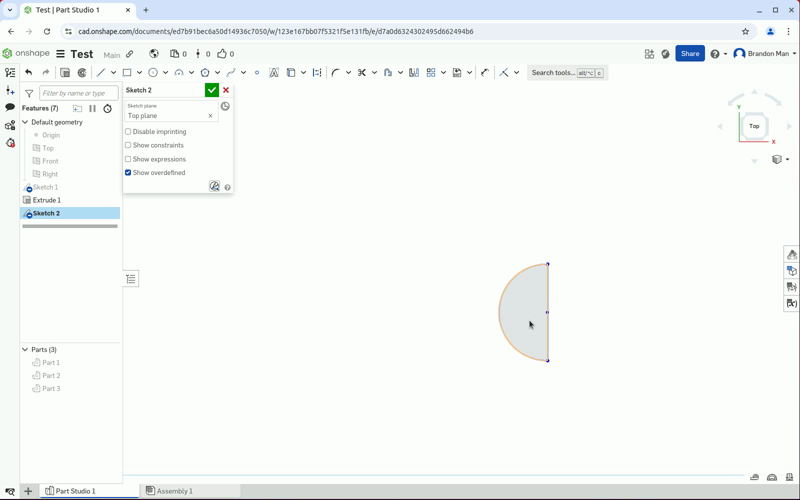
scroll(6)
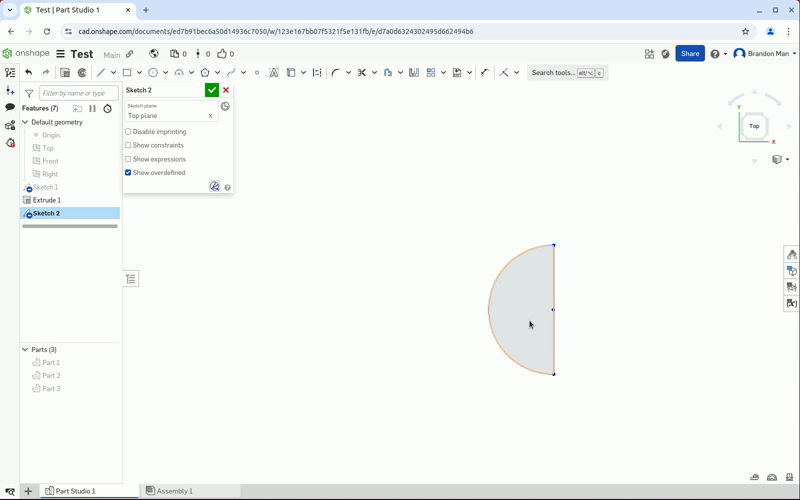
scroll(6)
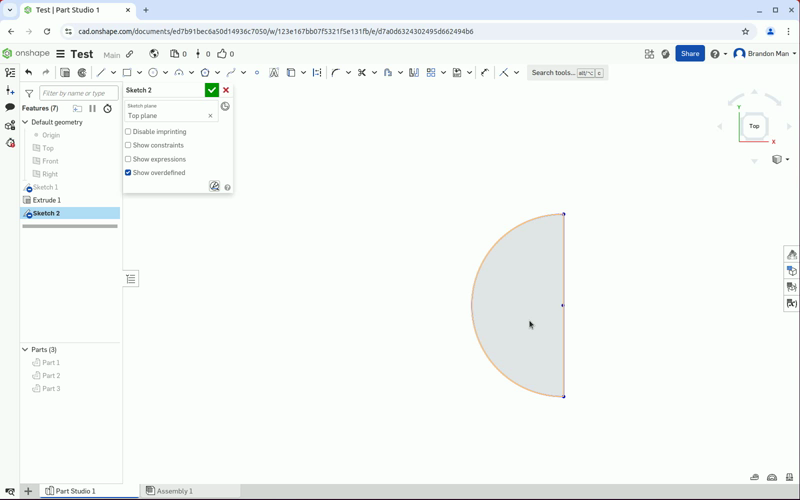
scroll(6)
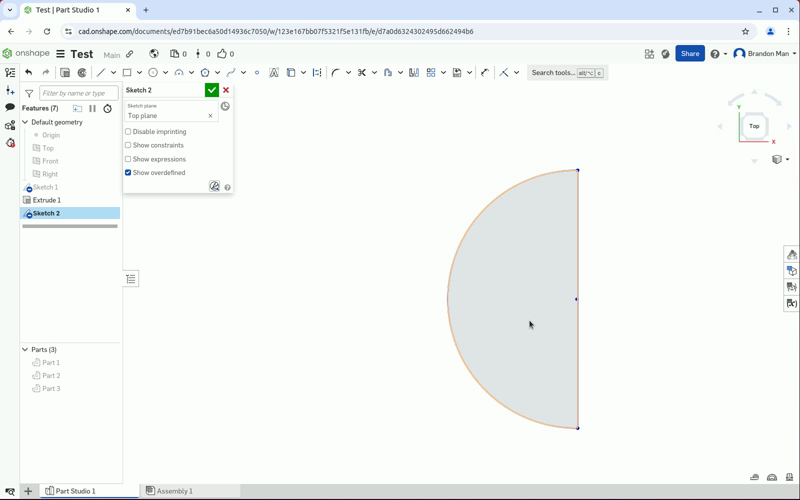
scroll(6)
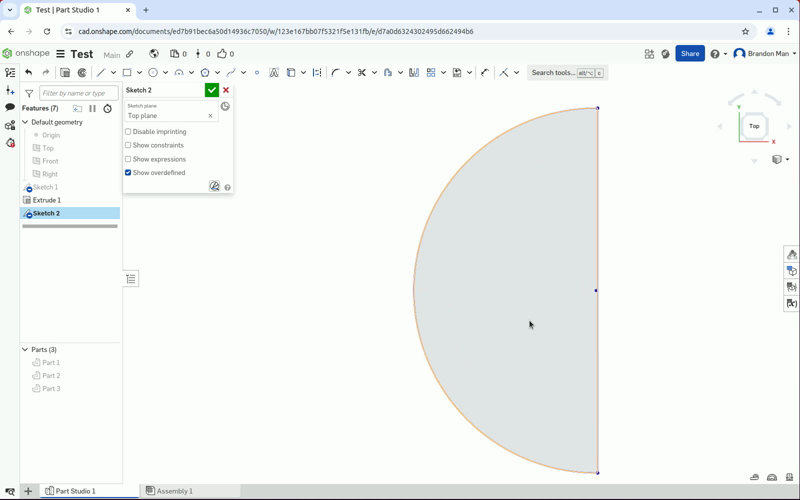
scroll(6)
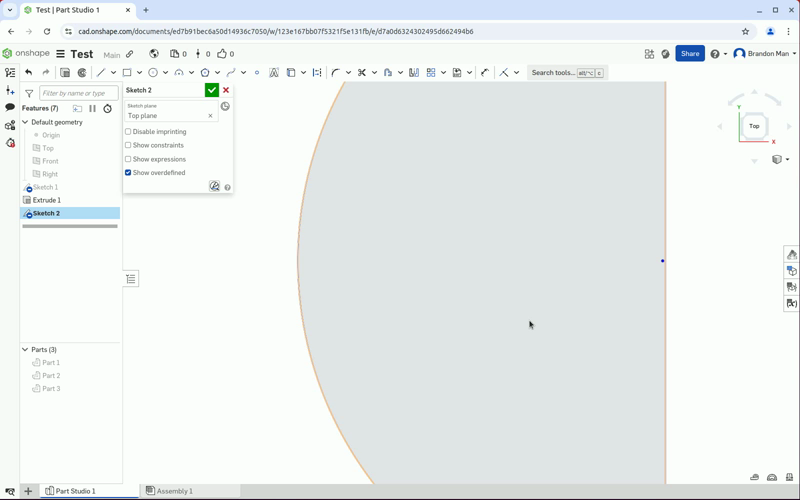
click(529, 320)
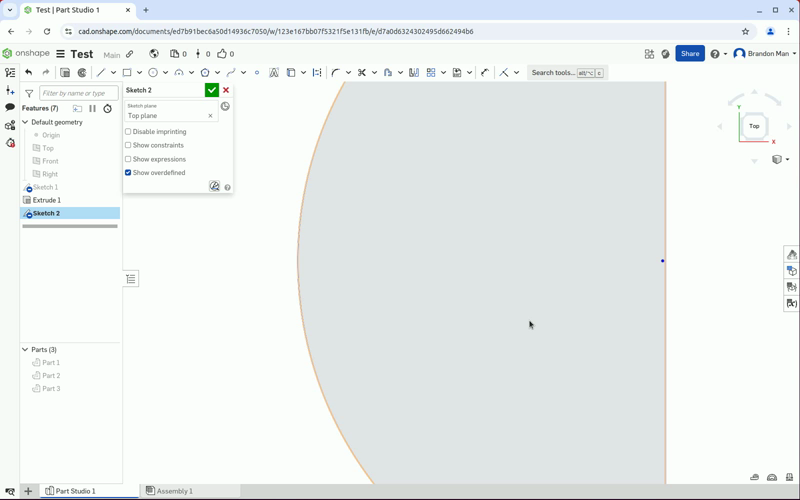
scroll(-6)
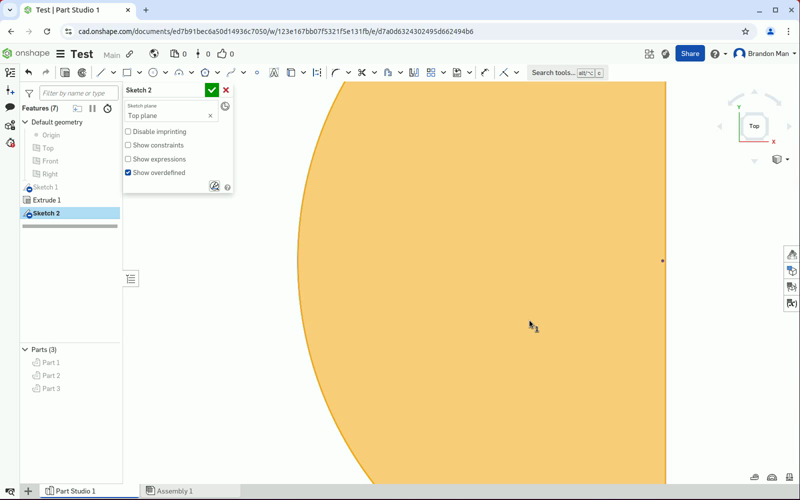
scroll(-6)
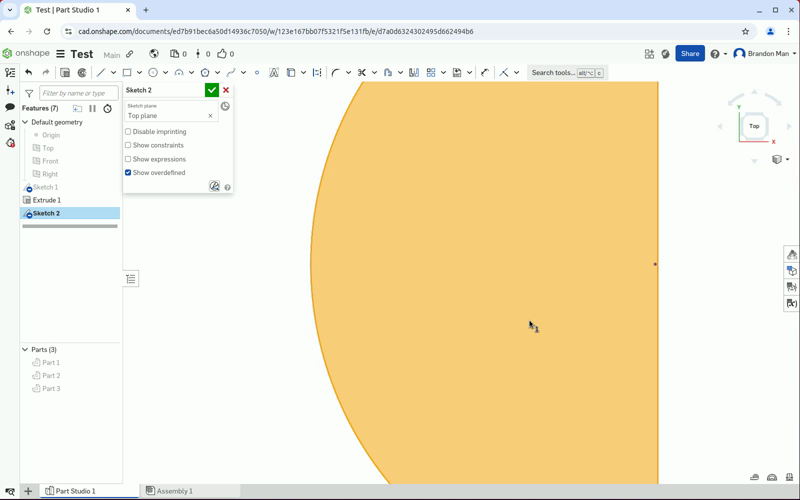
scroll(-6)
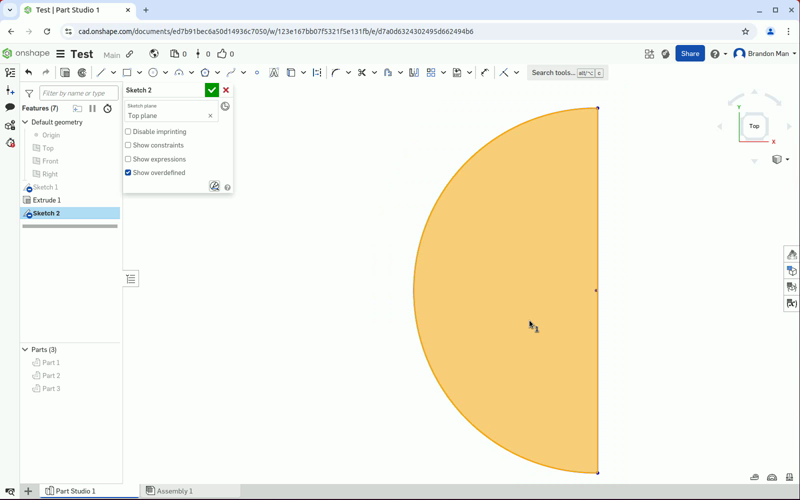
scroll(-6)
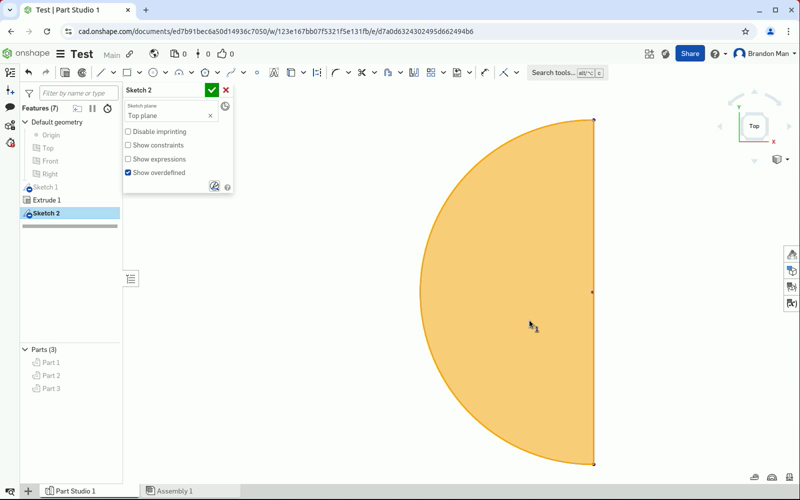
scroll(-6)
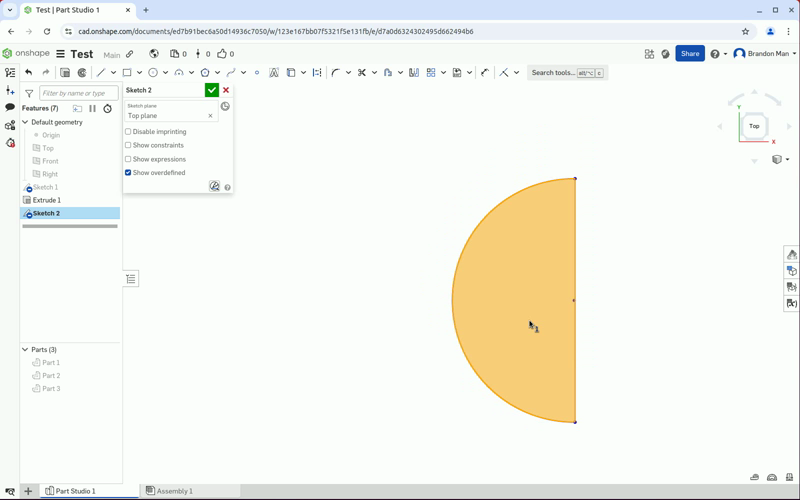
scroll(-6)
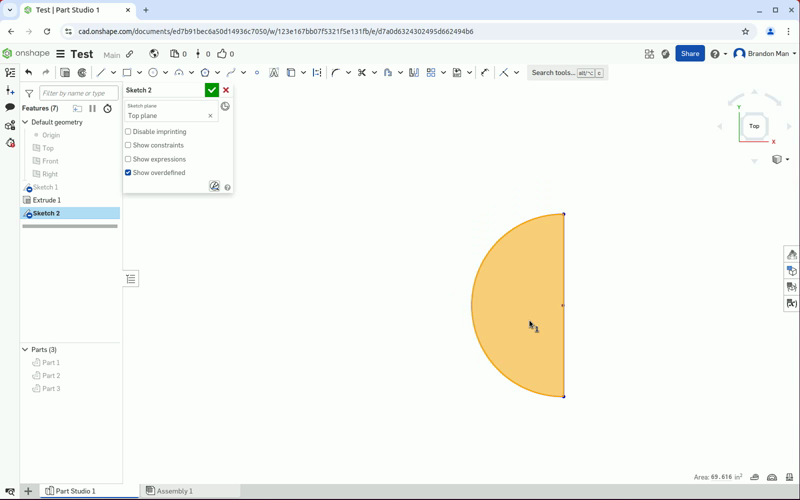
scroll(-6)
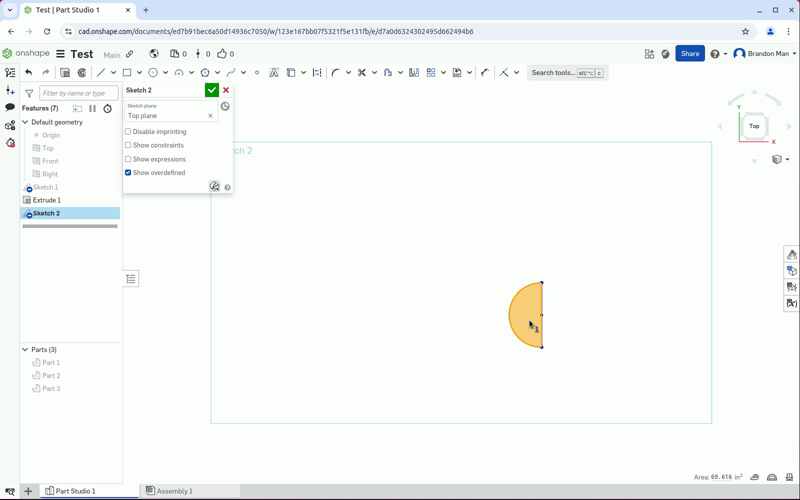
mouse_move(73, 352)
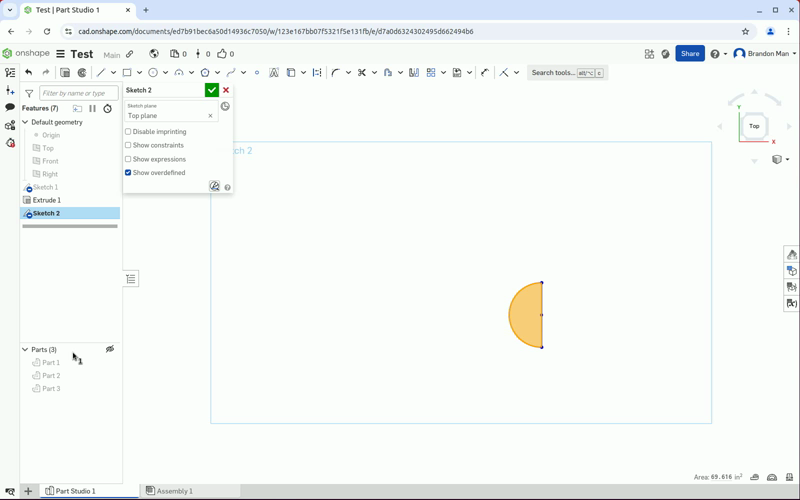
key(shift+y)
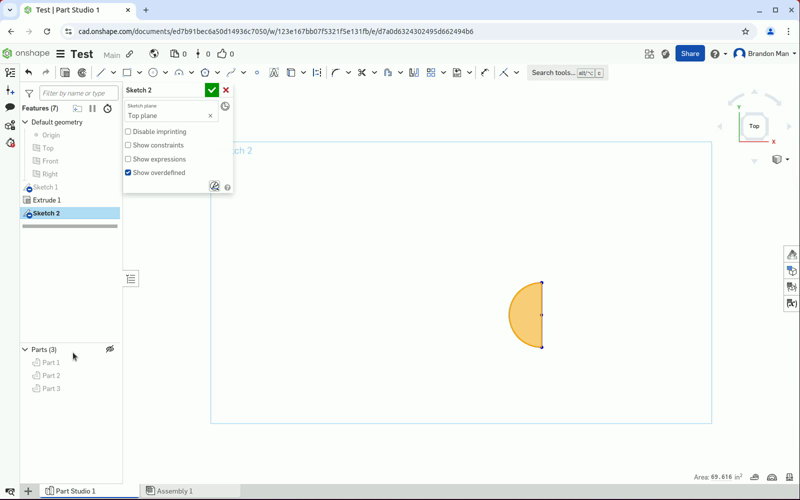
key(shift+e)
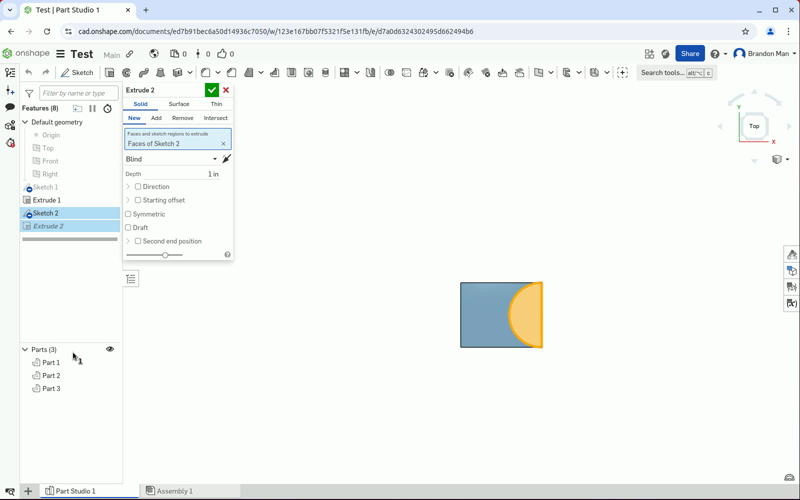
mouse_move(143, 106)
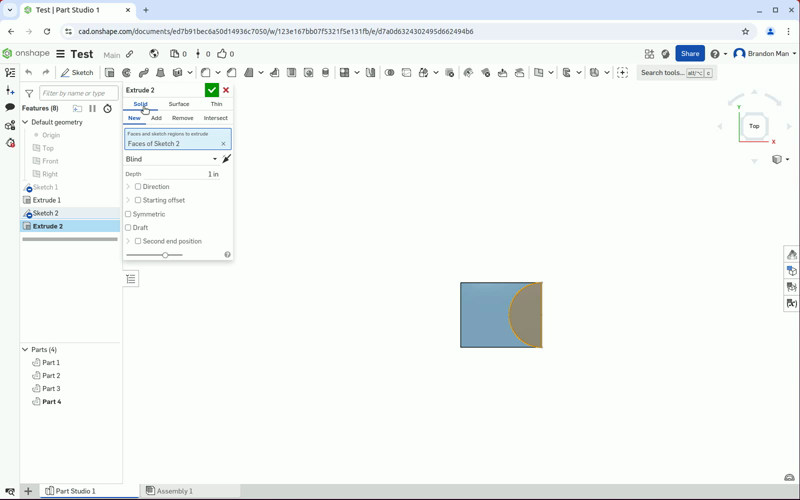
click(143, 106)
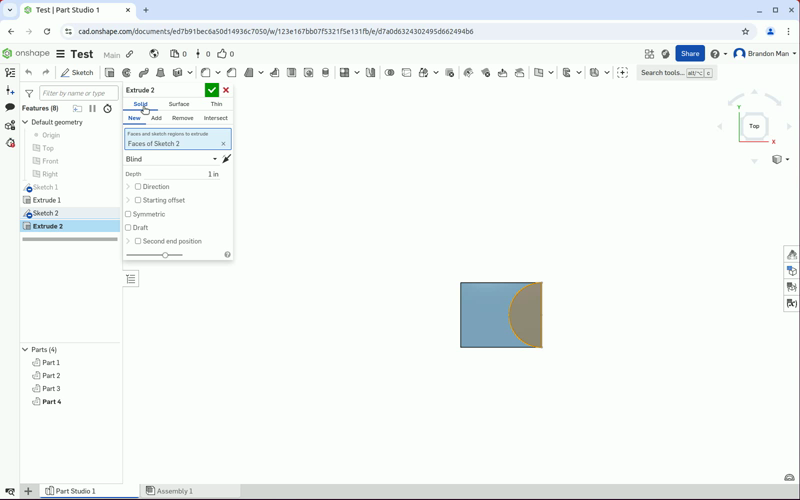
mouse_move(137, 120)
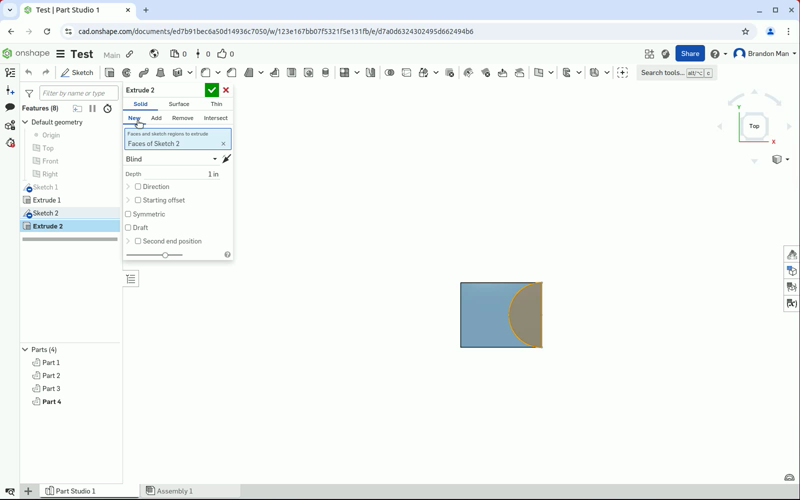
click(137, 120)
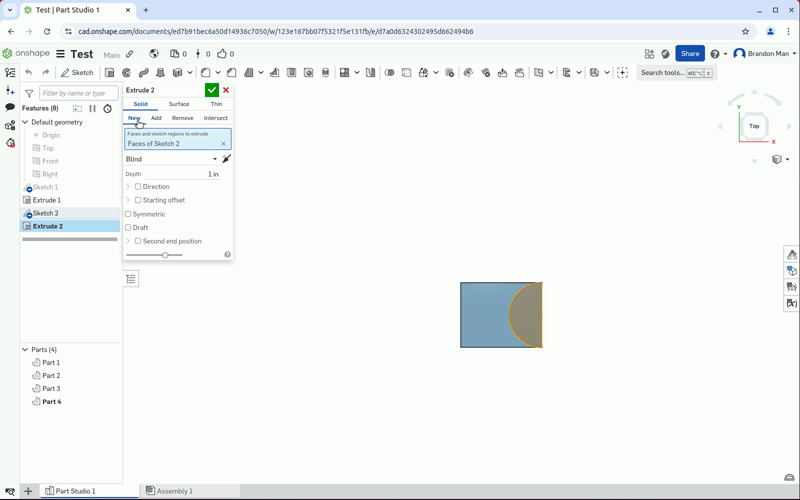
key(tab, 4)
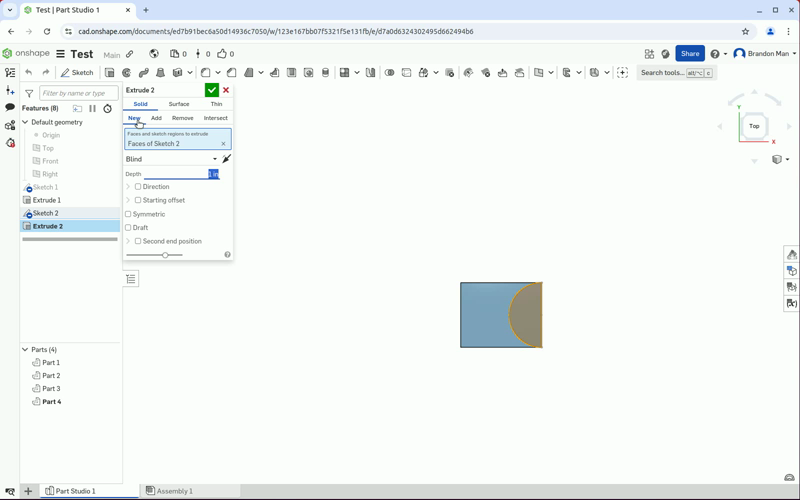
text(-3.37)
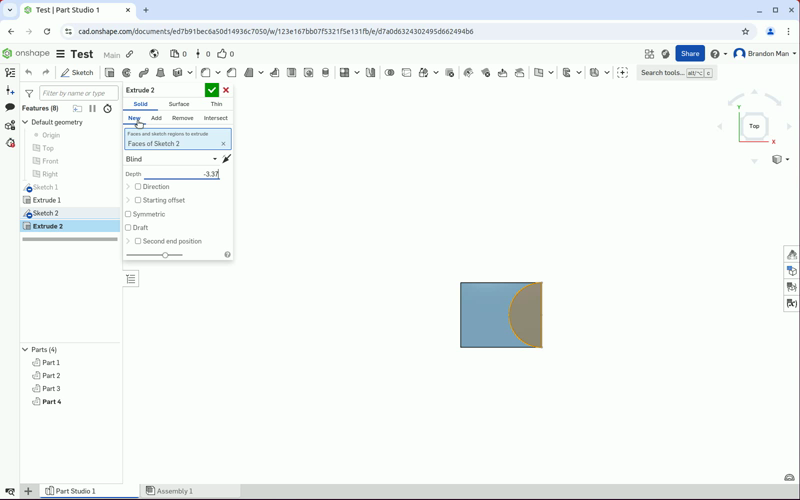
key(enter)
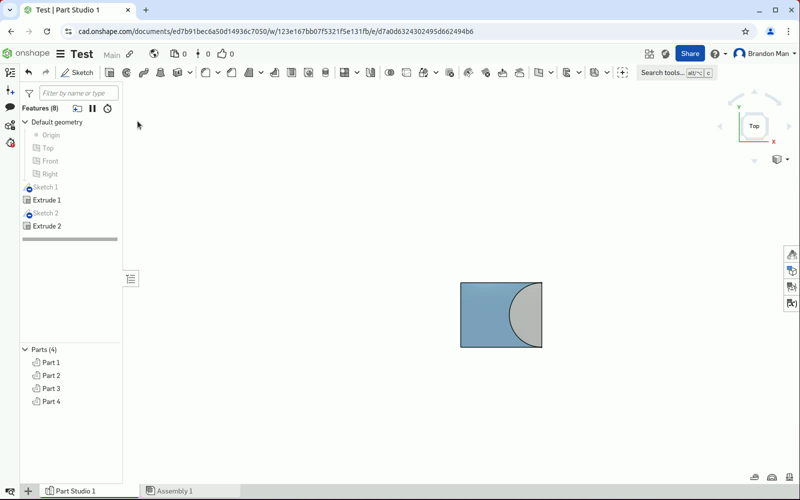
key(shift+h)
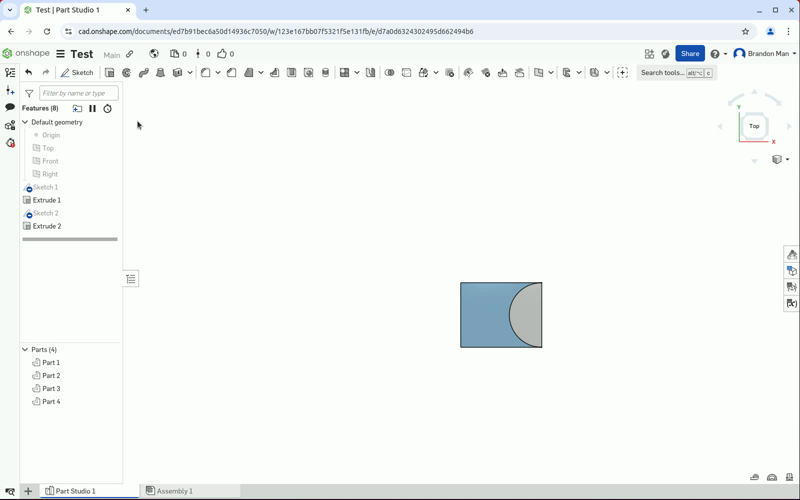
key(shift+h)
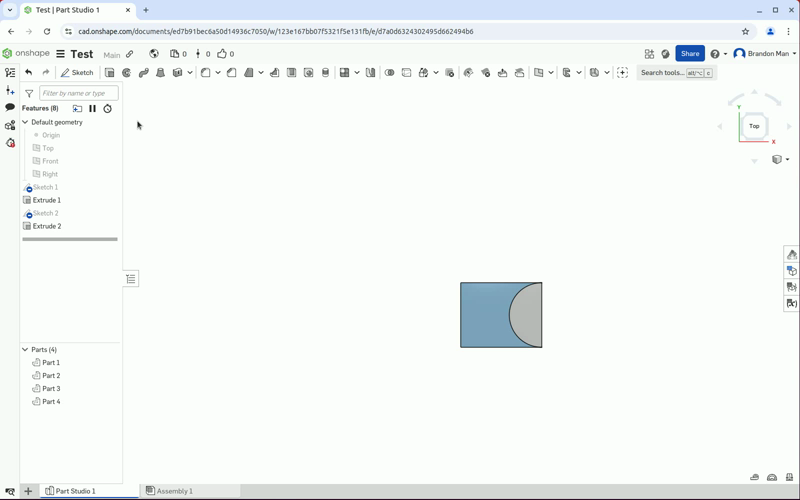
mouse_move(73, 189)
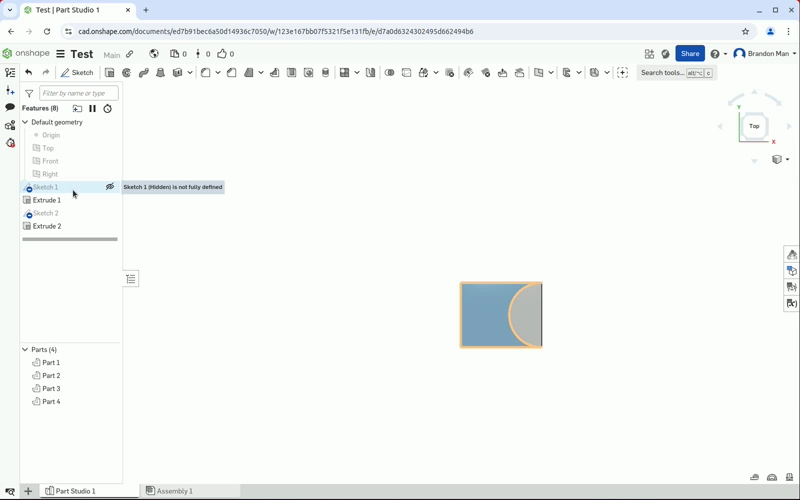
click(73, 189)
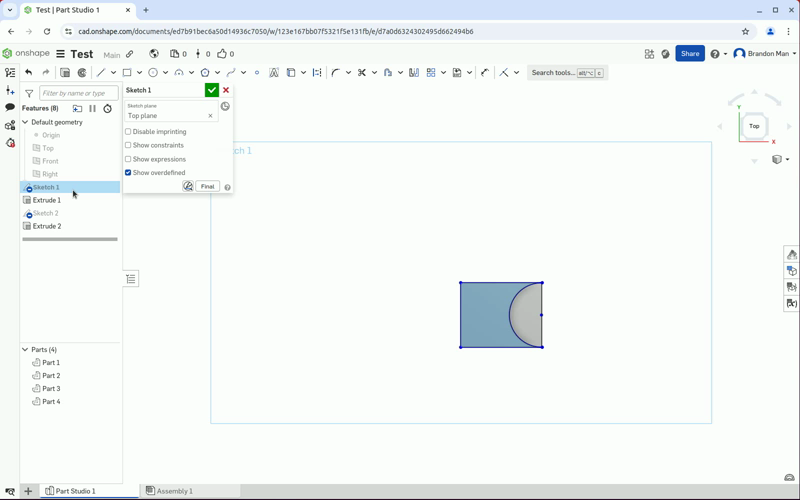
mouse_move(229, 92)
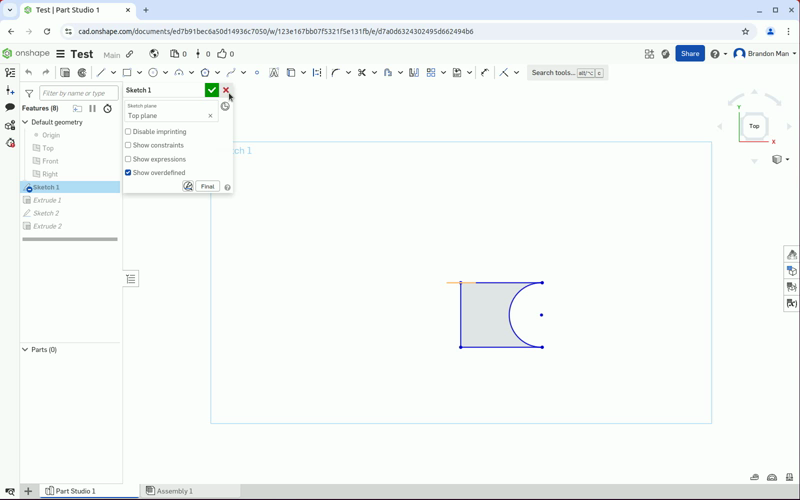
click(229, 92)
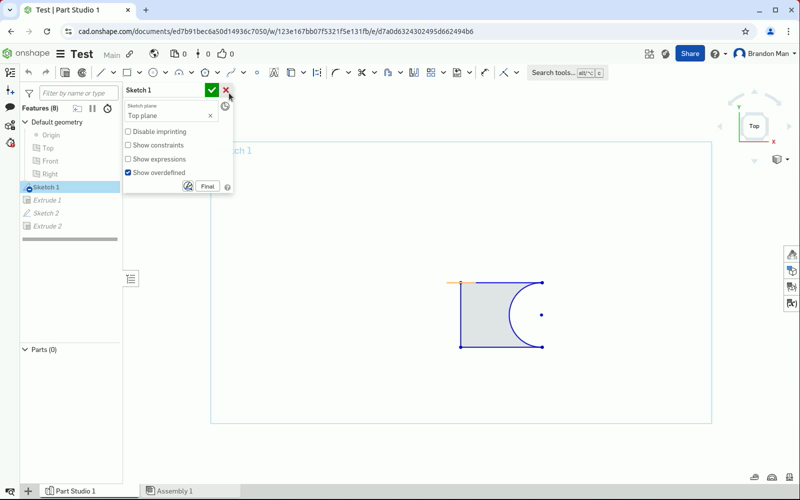
key(shift+s)
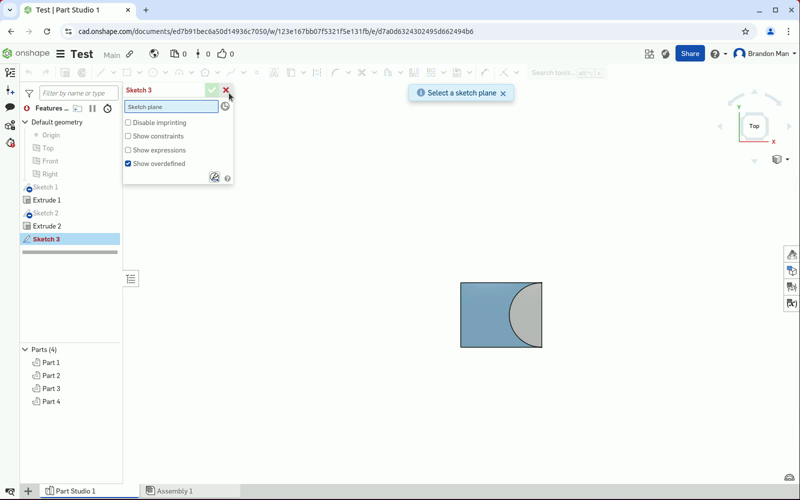
mouse_move(73, 150)
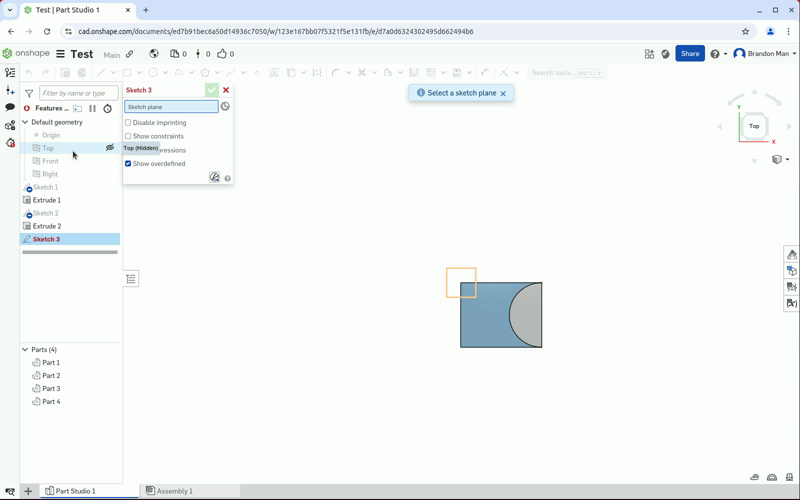
click(73, 150)
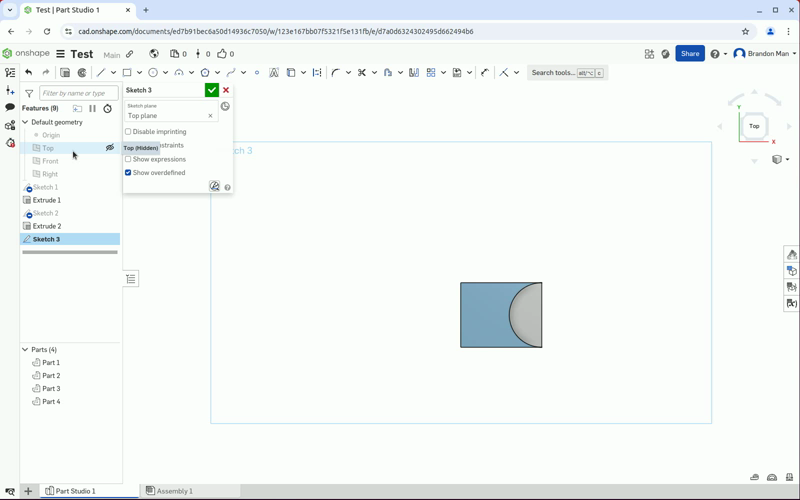
mouse_move(73, 352)
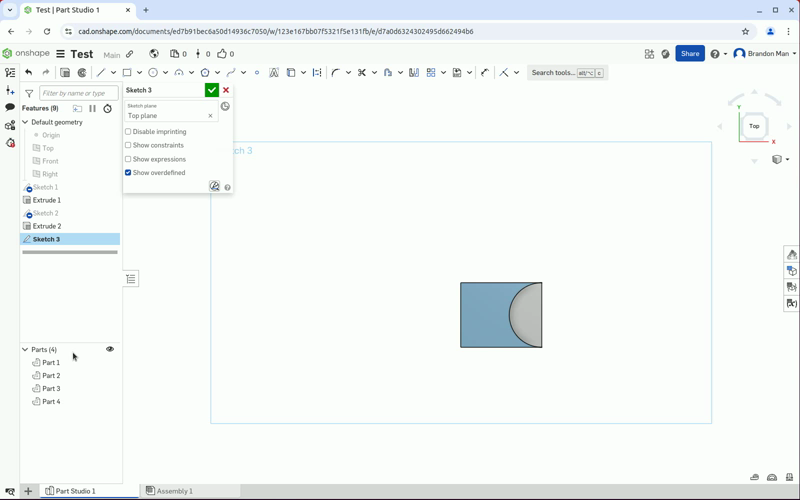
key(y)
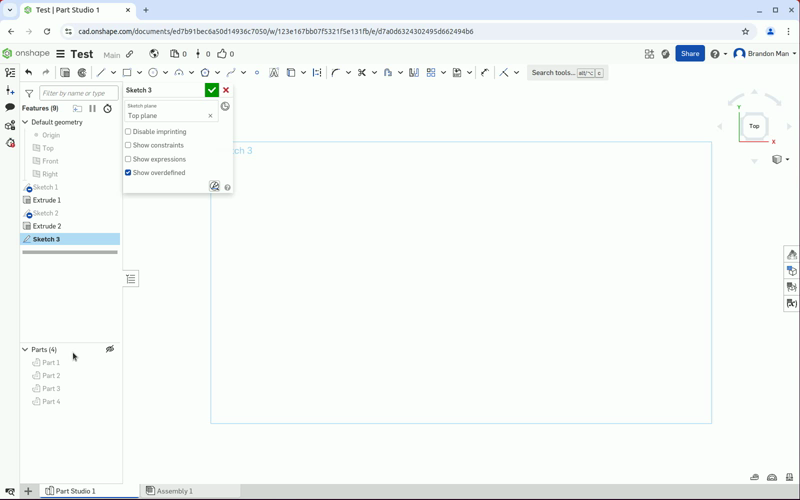
key(a)
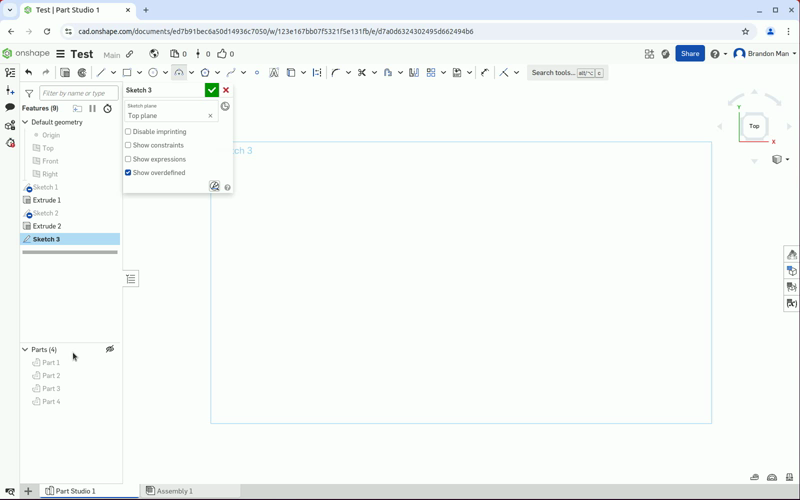
key_down(shift)
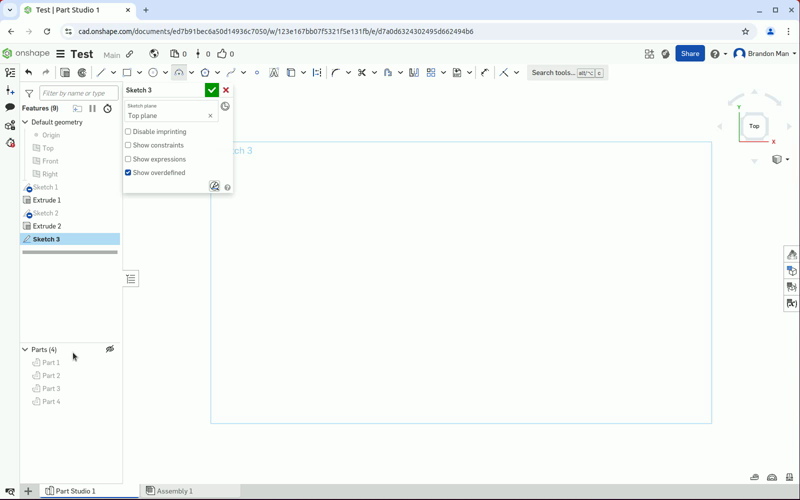
mouse_move(541, 347)
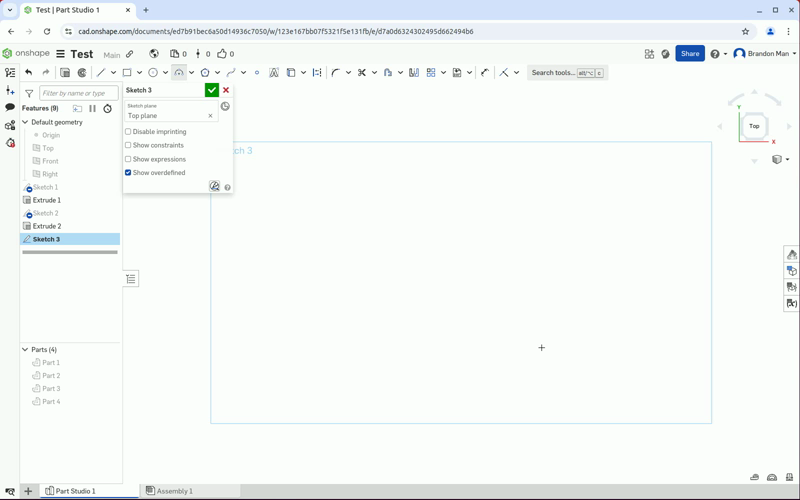
click(541, 347)
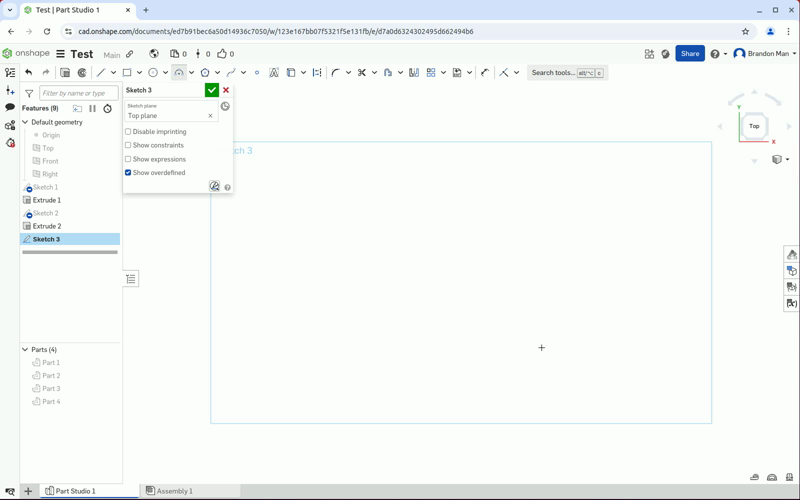
key_up(shift)
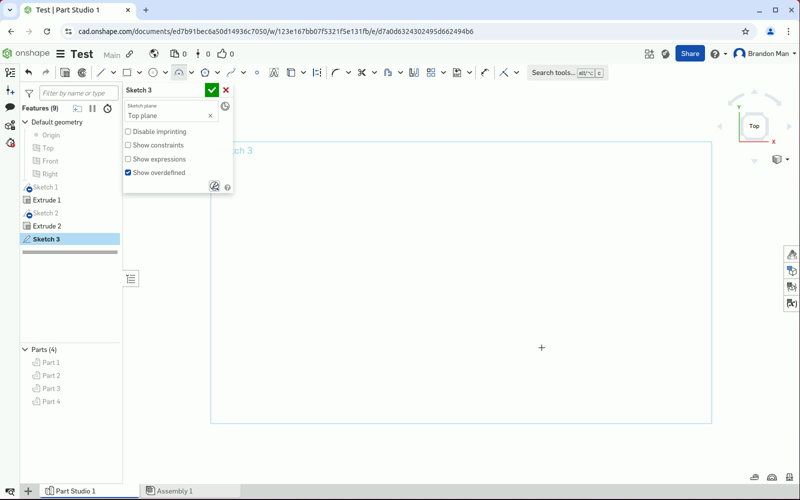
key_down(shift)
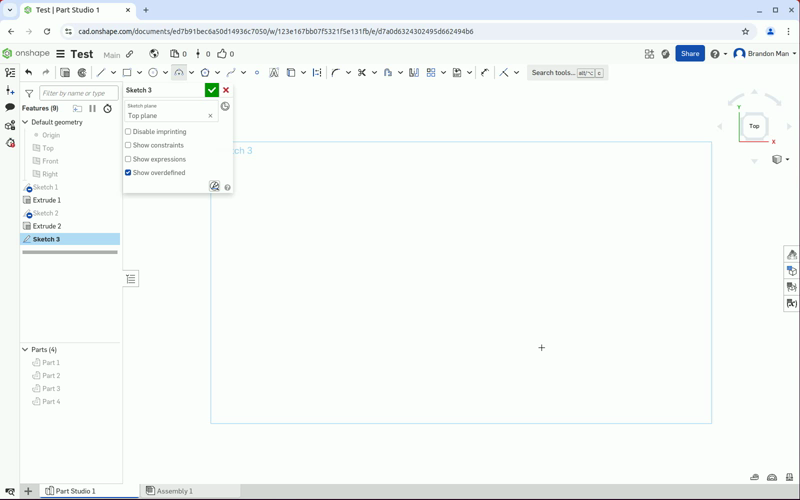
mouse_move(541, 282)
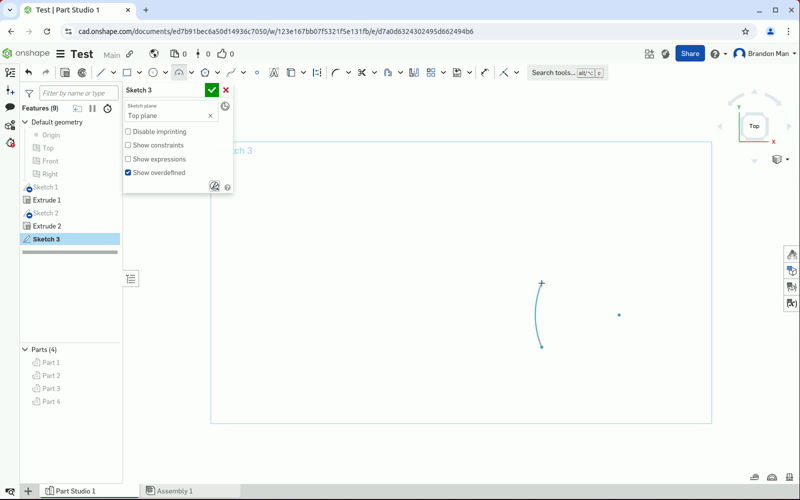
click(541, 282)
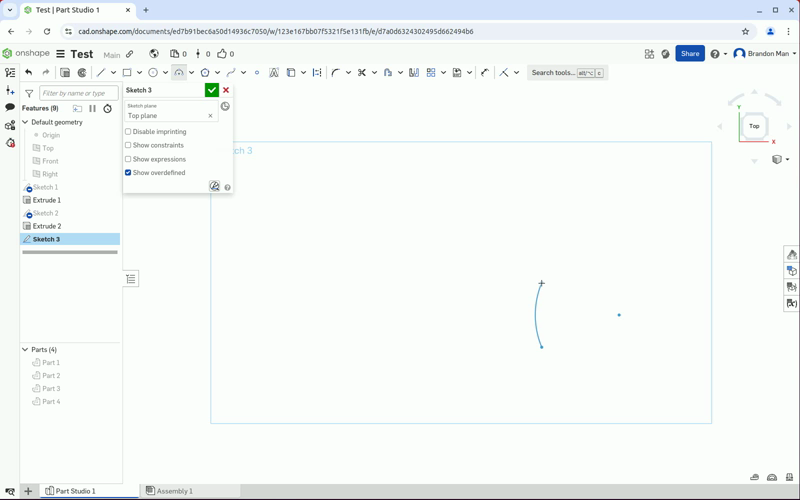
mouse_move(574, 315)
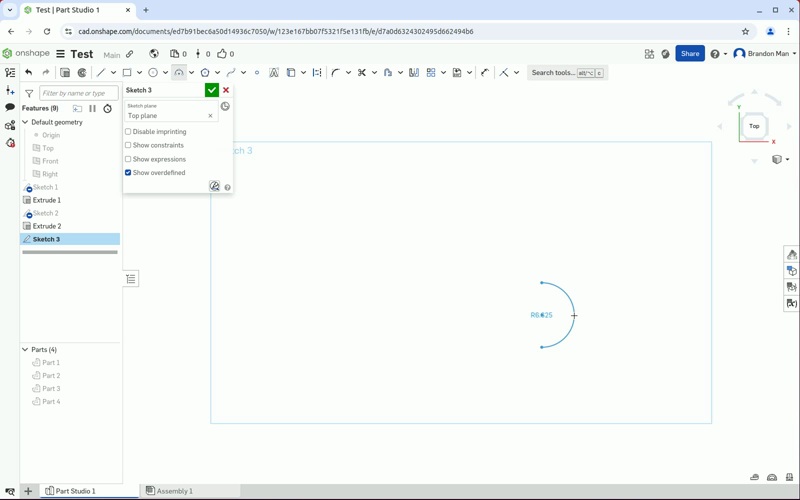
click(574, 315)
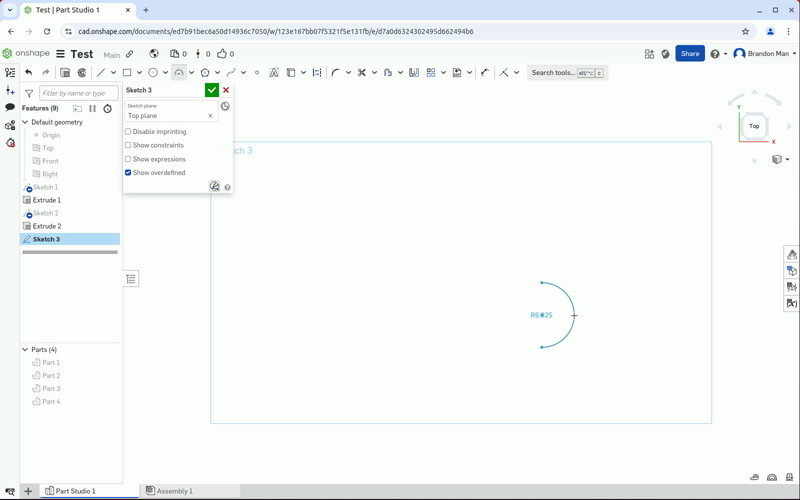
key_up(shift)
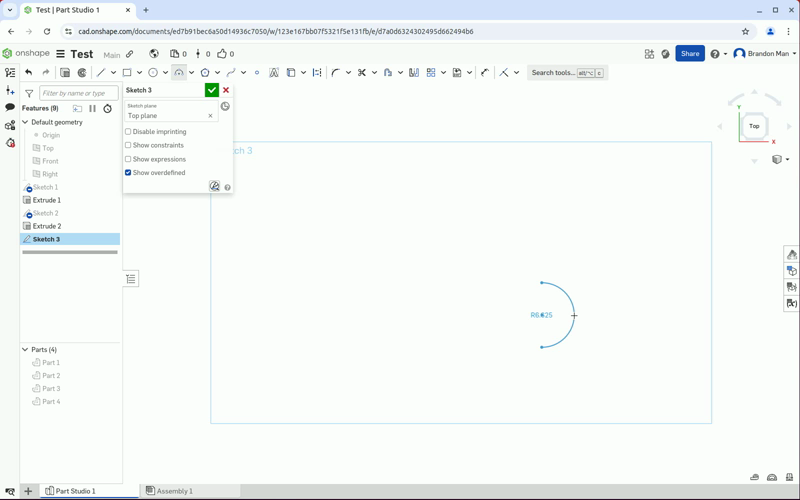
key(esc)
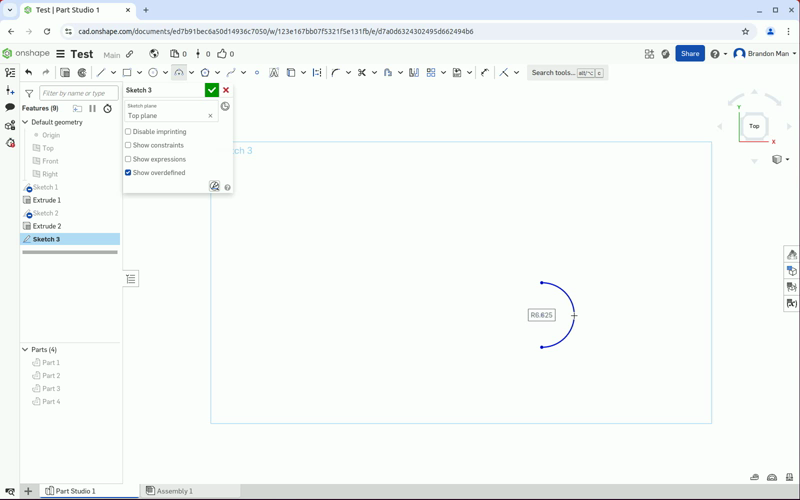
key(l)
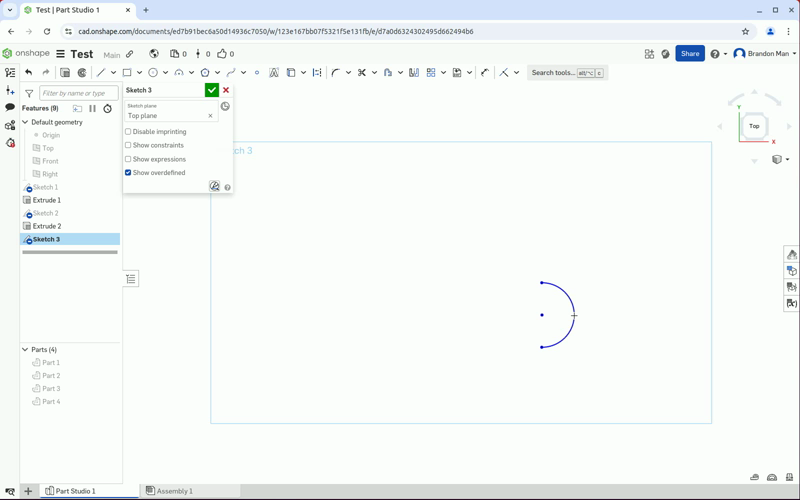
mouse_move(541, 282)
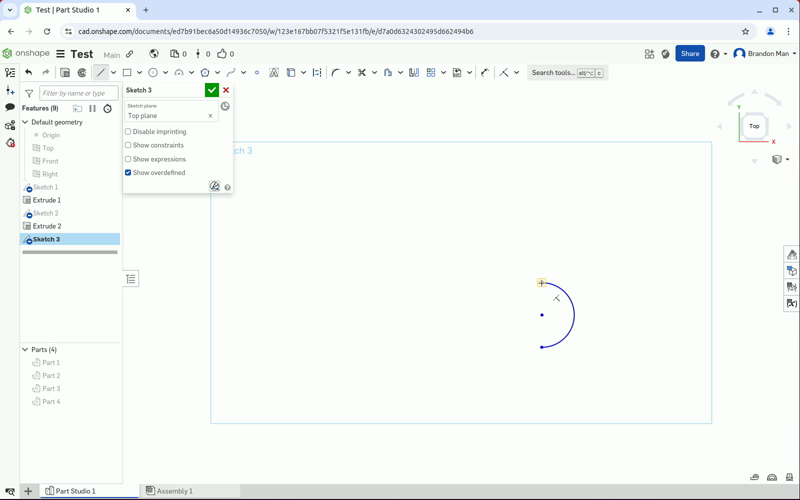
click(541, 282)
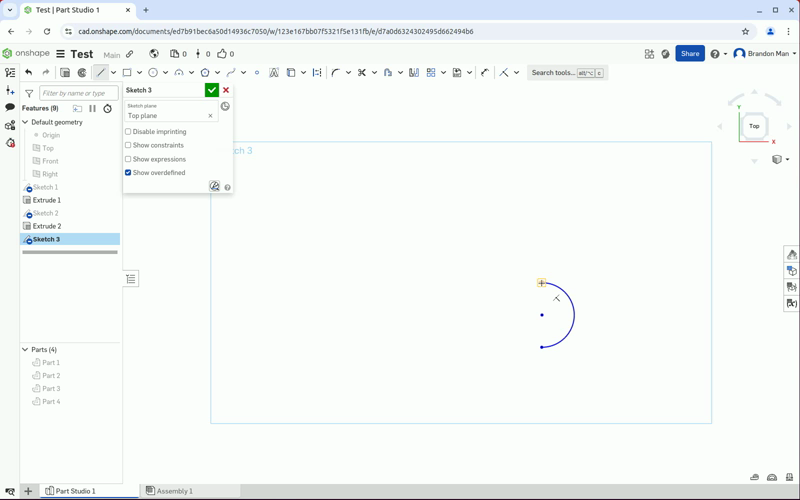
key_down(shift)
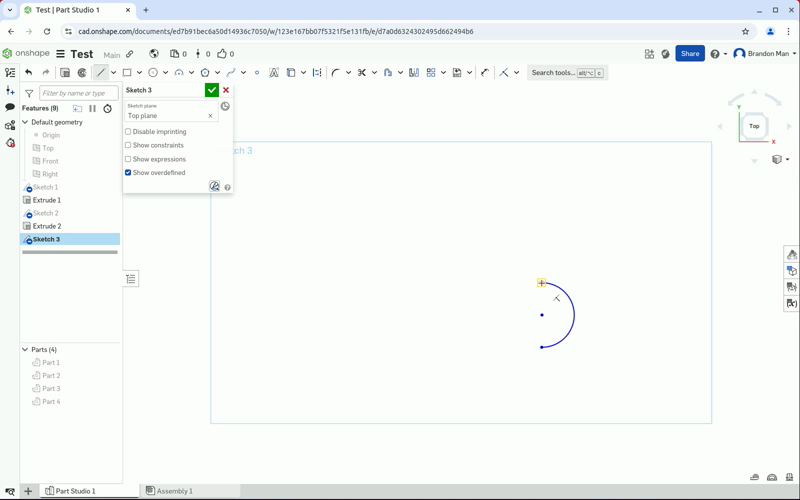
mouse_move(541, 347)
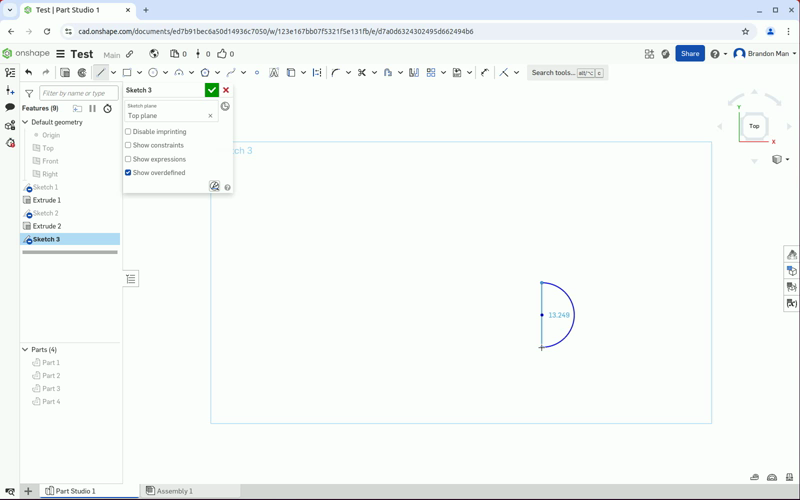
key_up(shift)
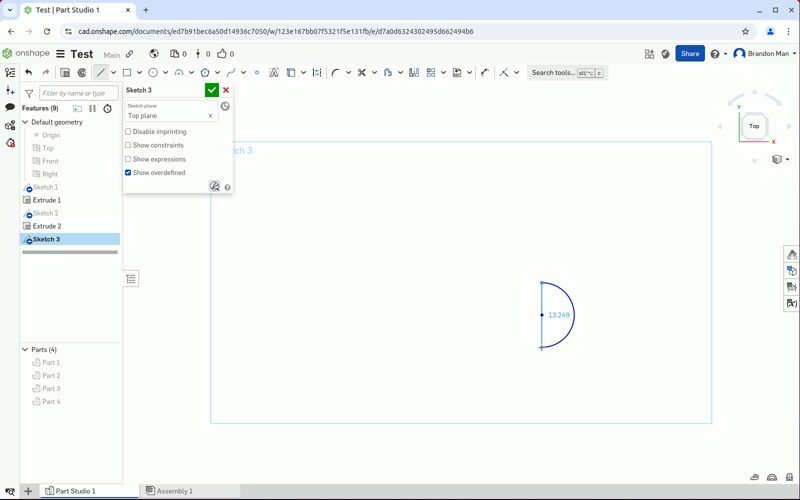
click(541, 347)
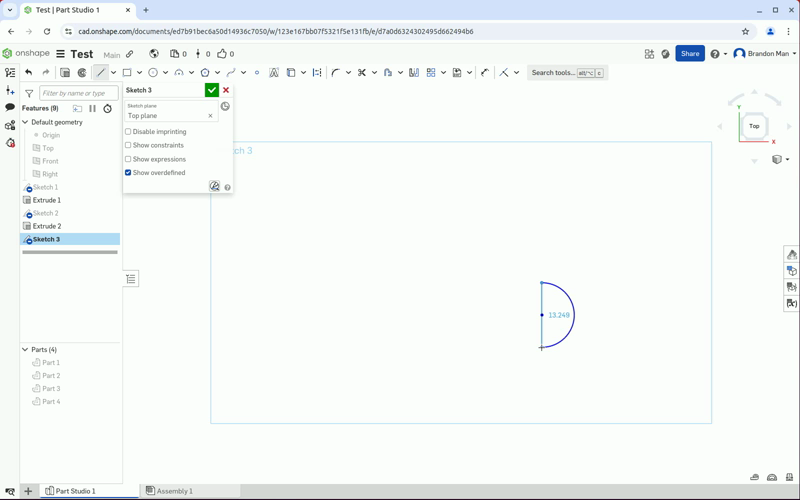
key(esc)
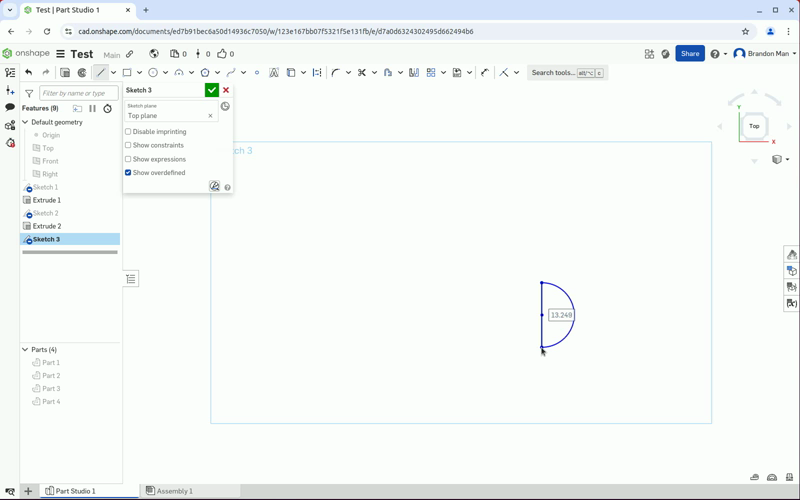
mouse_move(568, 308)
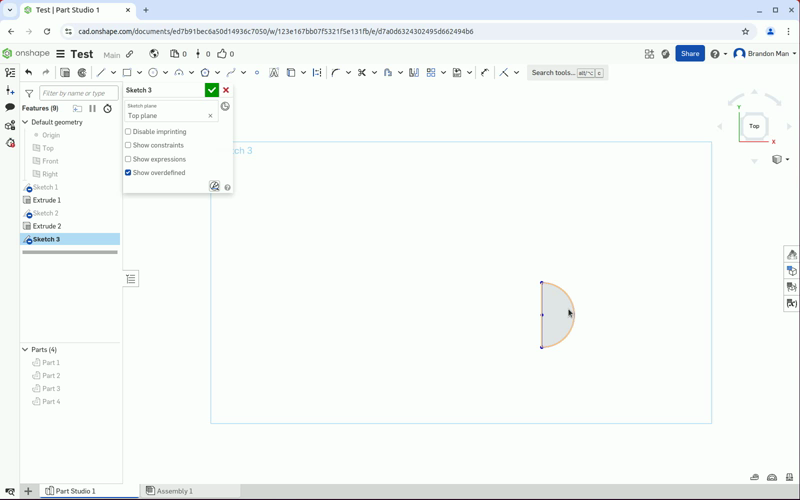
scroll(6)
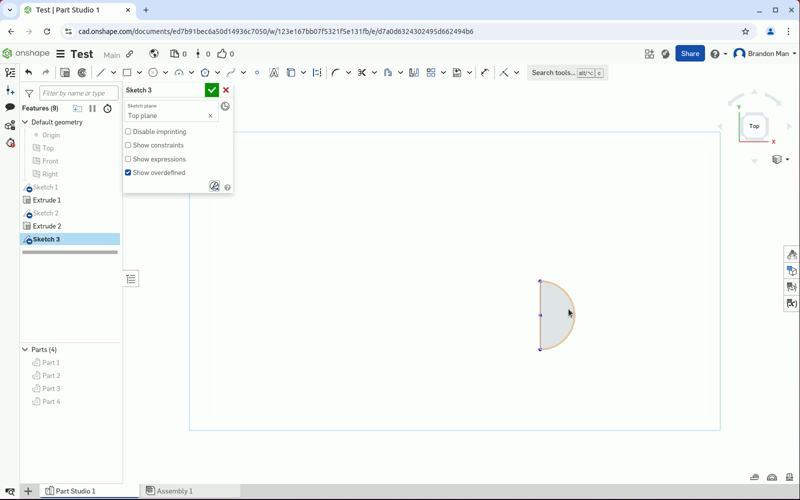
scroll(6)
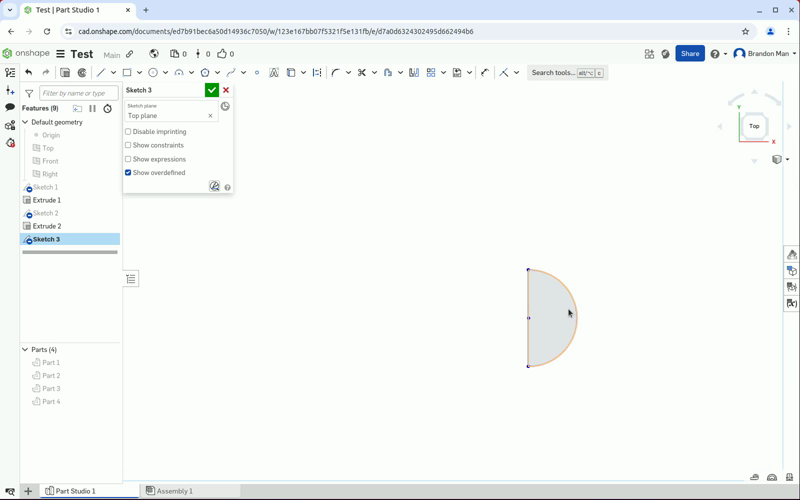
scroll(6)
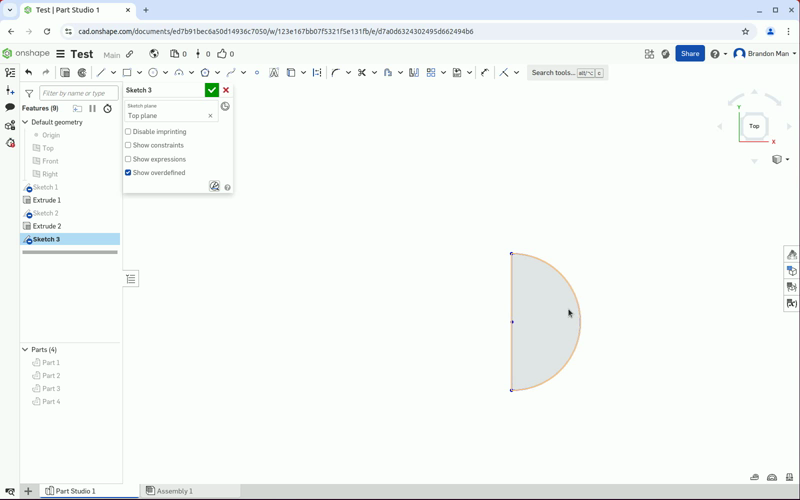
scroll(6)
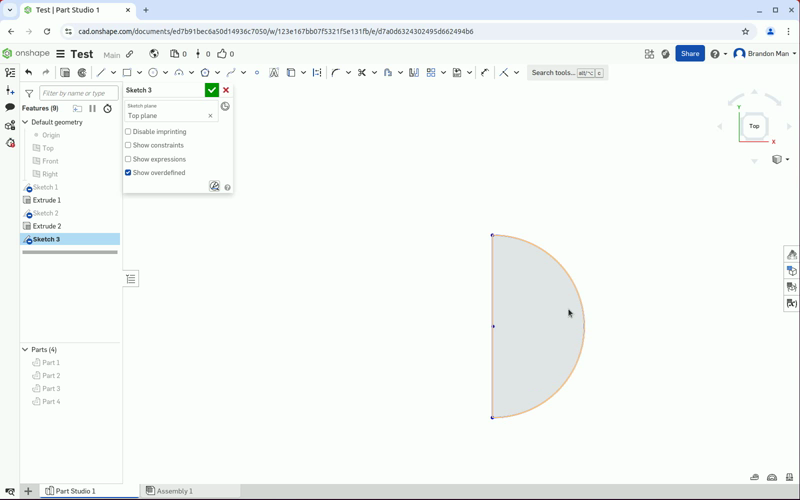
scroll(6)
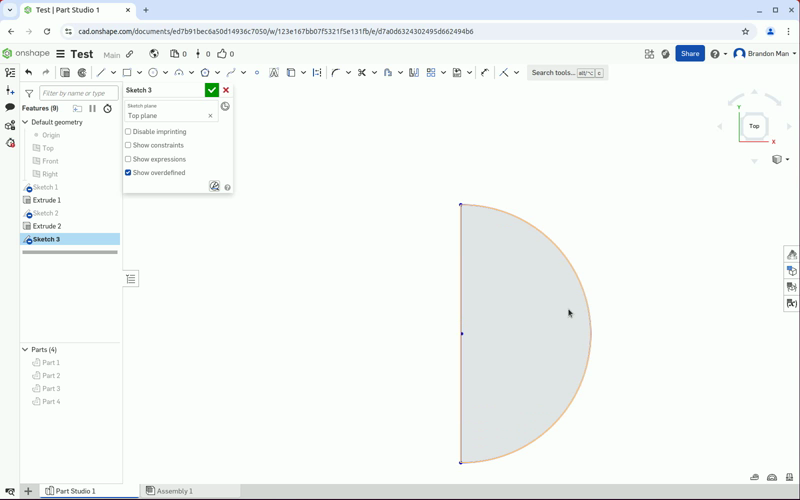
scroll(6)
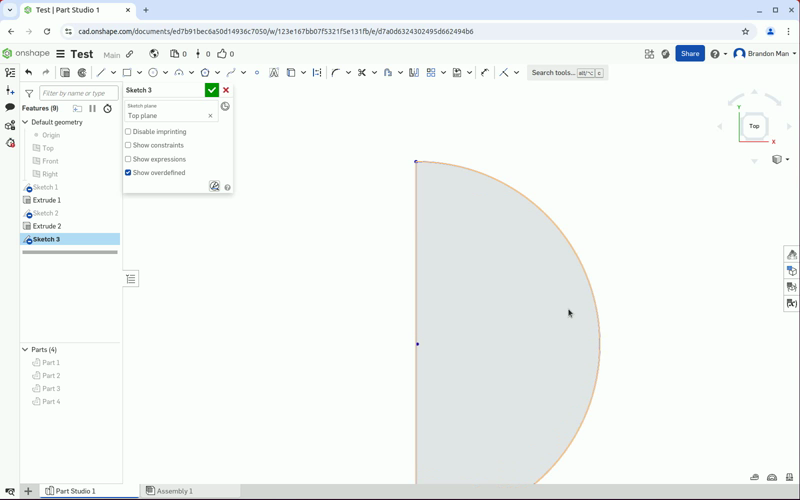
scroll(6)
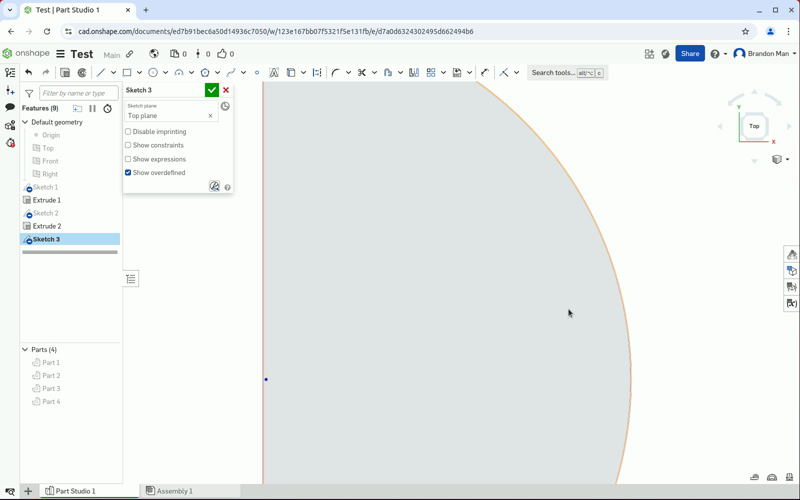
click(568, 308)
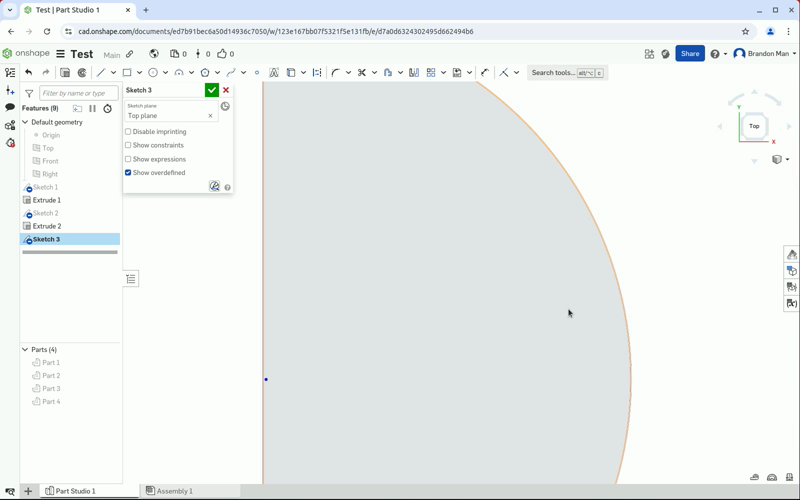
scroll(-6)
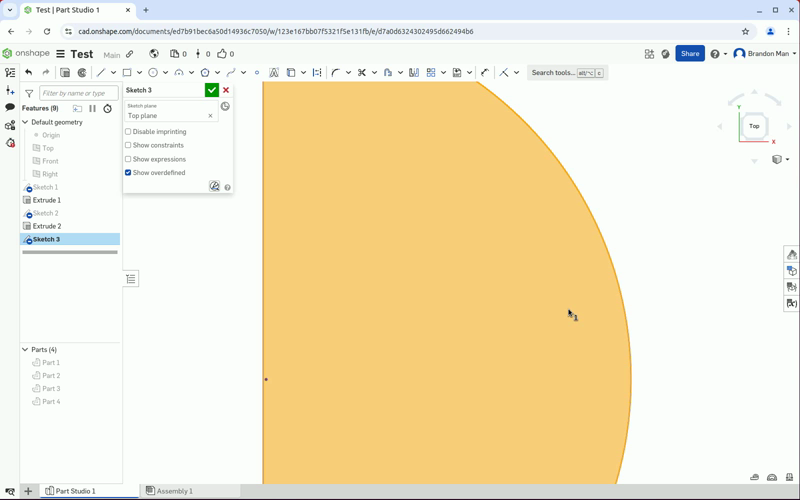
scroll(-6)
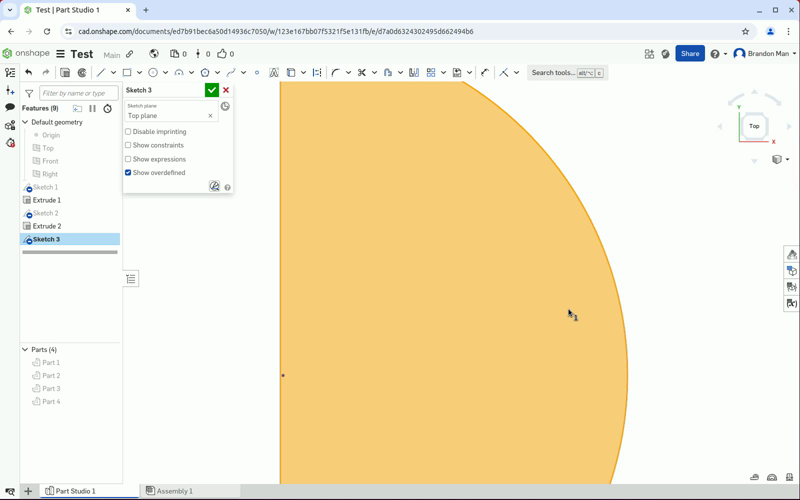
scroll(-6)
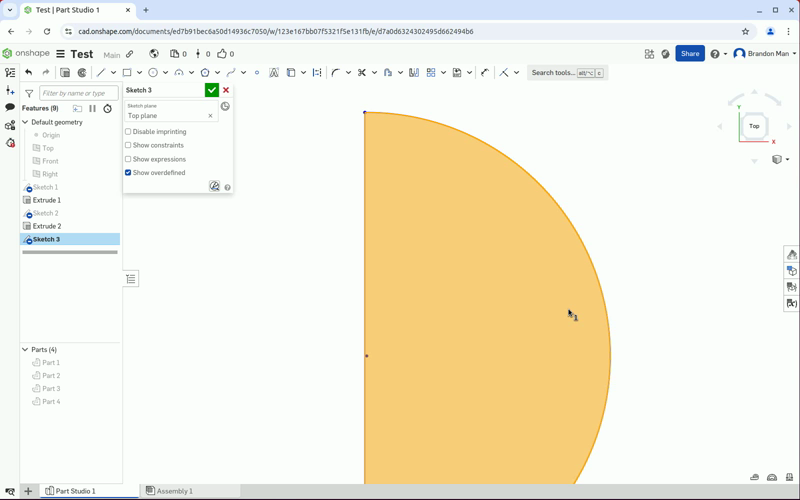
scroll(-6)
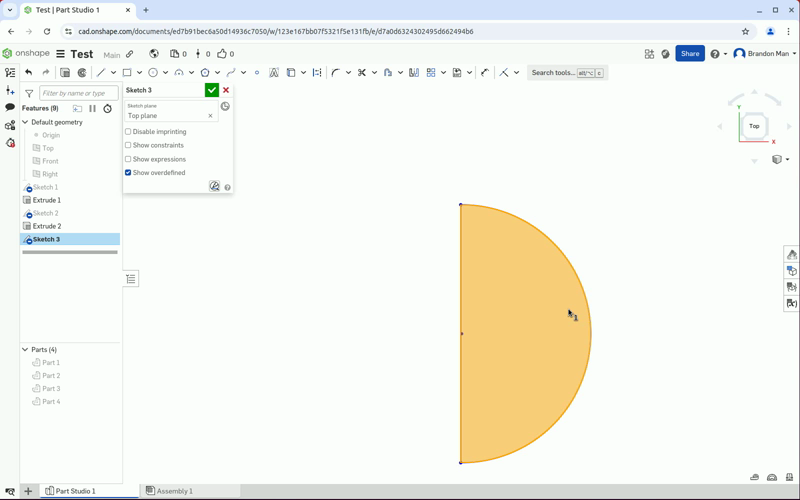
scroll(-6)
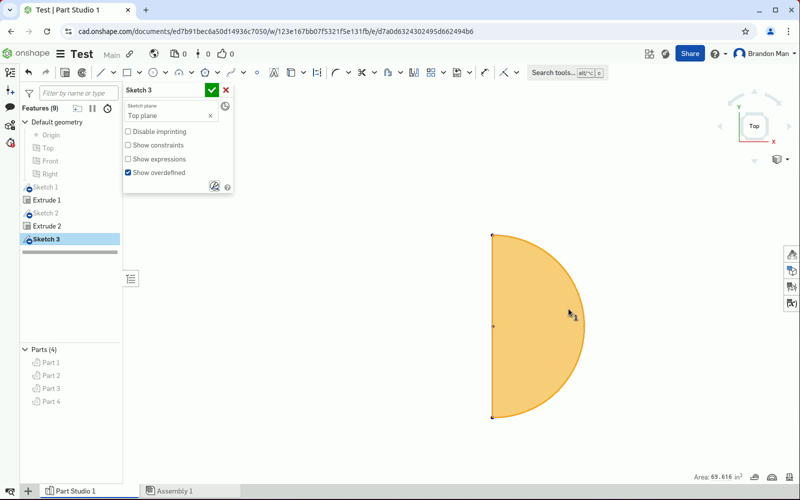
scroll(-6)
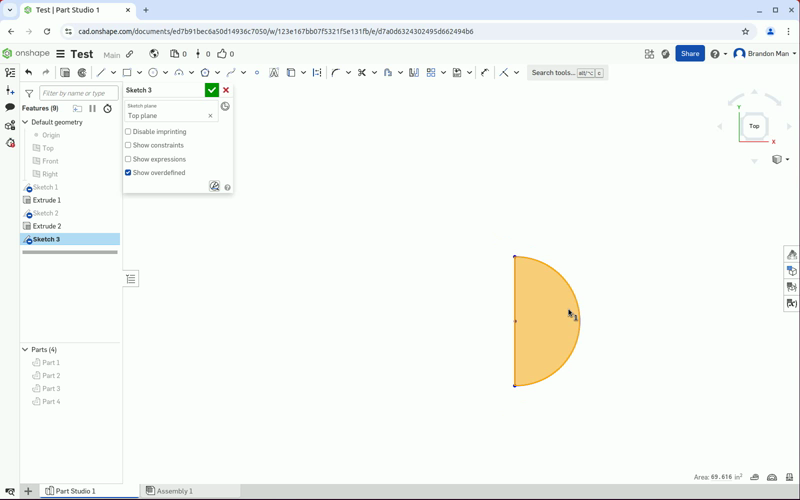
scroll(-6)
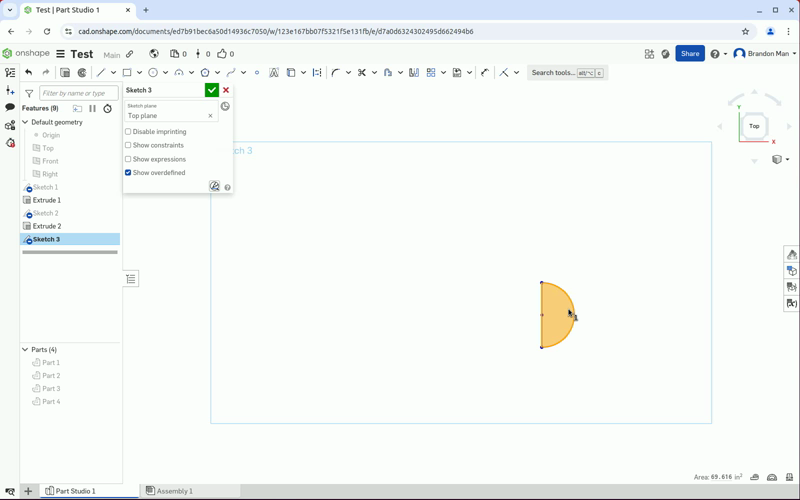
mouse_move(73, 352)
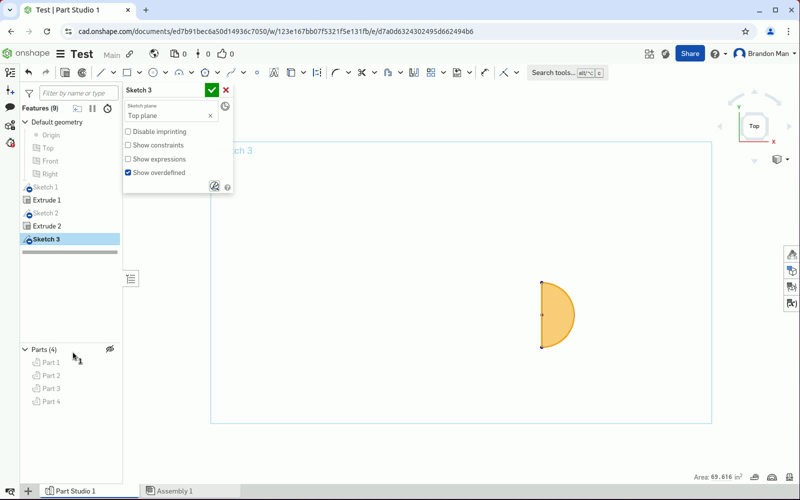
key(shift+y)
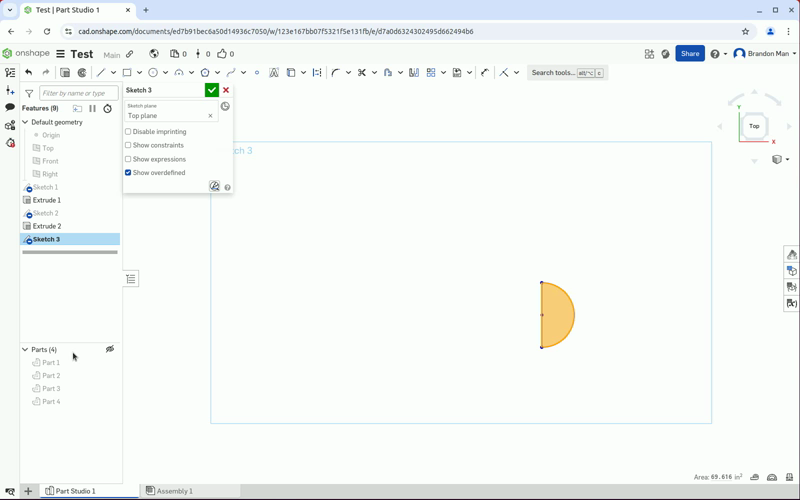
key(shift+e)
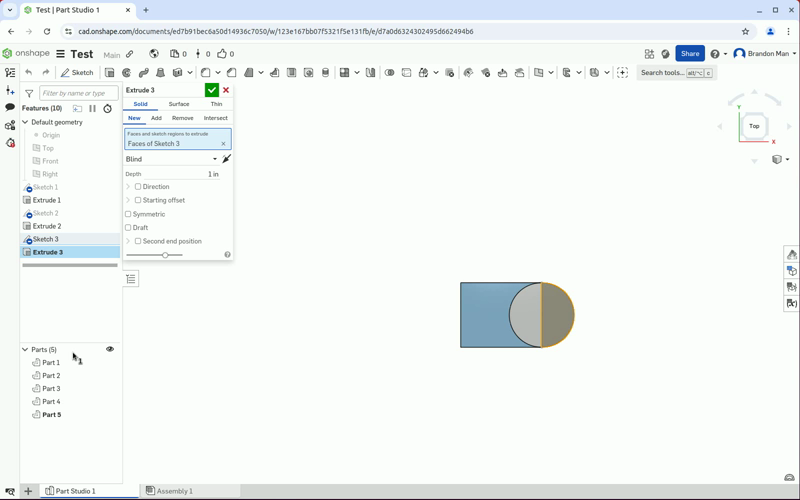
mouse_move(143, 106)
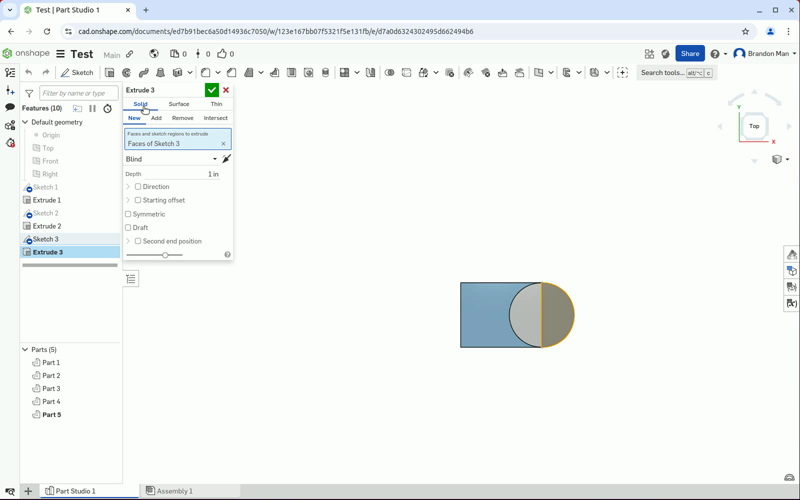
click(143, 106)
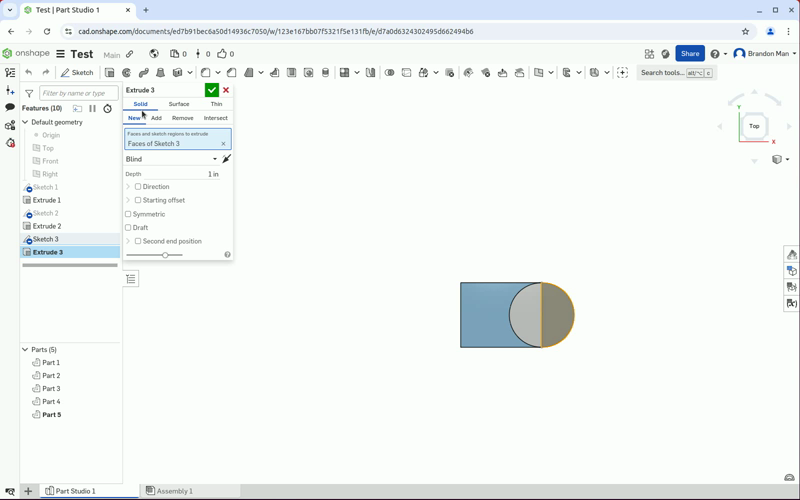
mouse_move(137, 120)
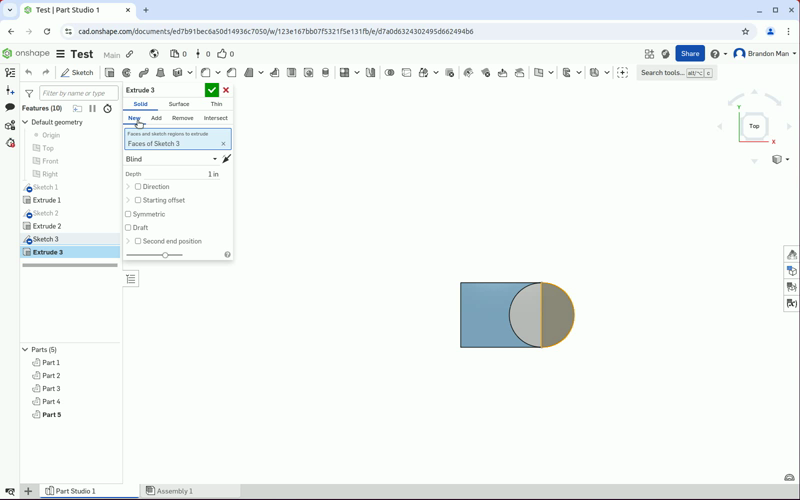
click(137, 120)
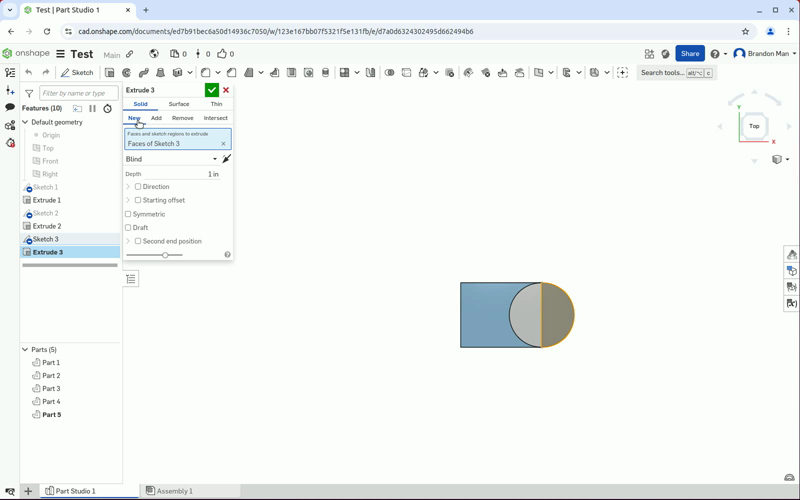
key(tab, 4)
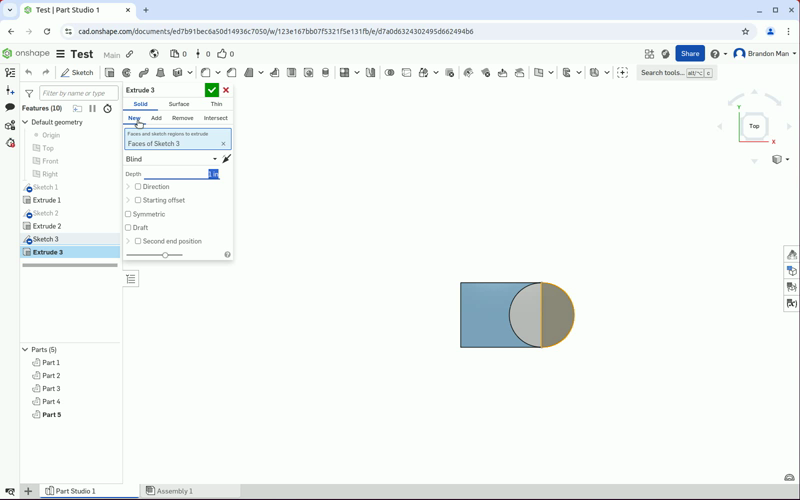
text(-3.37)
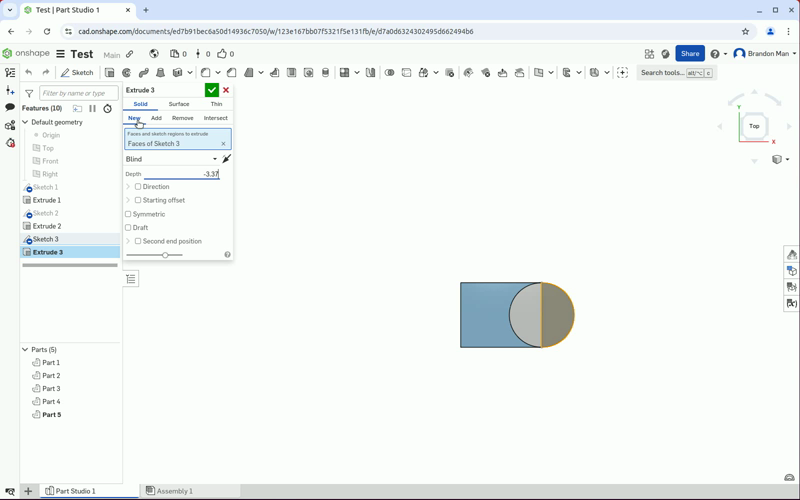
key(enter)
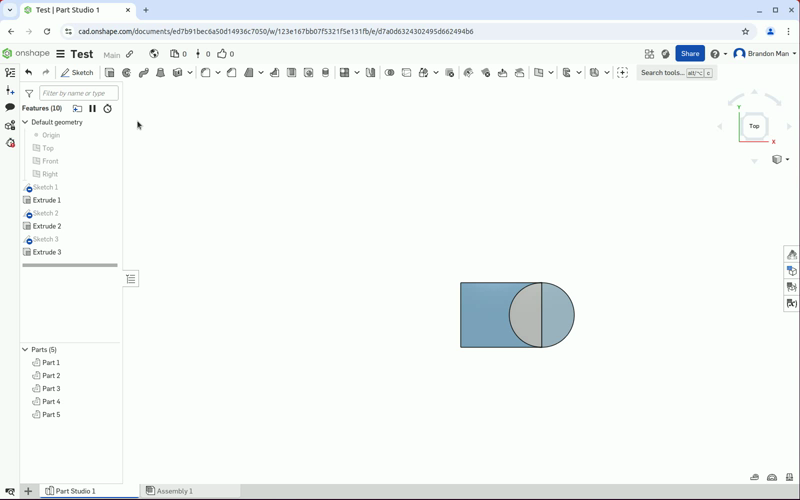
key(shift+h)
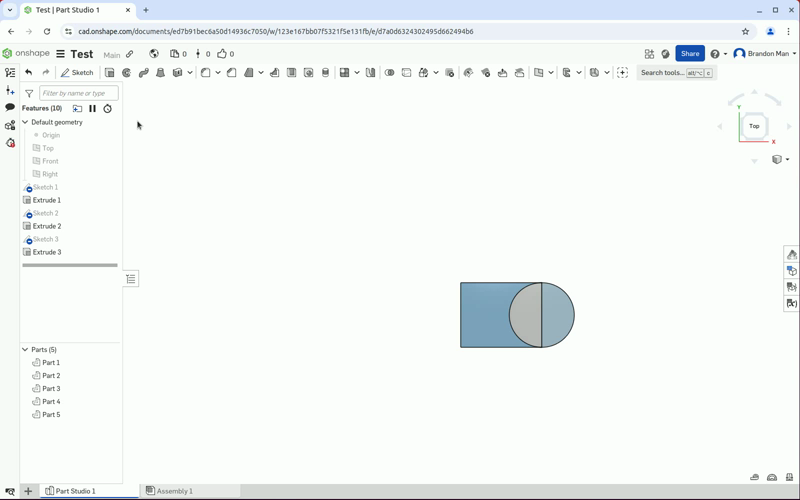
key(shift+h)
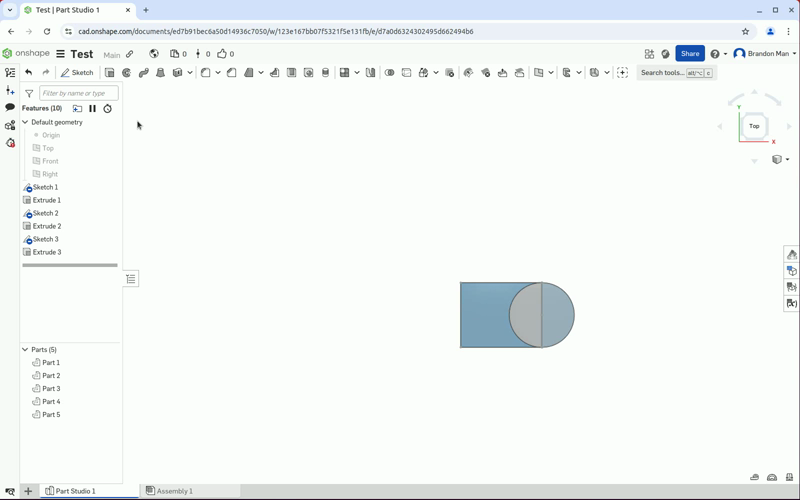
key(shift+7)
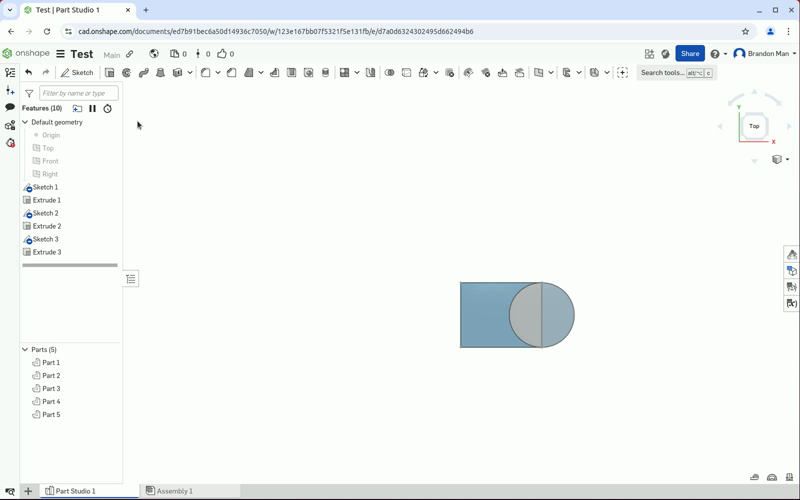
key(up, 3)
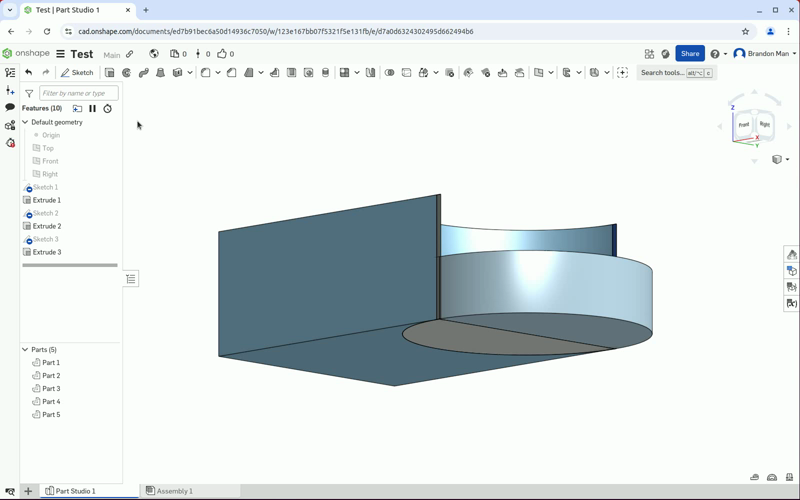
key(left, 3)
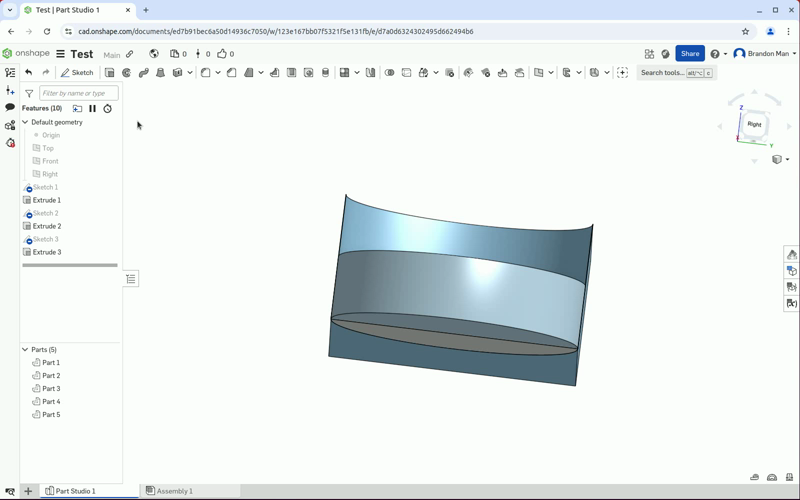
key(right, 3)
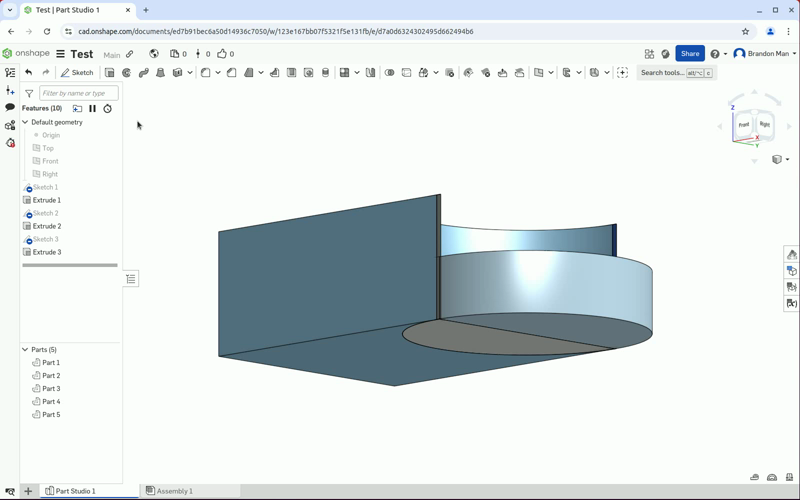
key(down, 3)
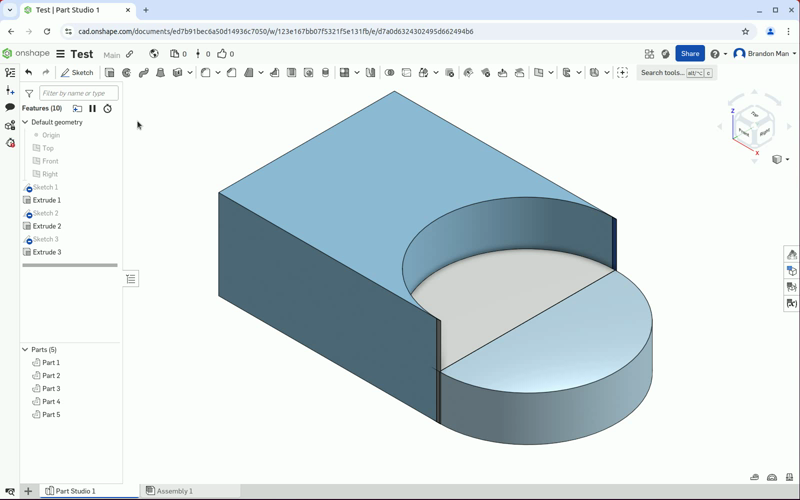
mouse_move(73, 189)
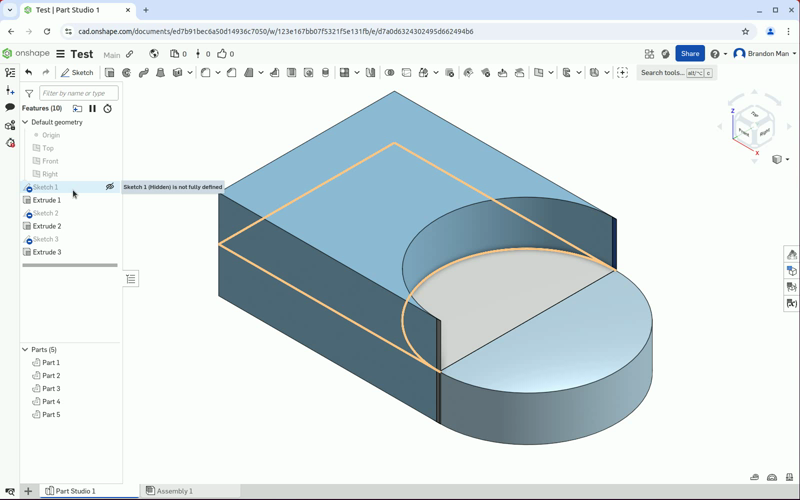
click(73, 189)